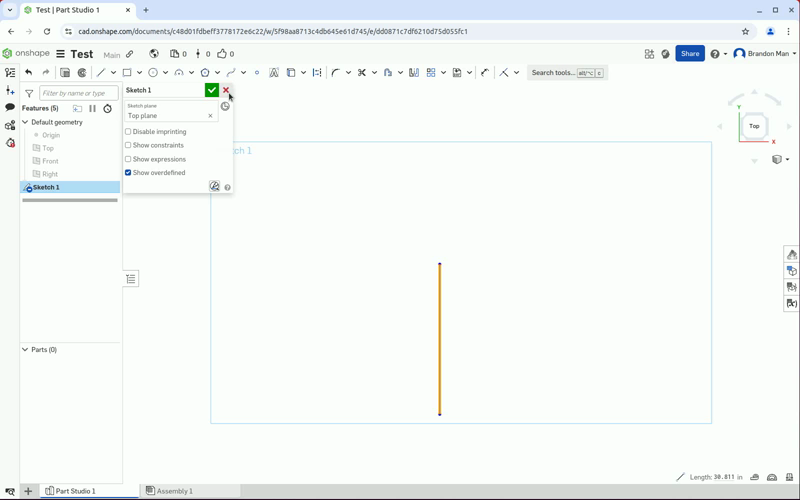
key(shift+h)
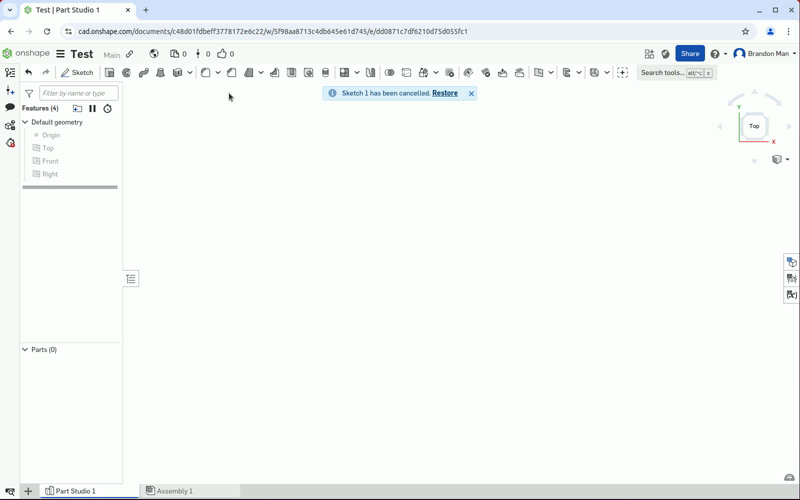
mouse_move(73, 352)
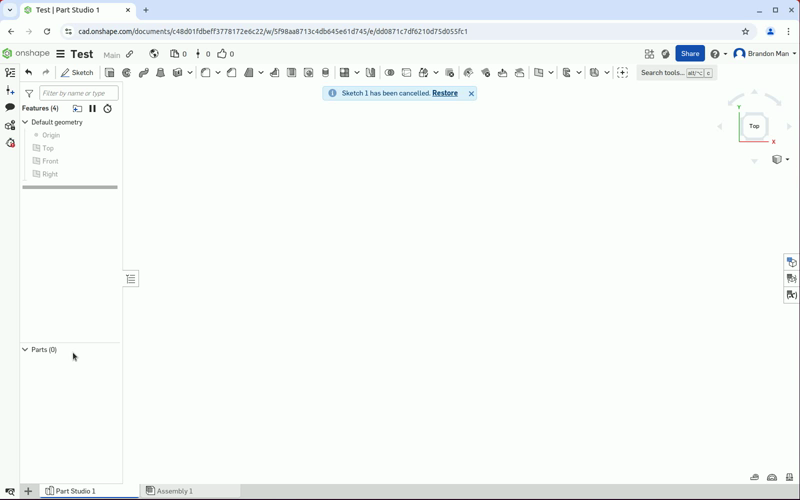
key(y)
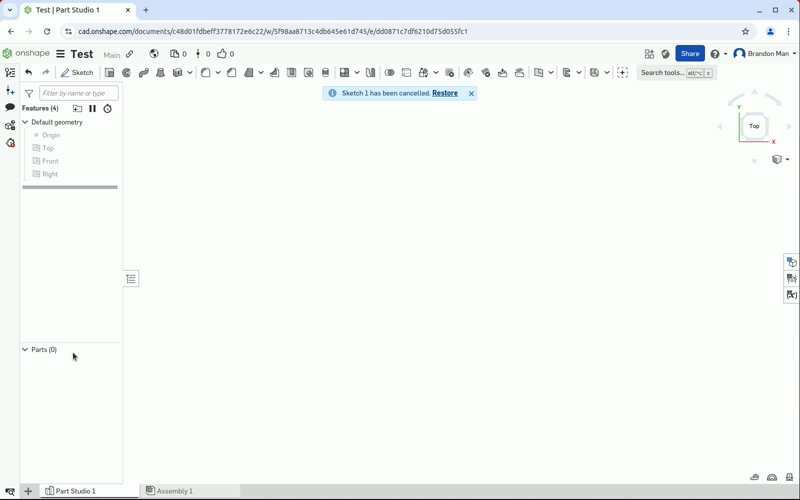
key(shift+p)
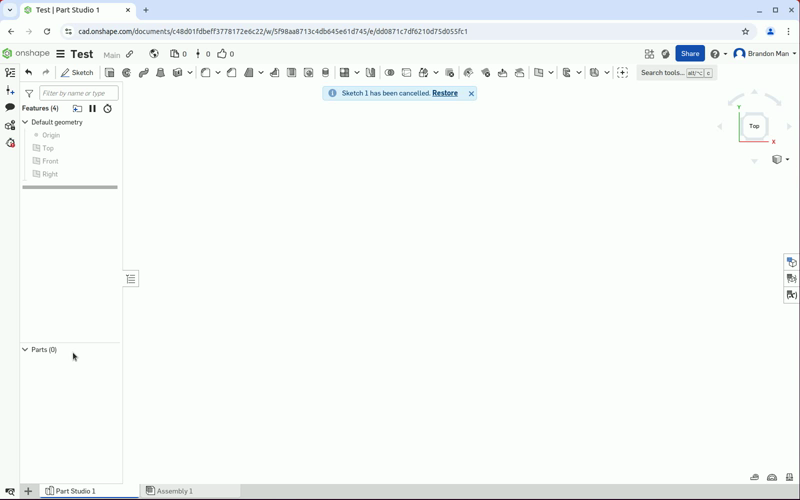
key(space)
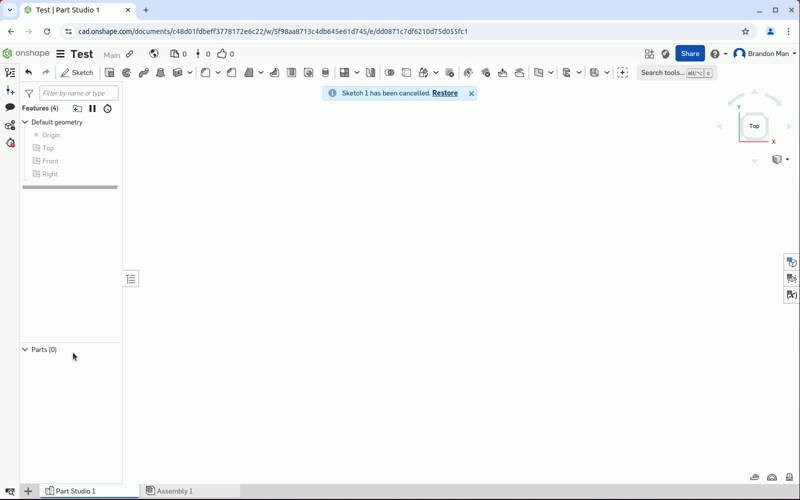
key_down(shift)
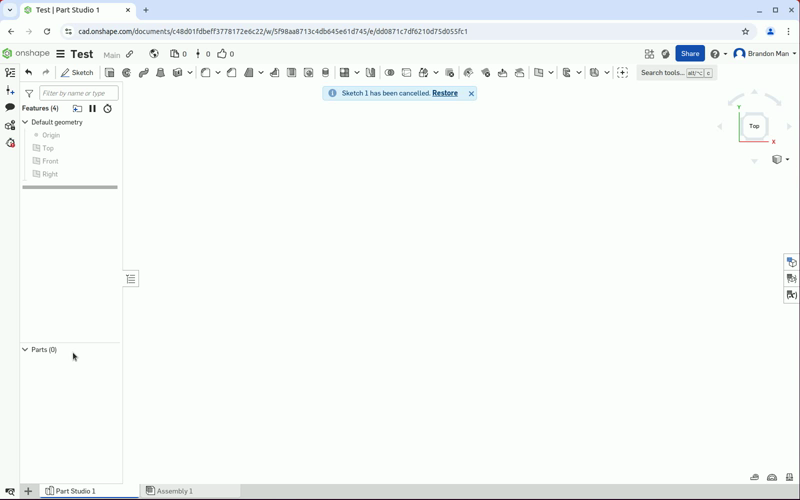
key(up)
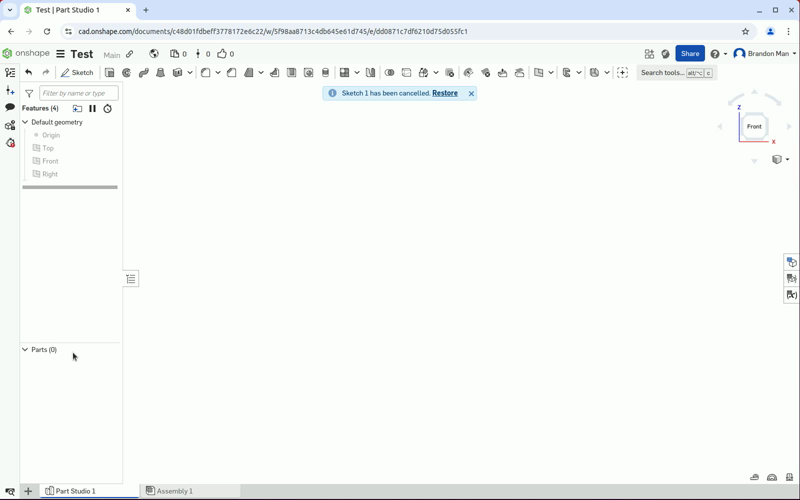
key_up(shift)
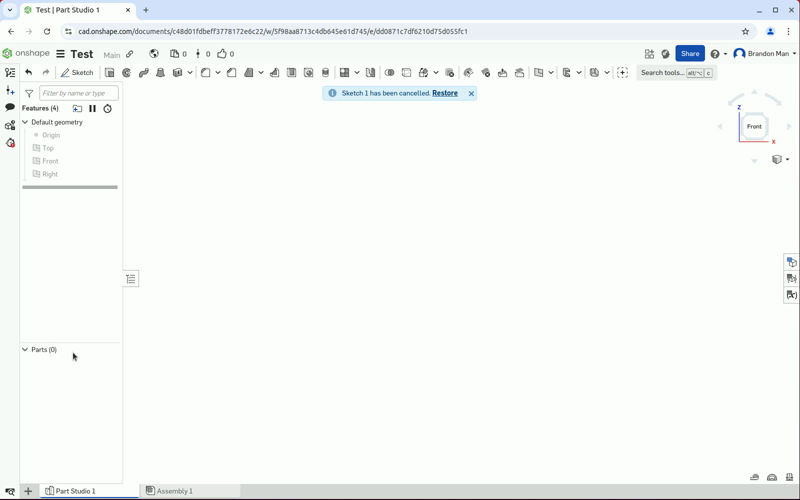
mouse_move(73, 352)
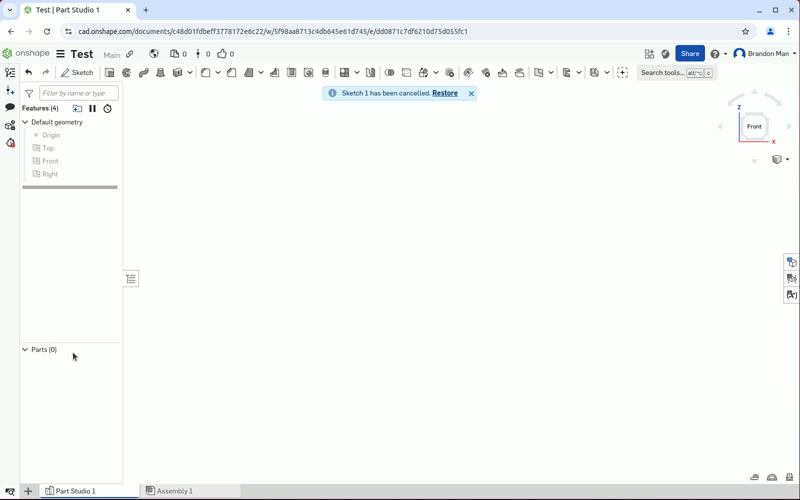
key(shift+y)
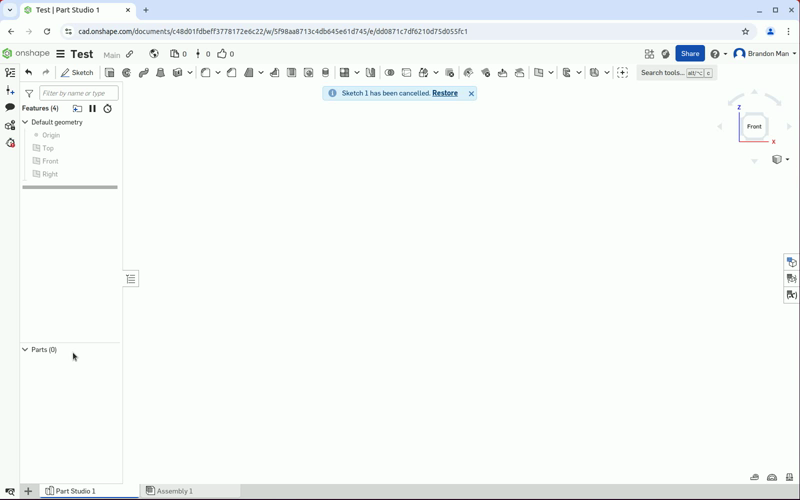
key(shift+s)
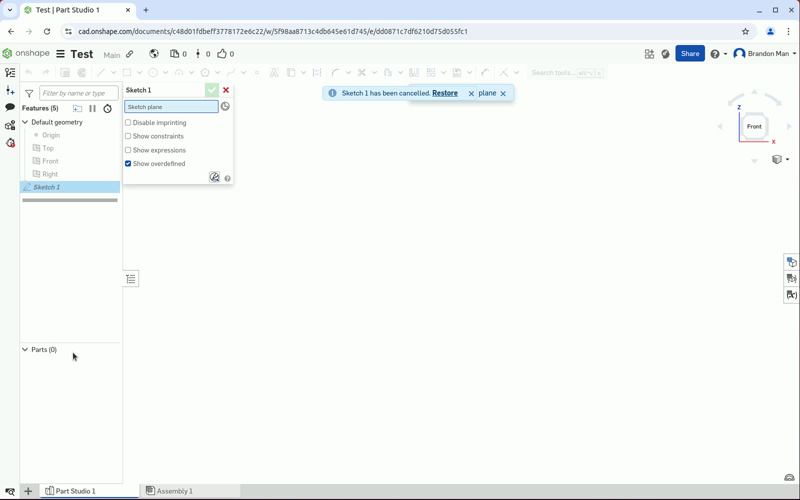
mouse_move(73, 163)
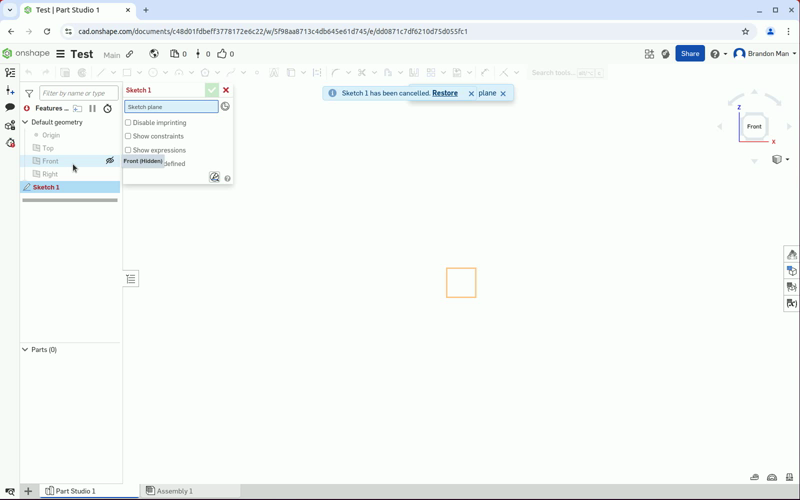
click(73, 163)
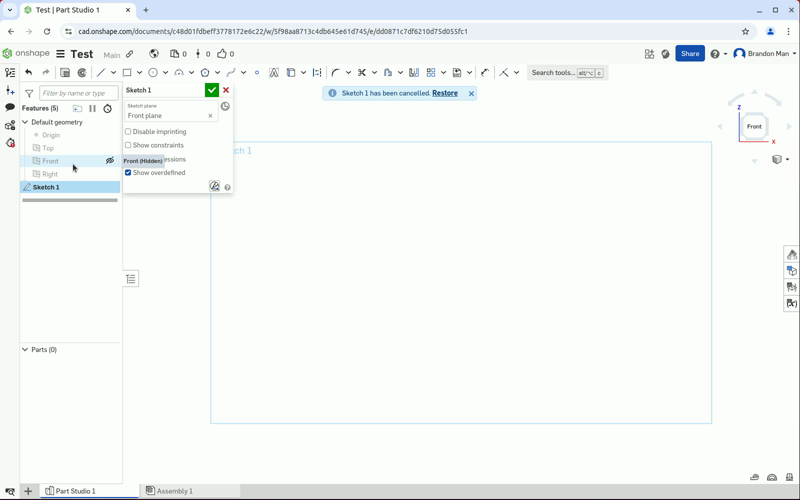
mouse_move(73, 352)
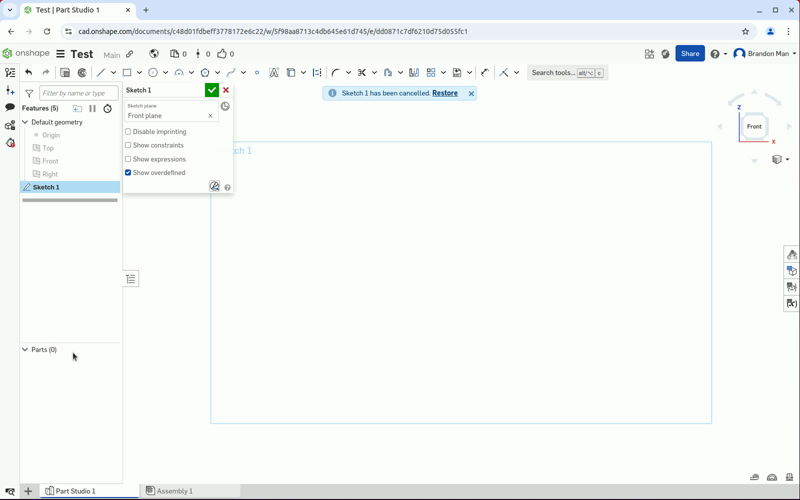
key(y)
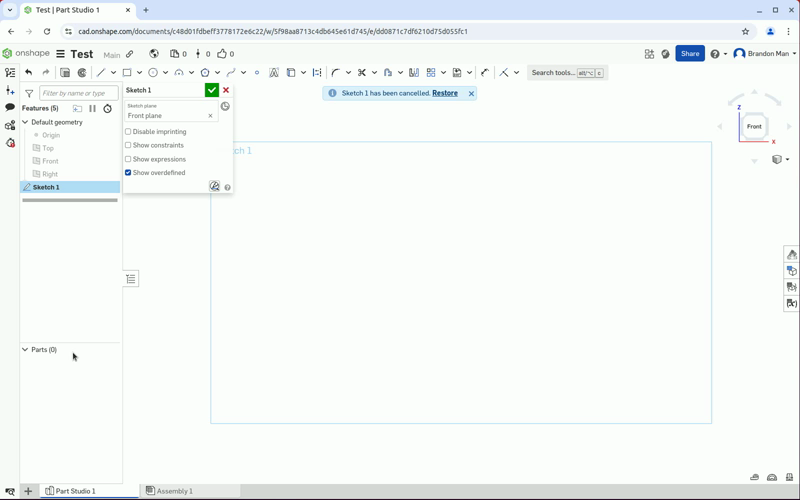
key(c)
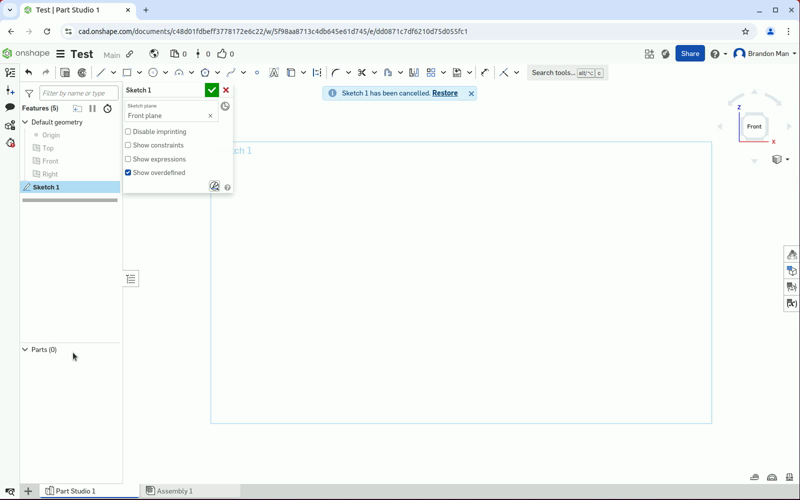
key_down(shift)
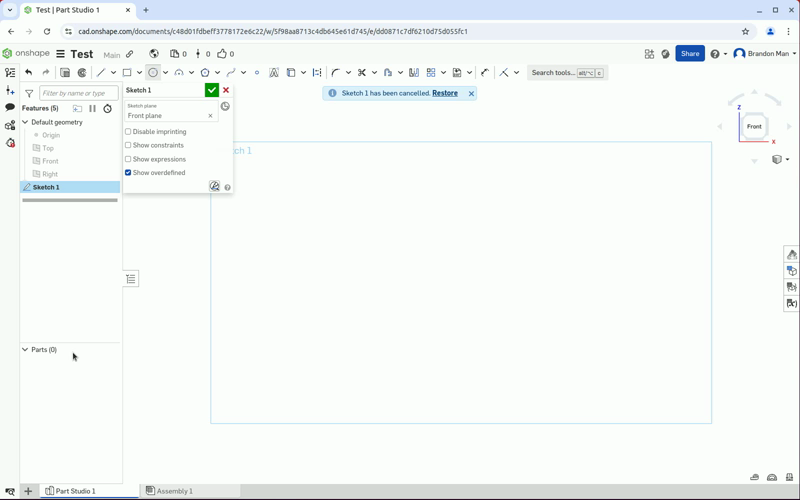
mouse_move(461, 282)
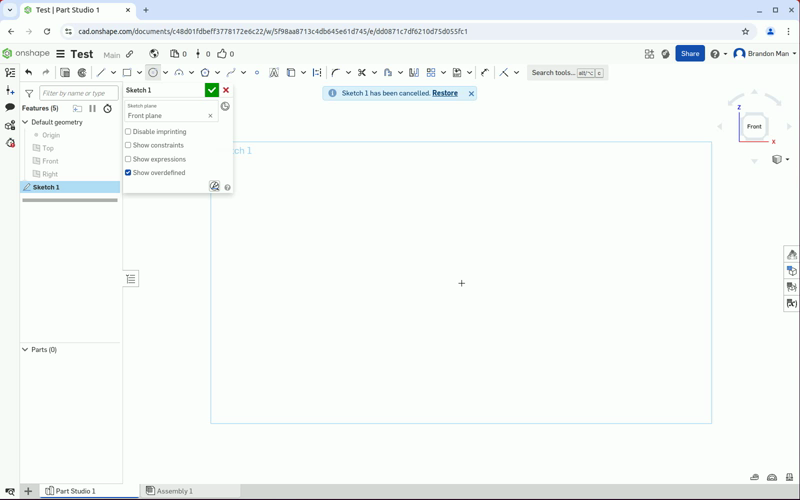
click(461, 282)
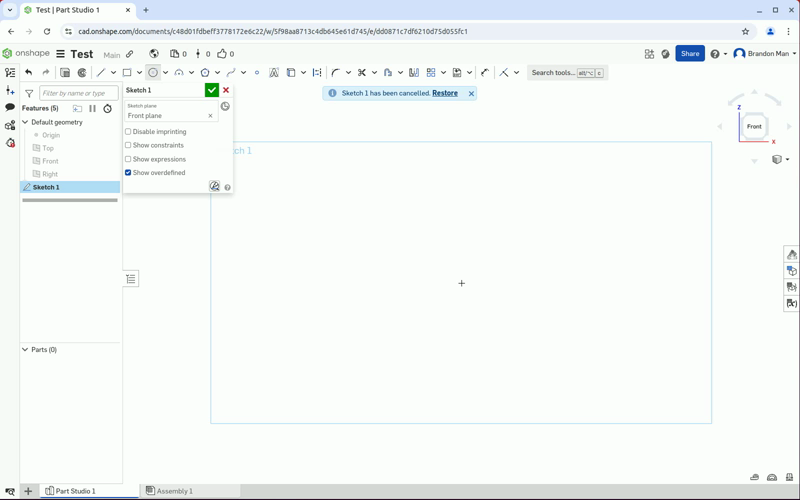
key_up(shift)
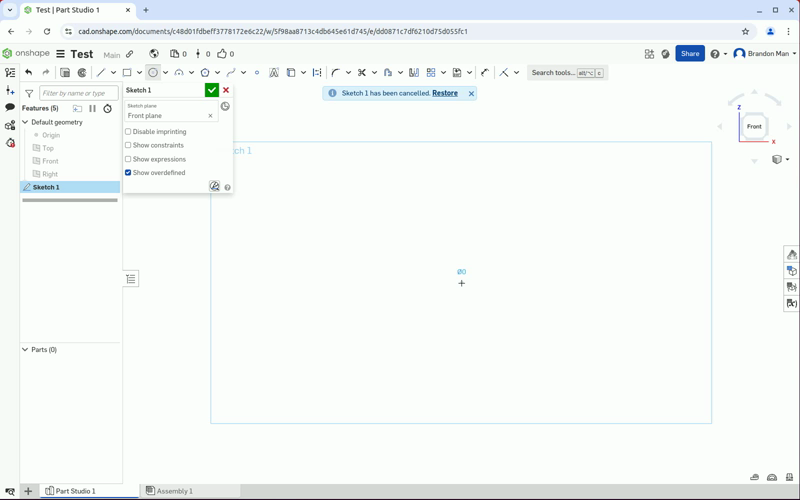
mouse_move(477, 282)
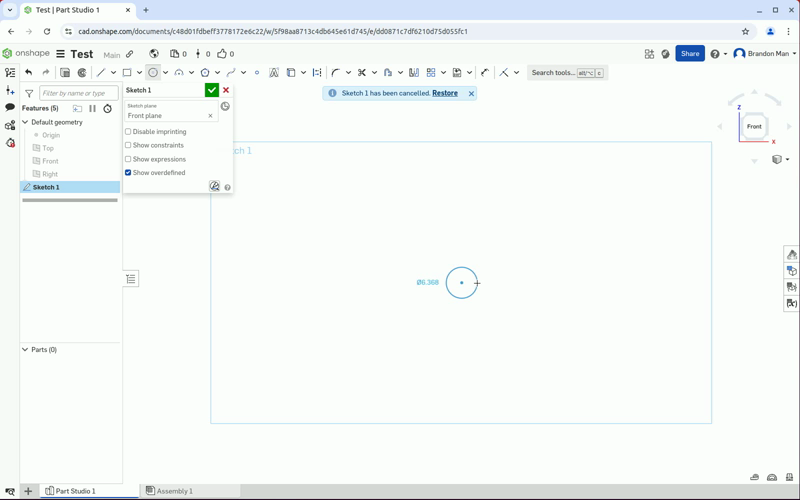
click(477, 282)
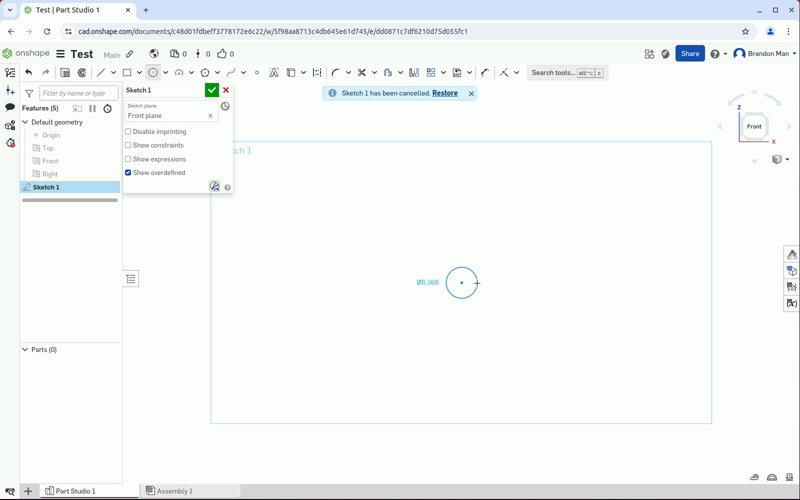
key(esc)
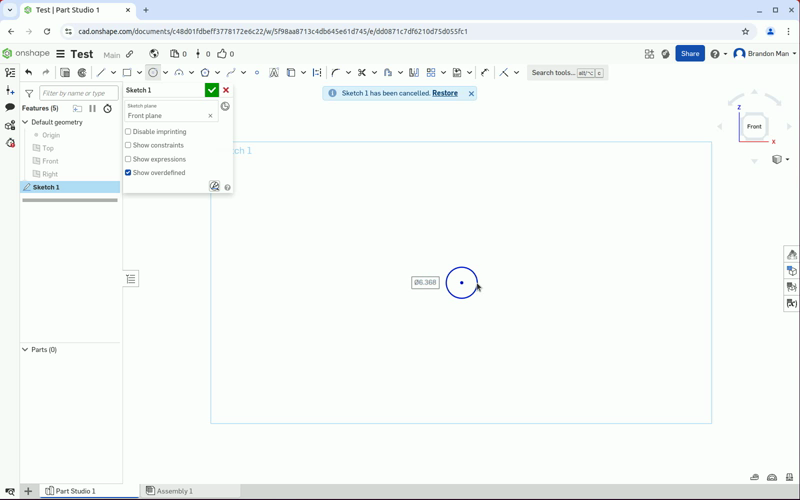
mouse_move(467, 281)
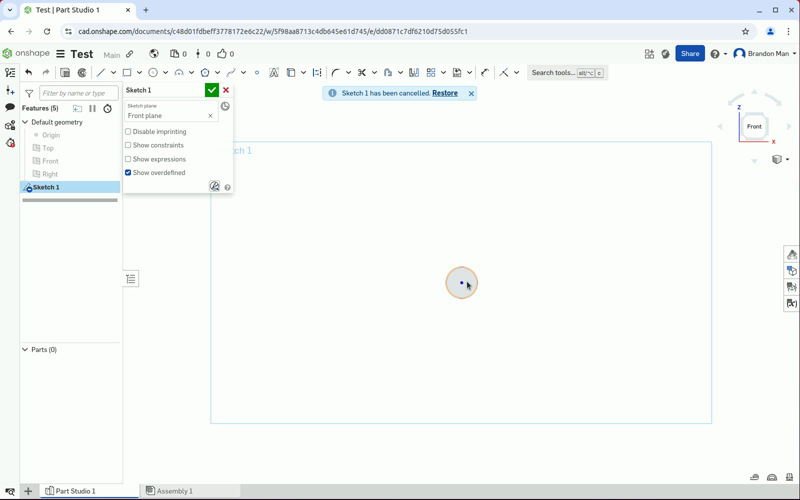
scroll(6)
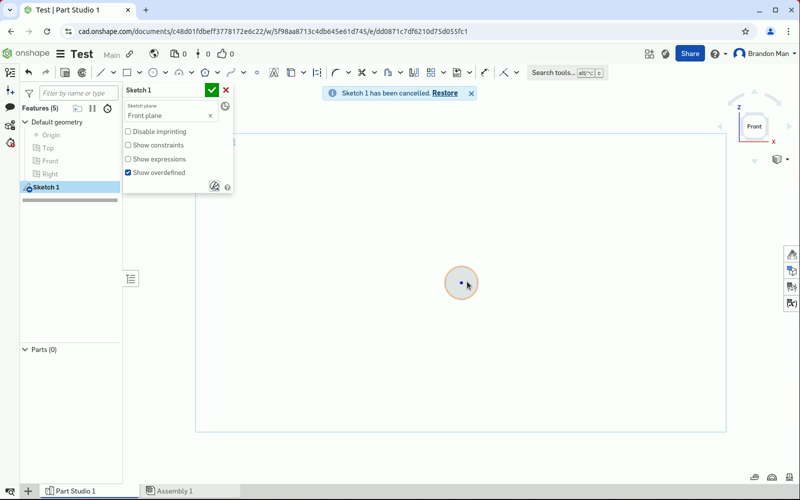
scroll(6)
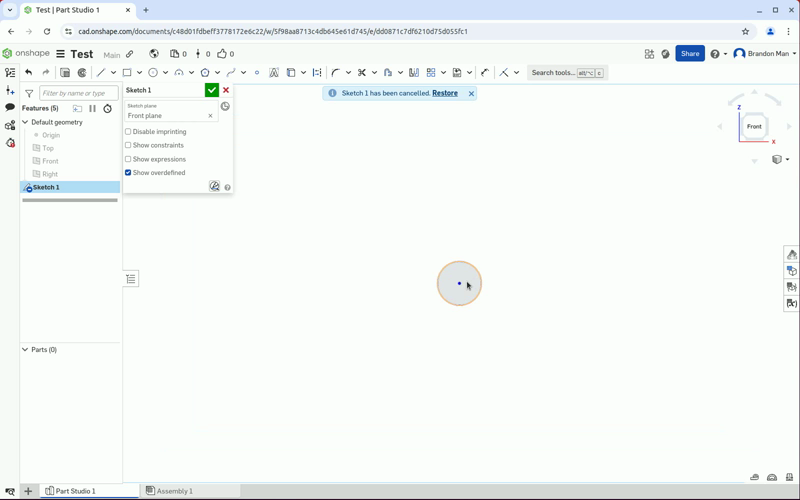
scroll(6)
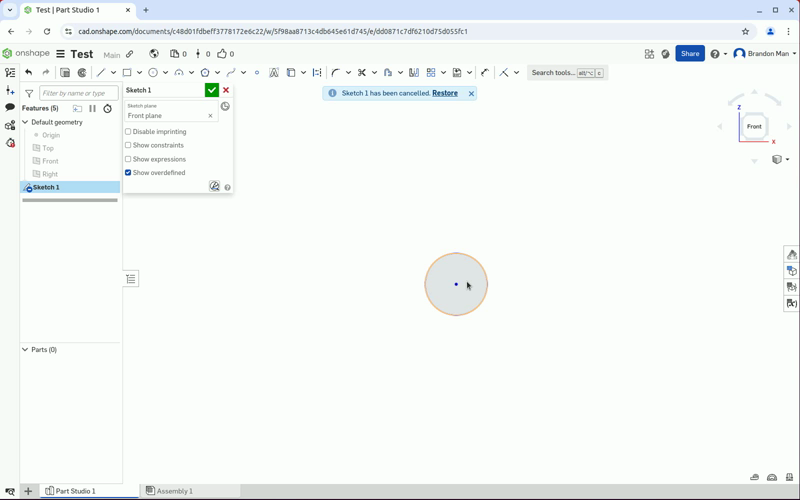
scroll(6)
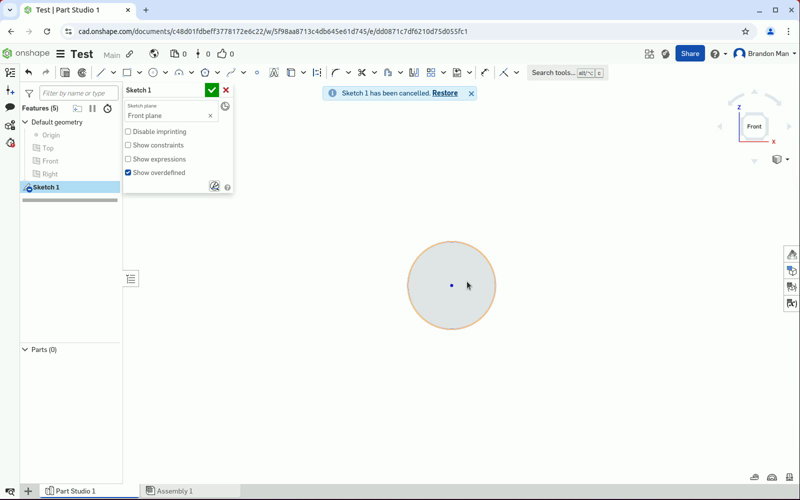
scroll(6)
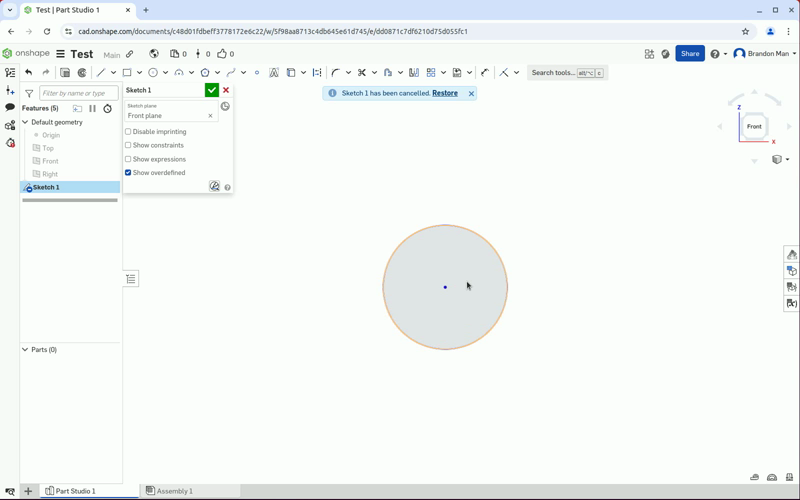
scroll(6)
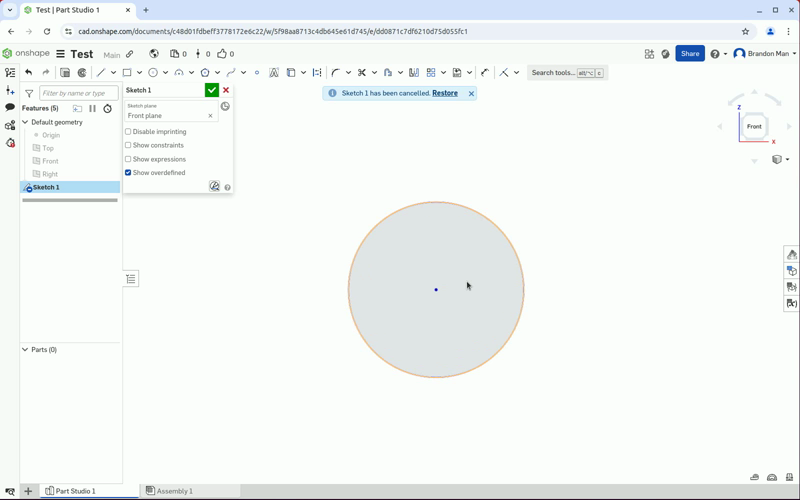
scroll(6)
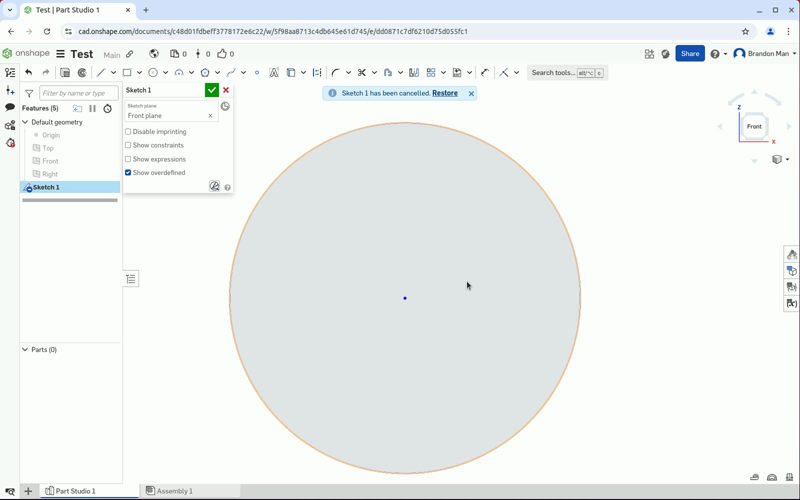
click(467, 281)
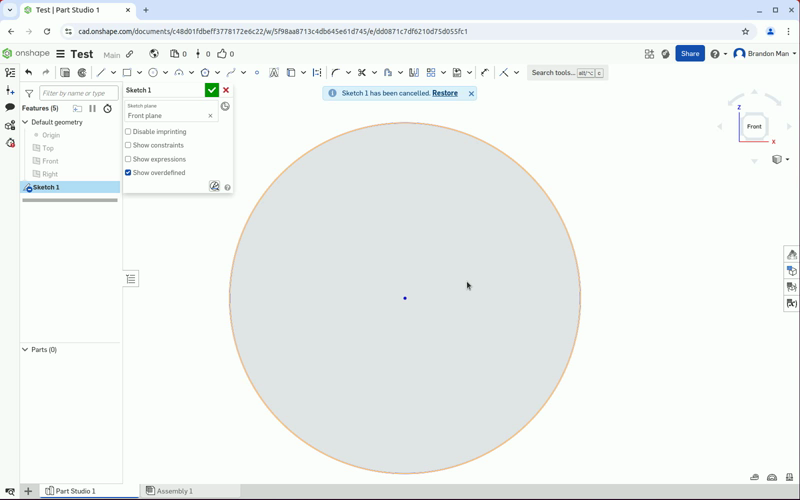
scroll(-6)
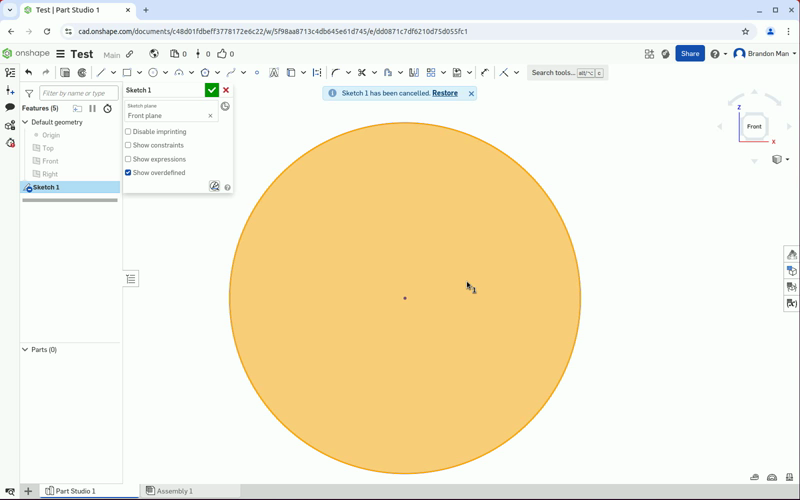
scroll(-6)
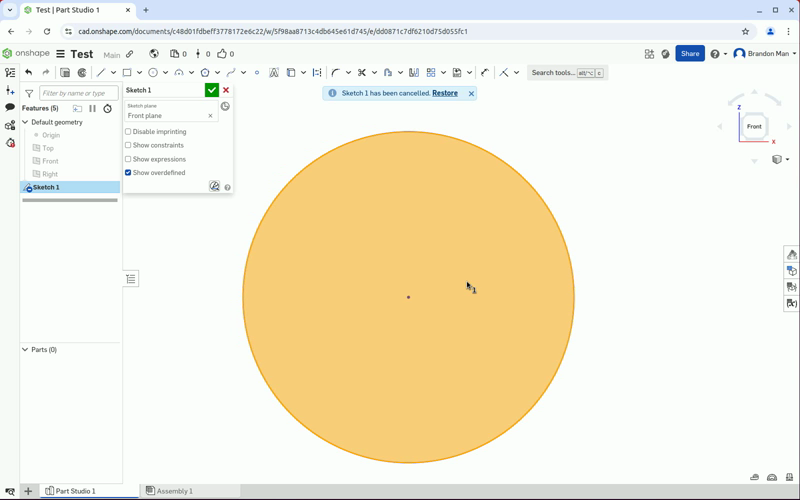
scroll(-6)
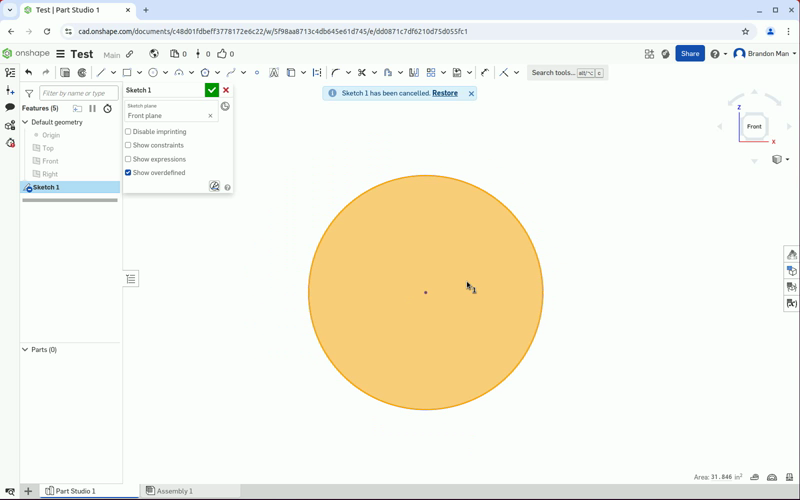
scroll(-6)
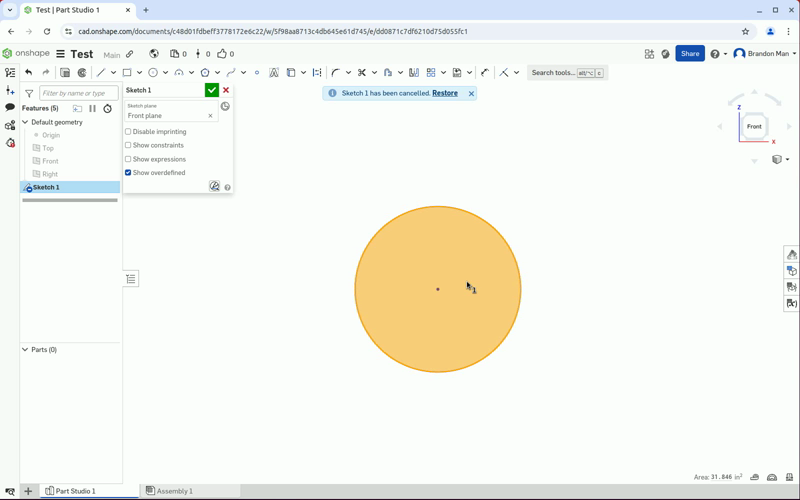
scroll(-6)
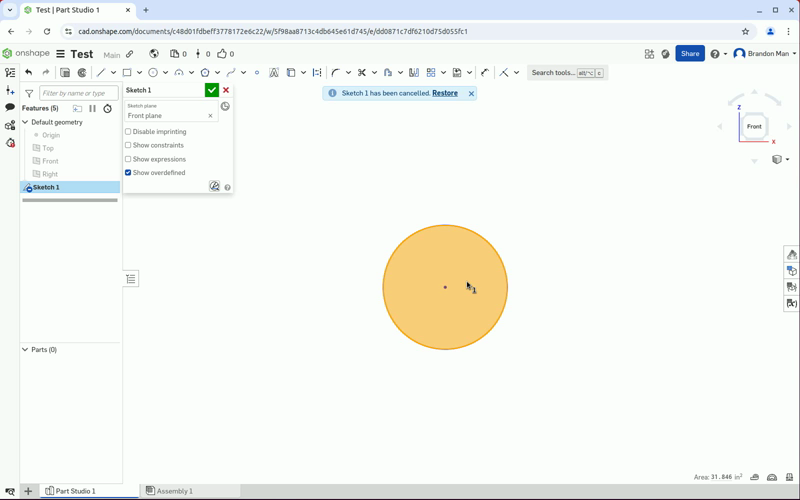
scroll(-6)
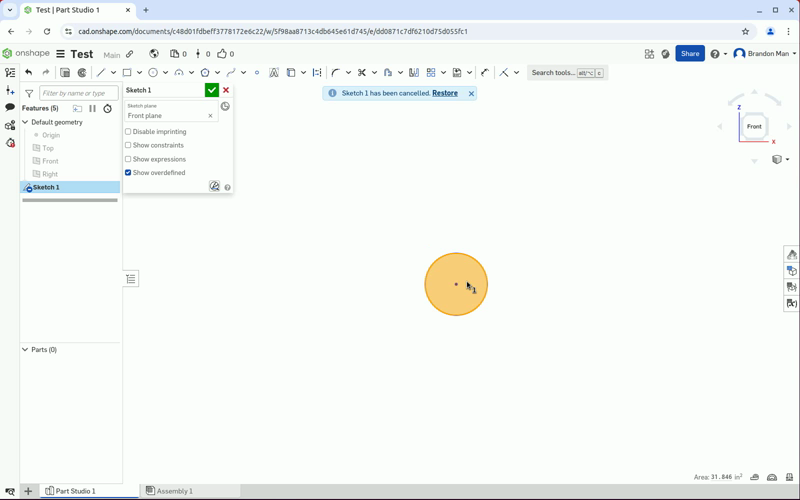
scroll(-6)
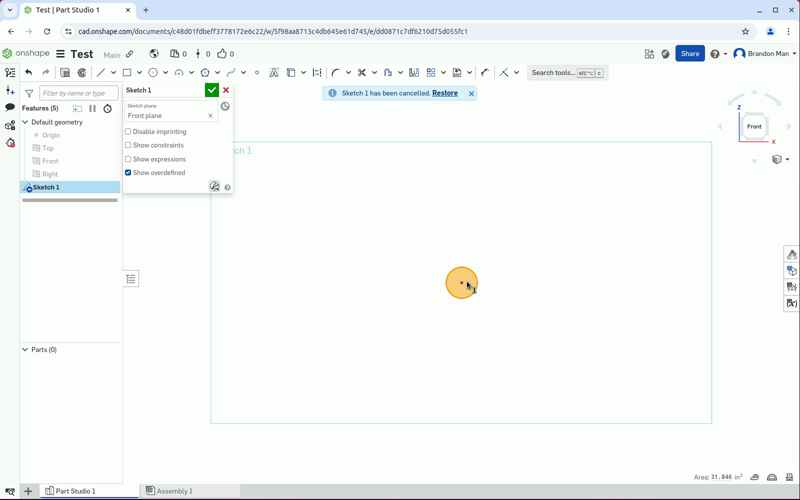
mouse_move(73, 352)
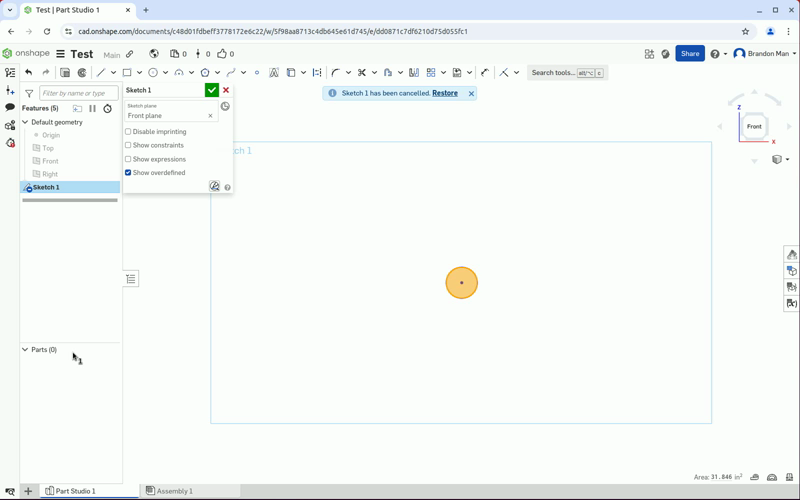
key(shift+y)
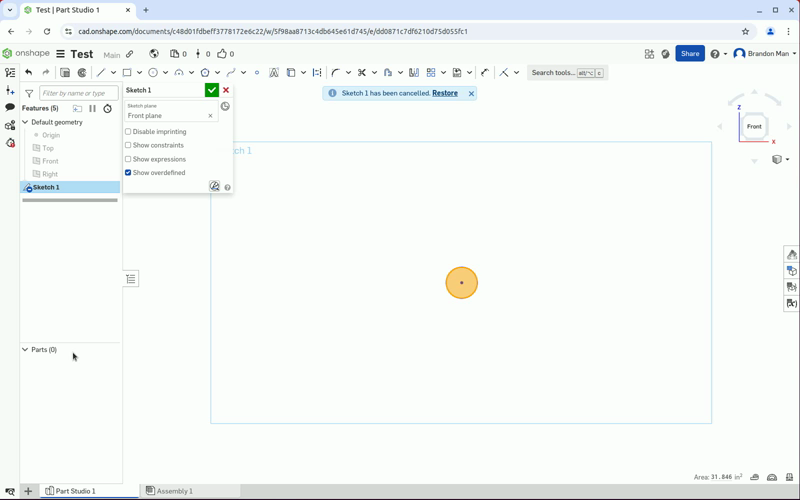
key(shift+e)
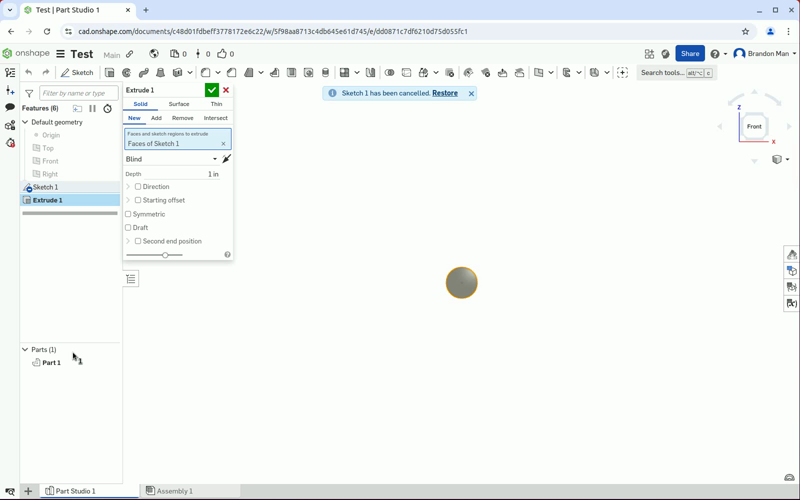
mouse_move(143, 106)
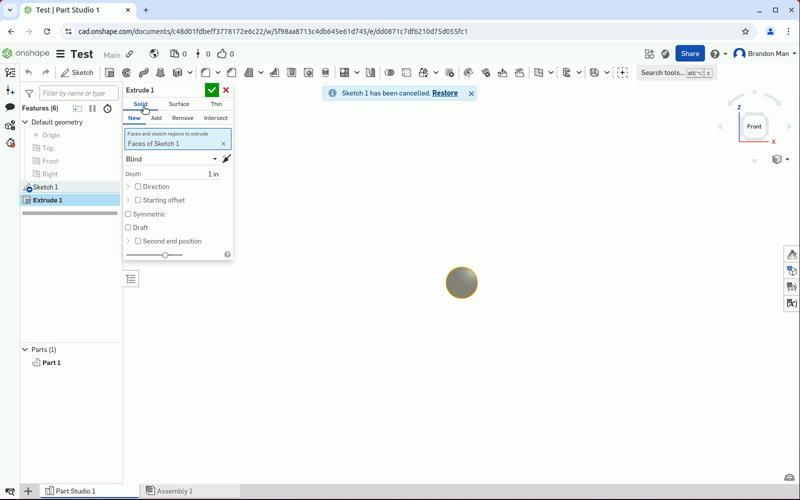
click(143, 106)
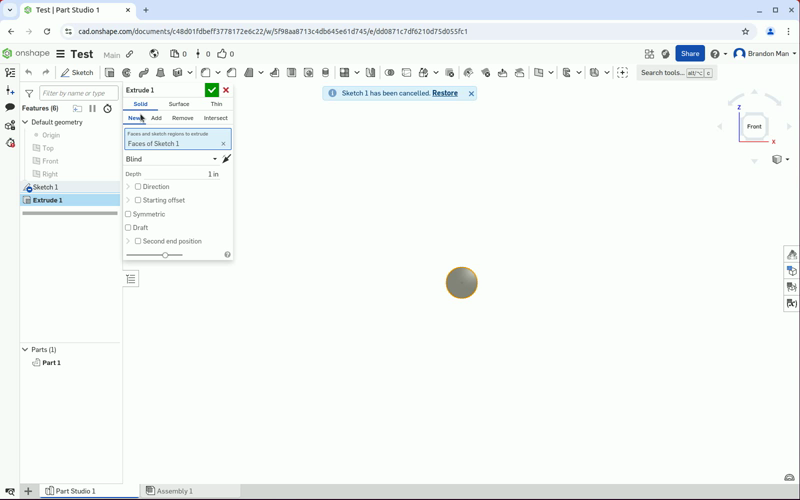
mouse_move(137, 120)
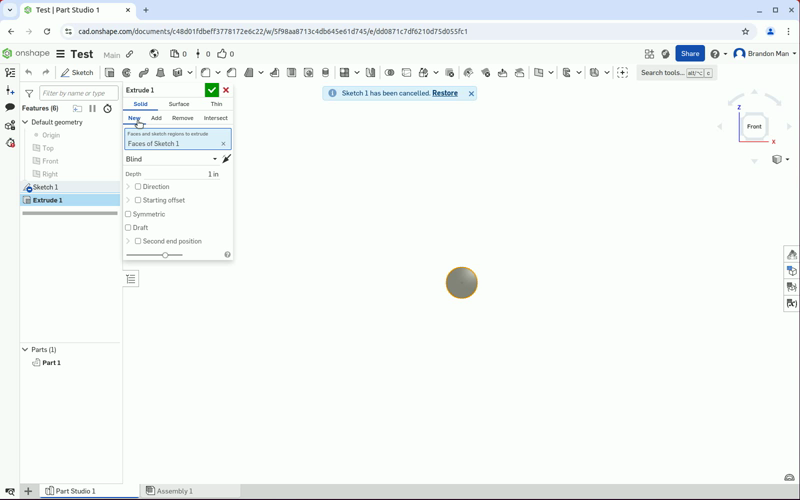
click(137, 120)
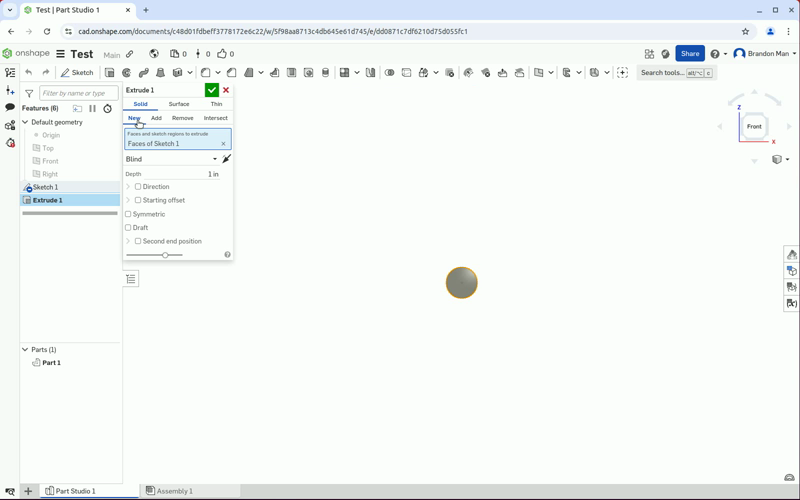
key(tab, 4)
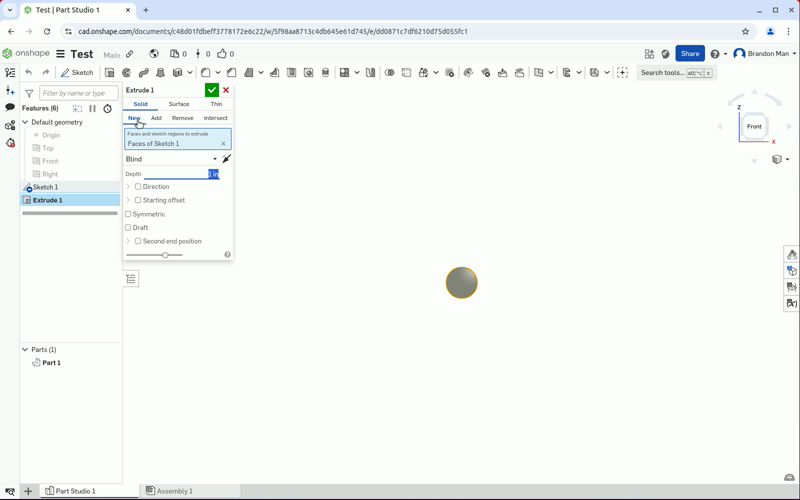
text(7.703)
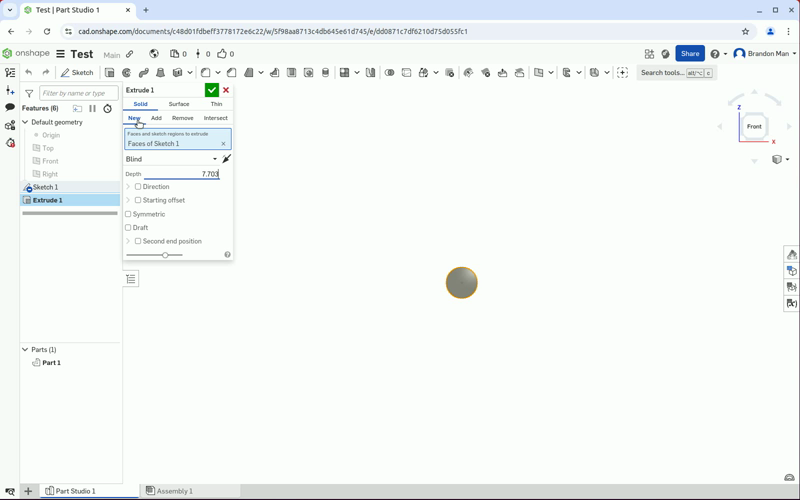
key(enter)
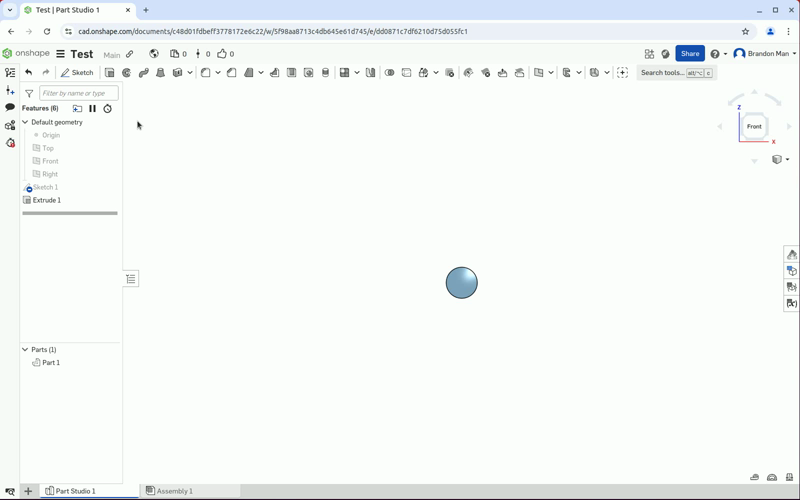
key(shift+h)
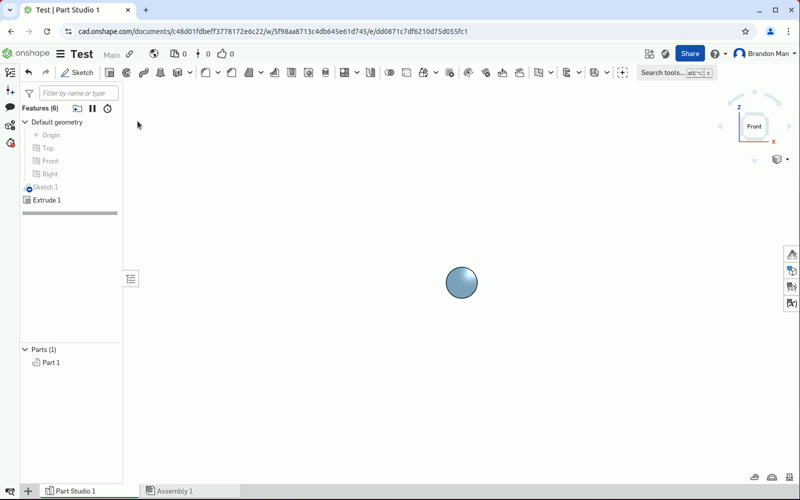
key(shift+h)
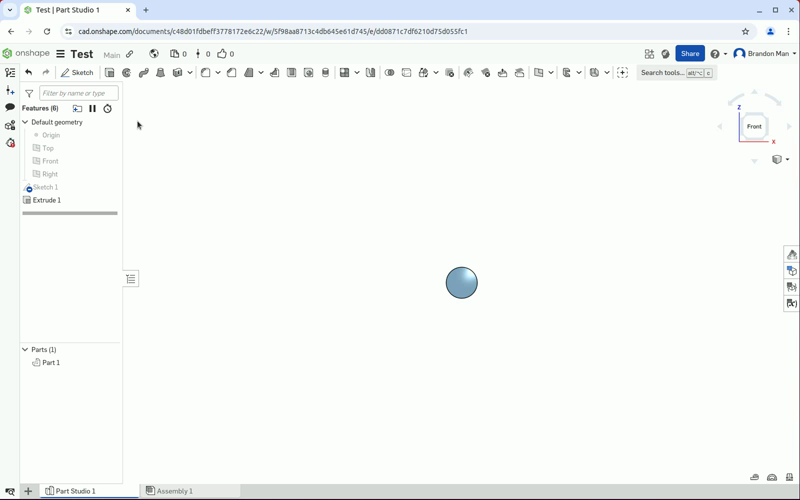
mouse_move(73, 189)
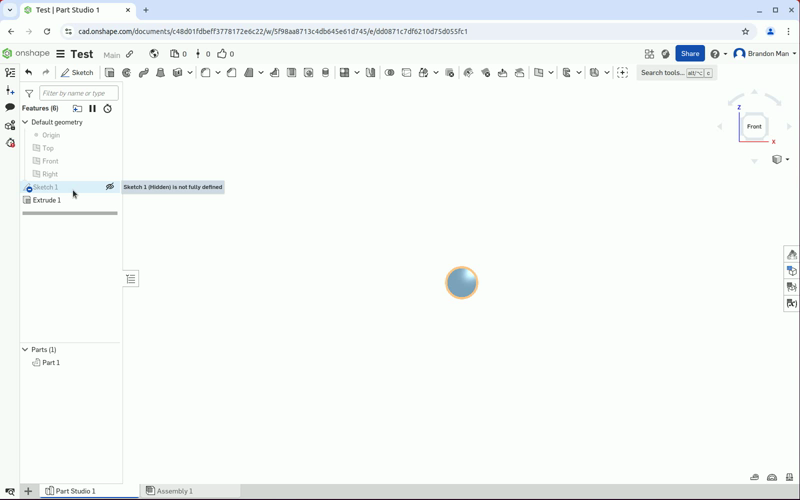
click(73, 189)
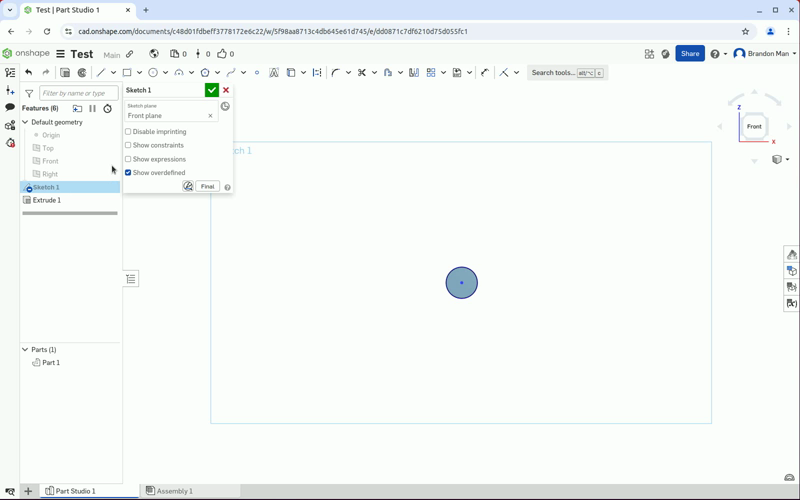
mouse_move(229, 92)
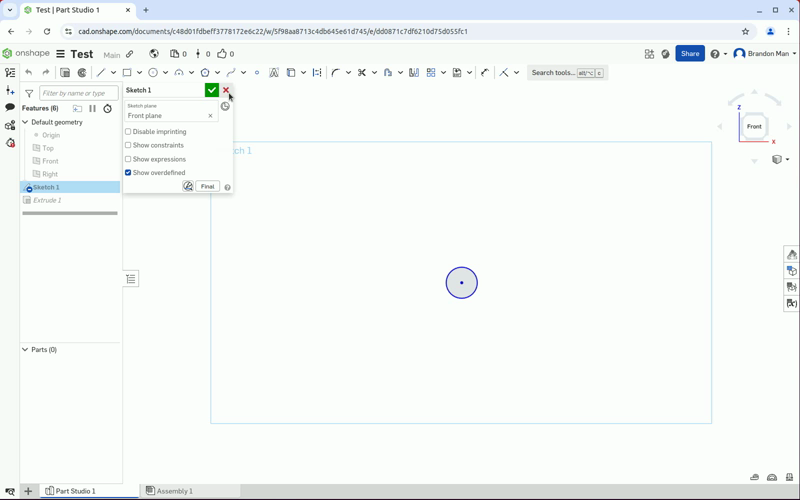
click(229, 92)
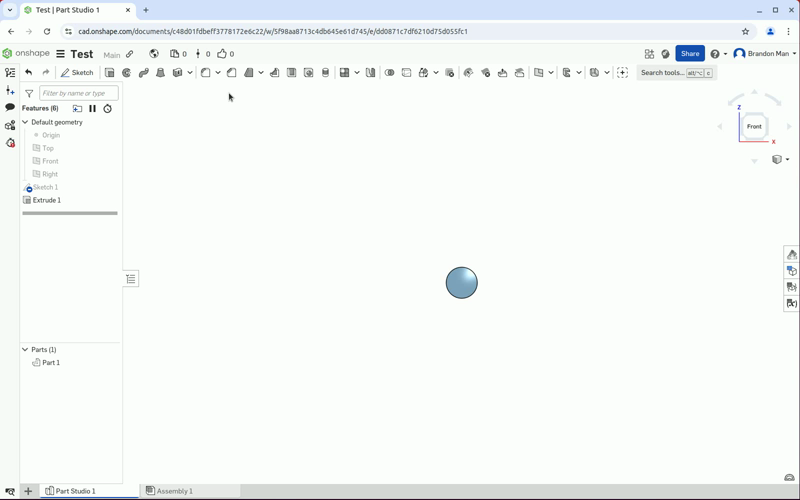
mouse_move(541, 75)
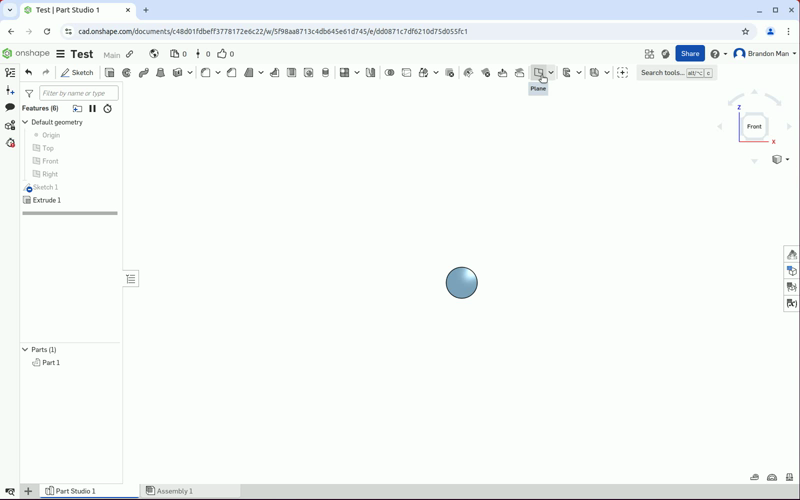
click(541, 75)
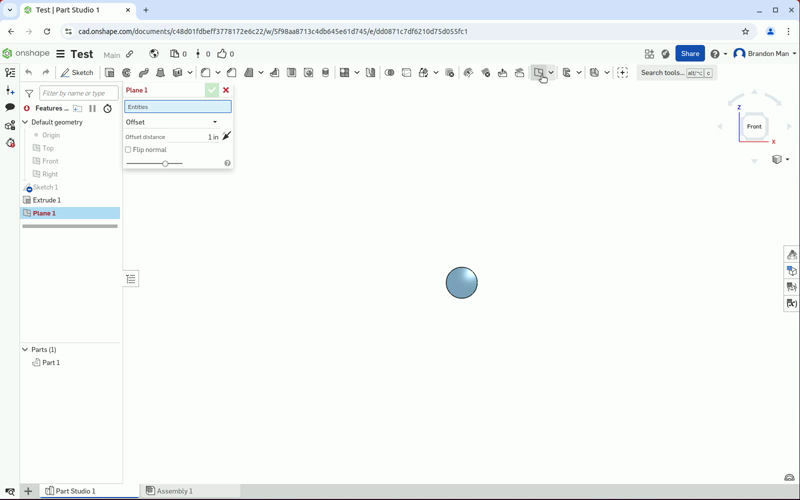
mouse_move(73, 163)
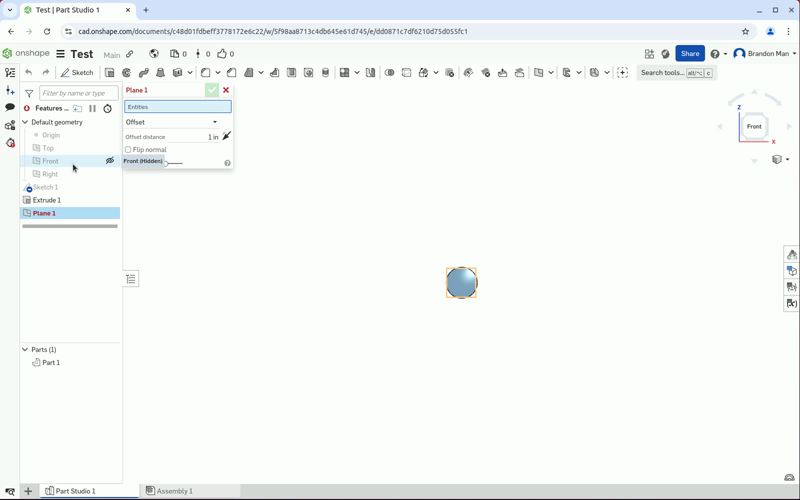
click(73, 163)
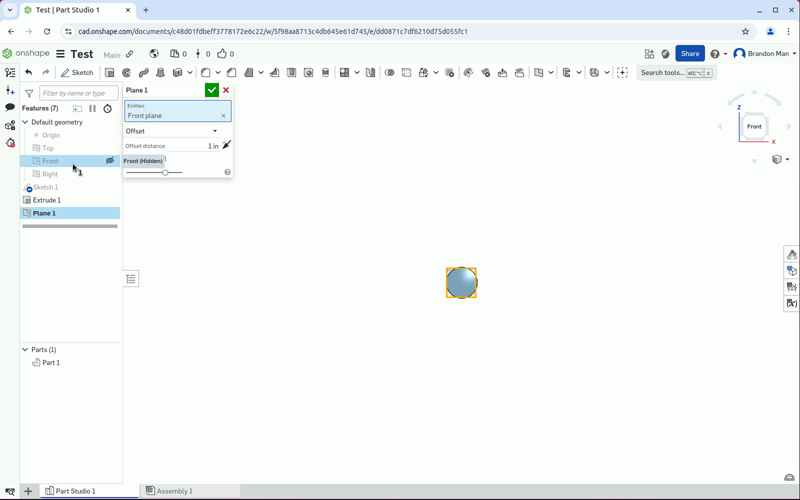
key(tab, 2)
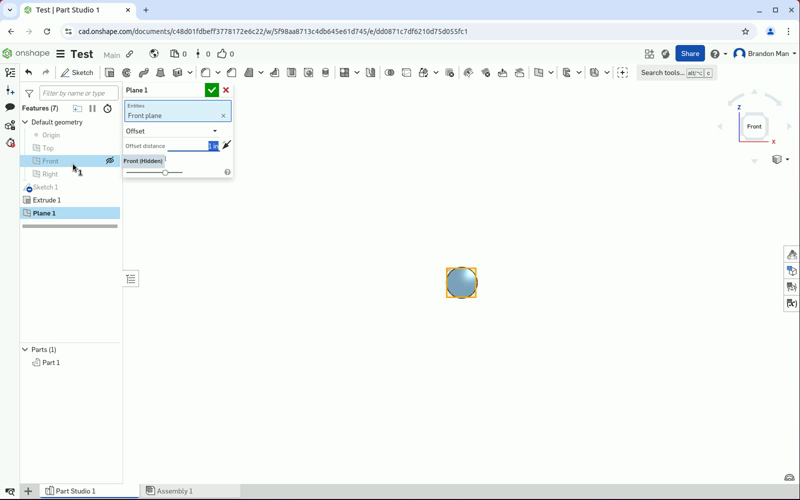
text(7.703)
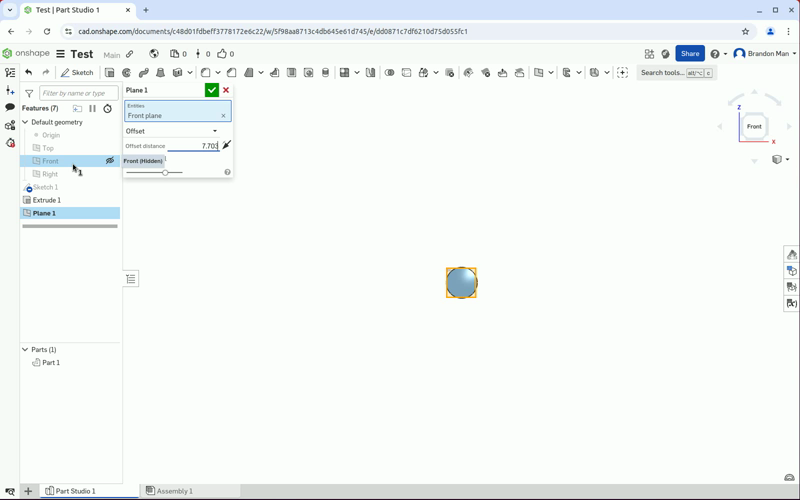
key(enter, 2)
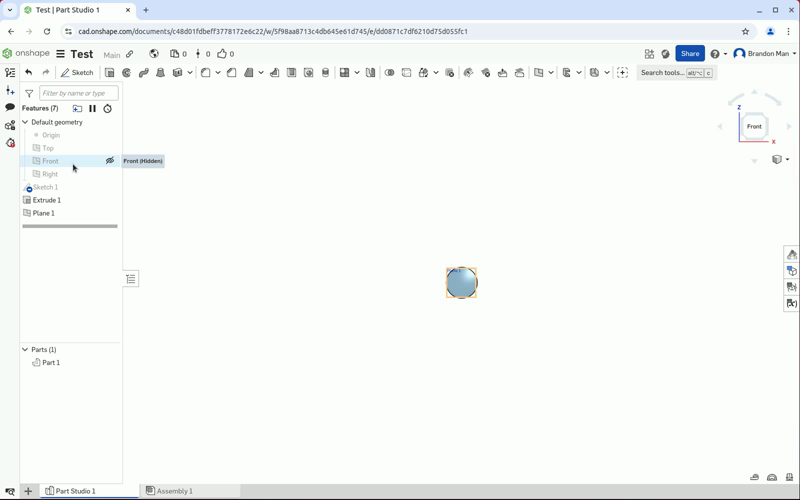
key(shift+s)
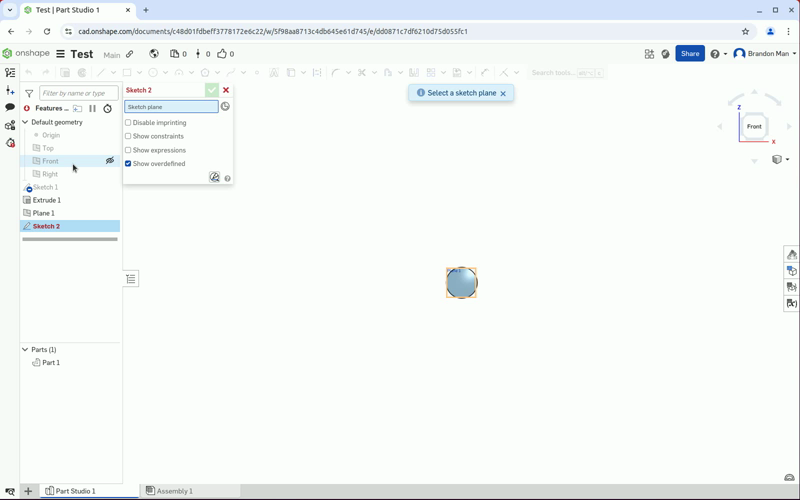
mouse_move(73, 215)
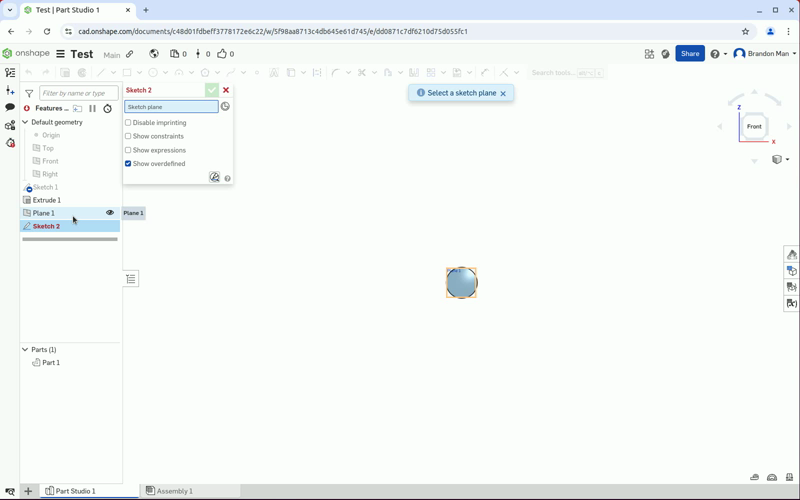
click(73, 215)
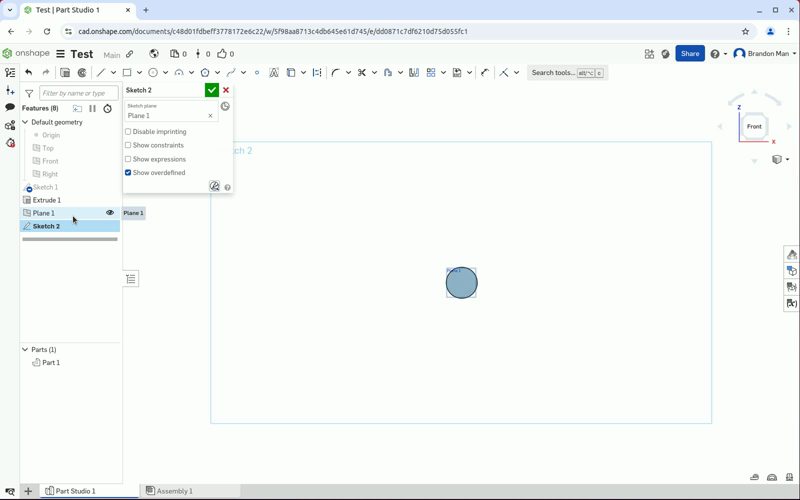
mouse_move(73, 352)
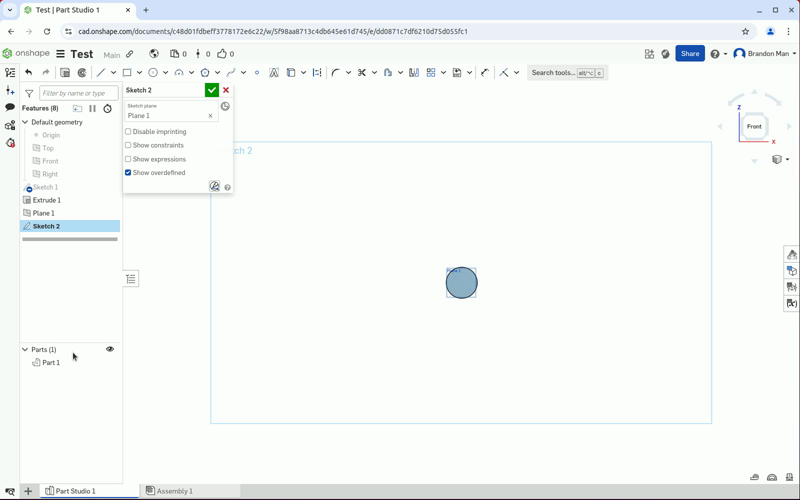
key(y)
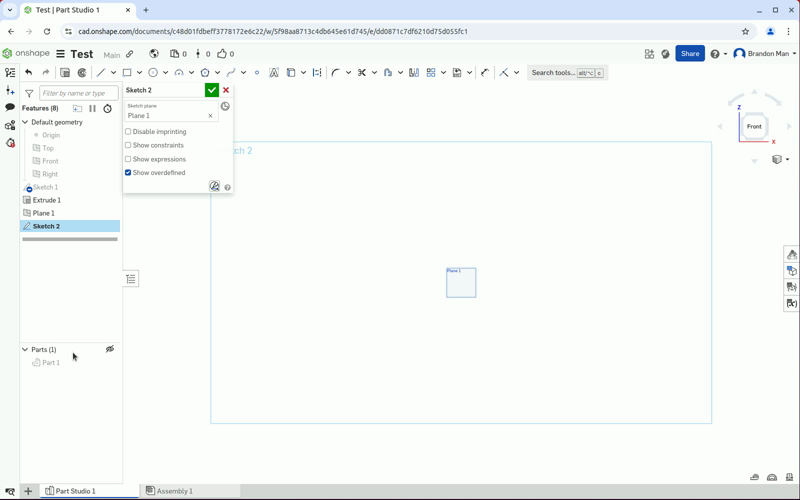
key(c)
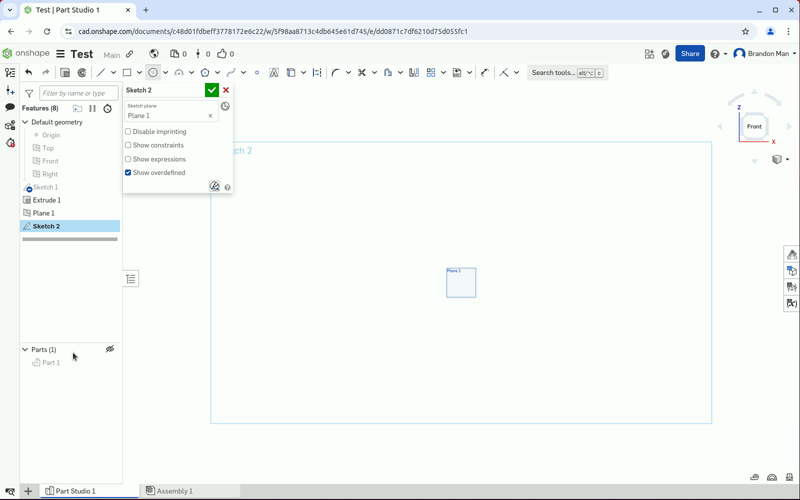
key_down(shift)
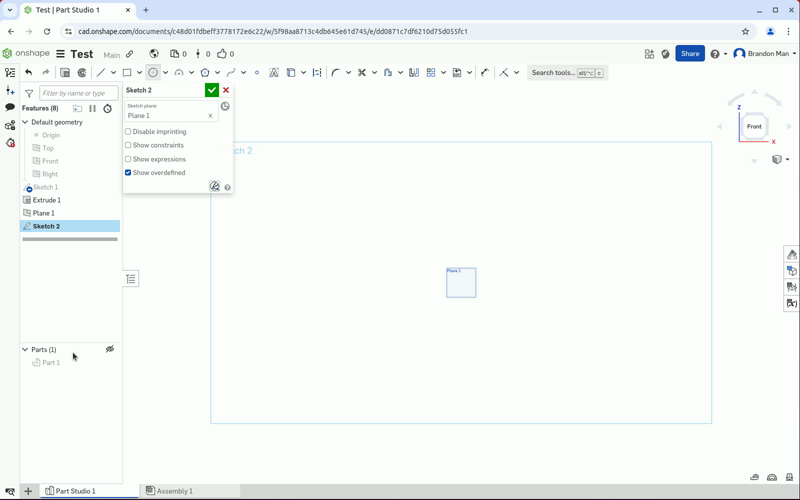
mouse_move(460, 282)
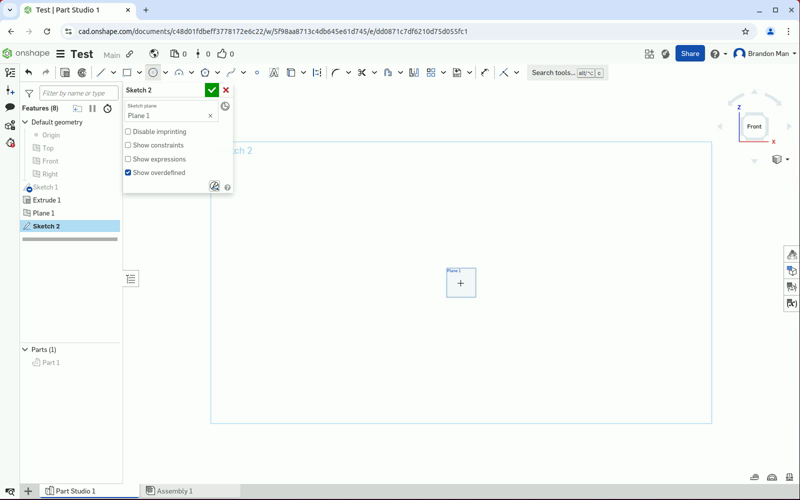
click(460, 282)
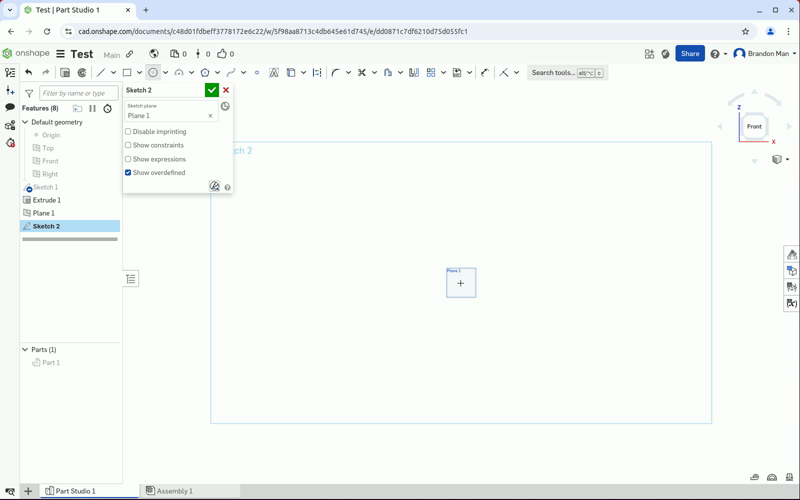
key_up(shift)
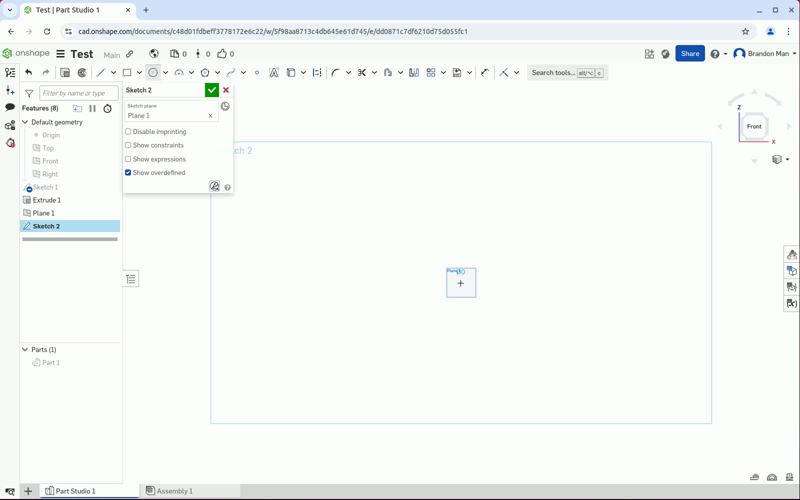
mouse_move(471, 282)
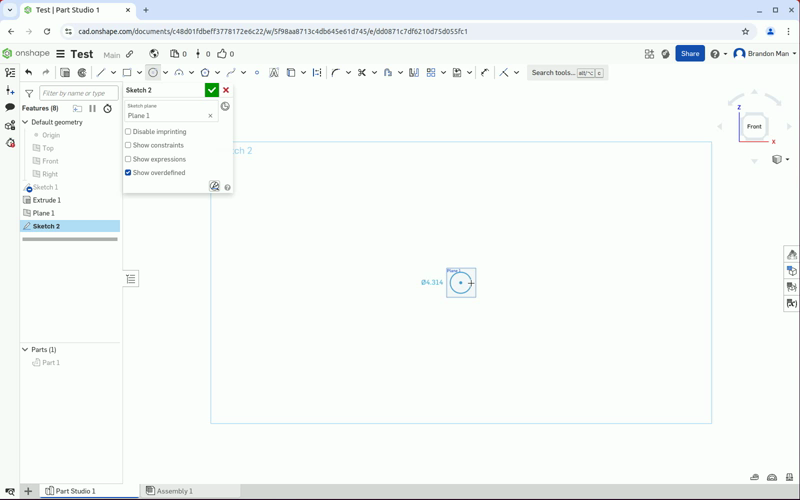
click(471, 282)
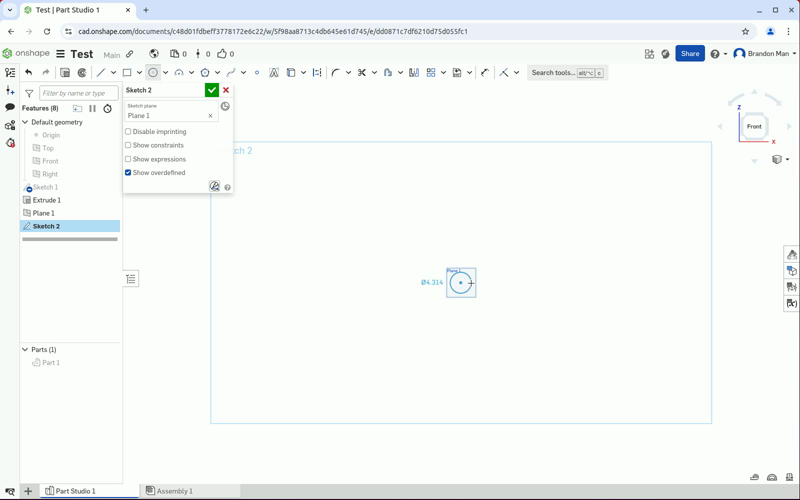
key(esc)
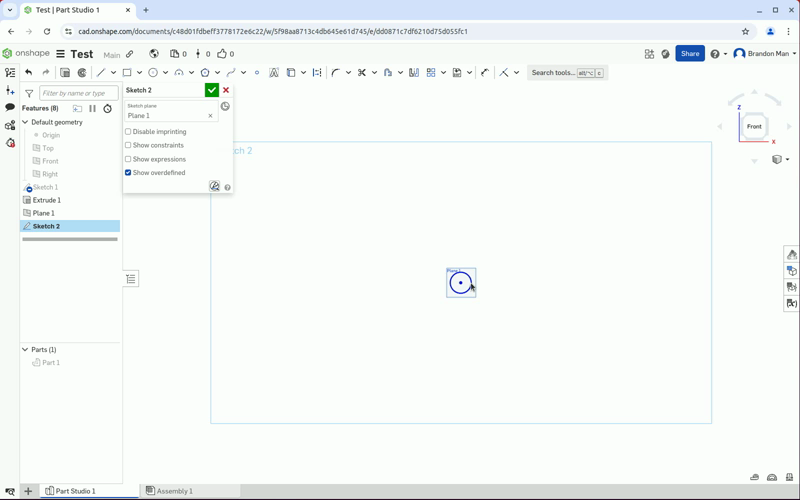
mouse_move(459, 280)
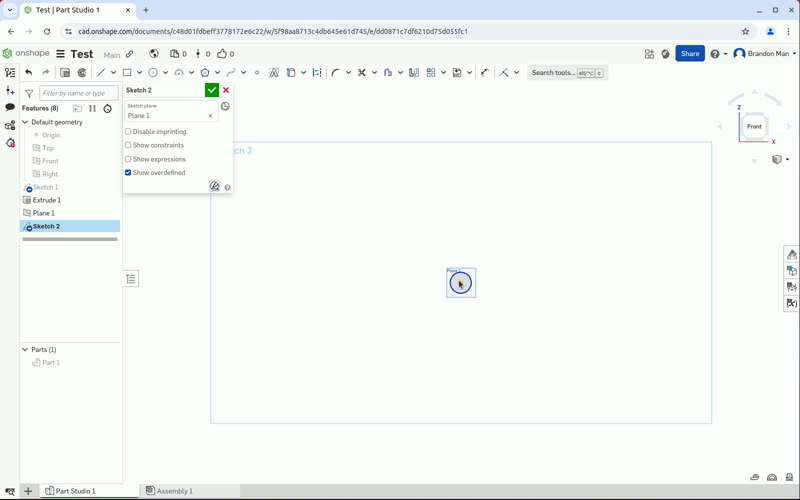
scroll(6)
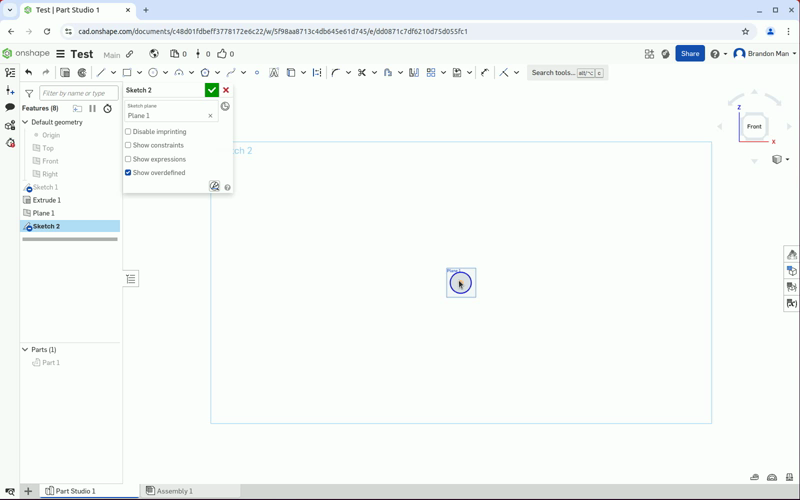
scroll(6)
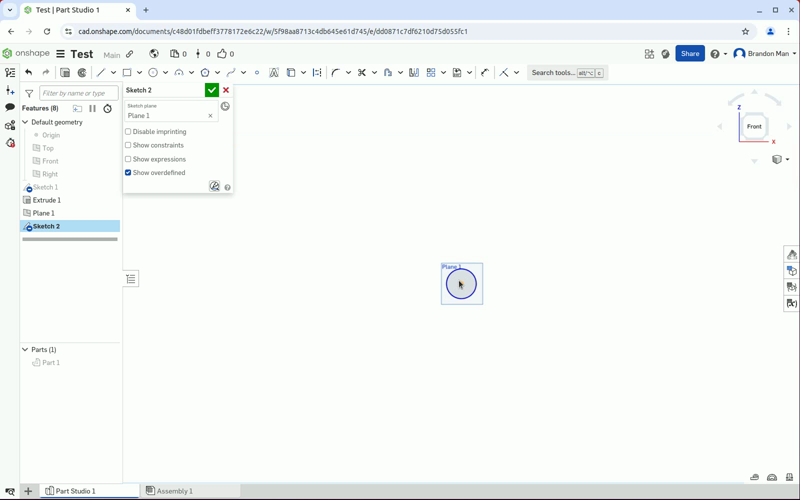
scroll(6)
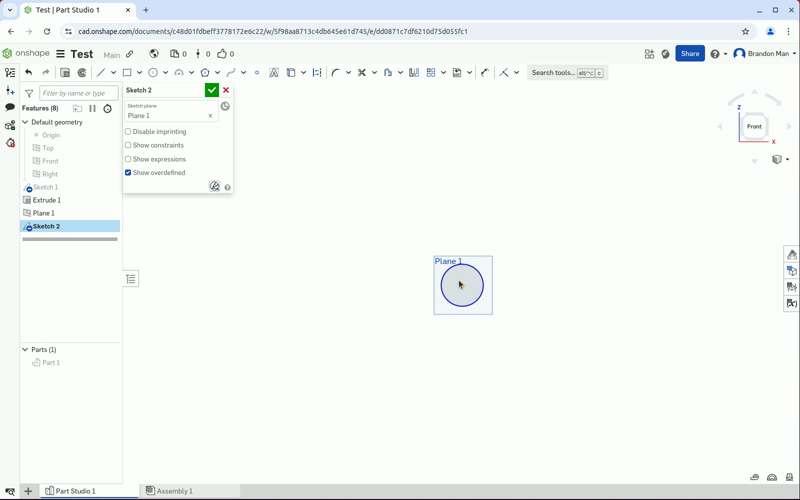
scroll(6)
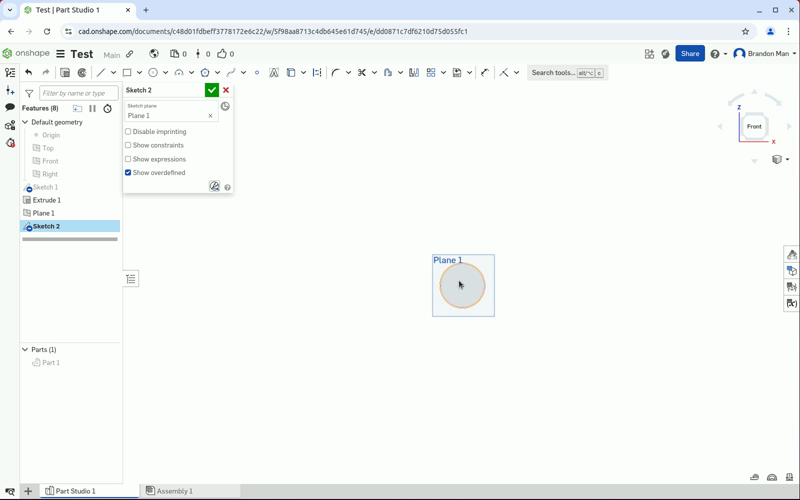
scroll(6)
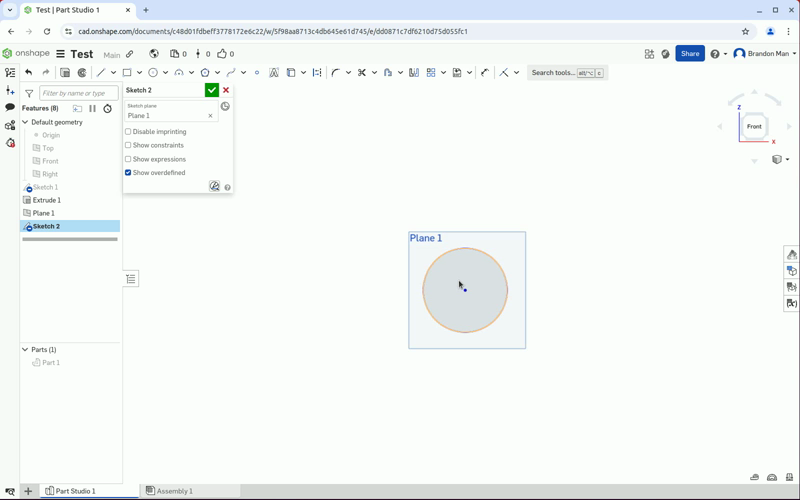
scroll(6)
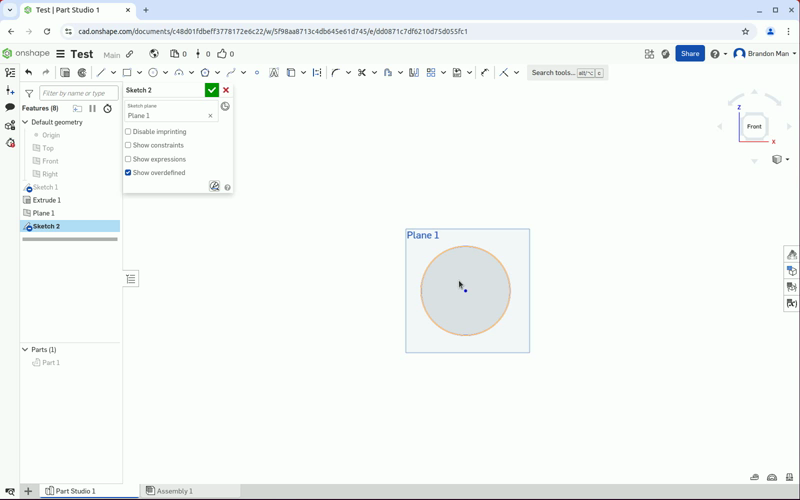
scroll(6)
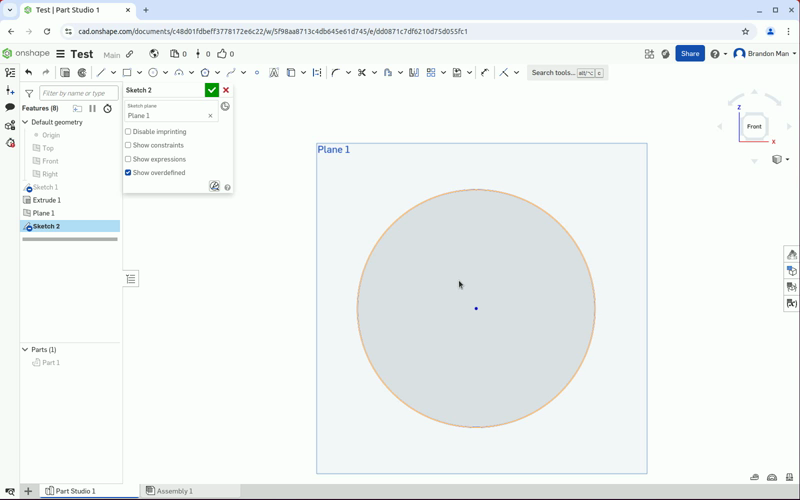
click(459, 280)
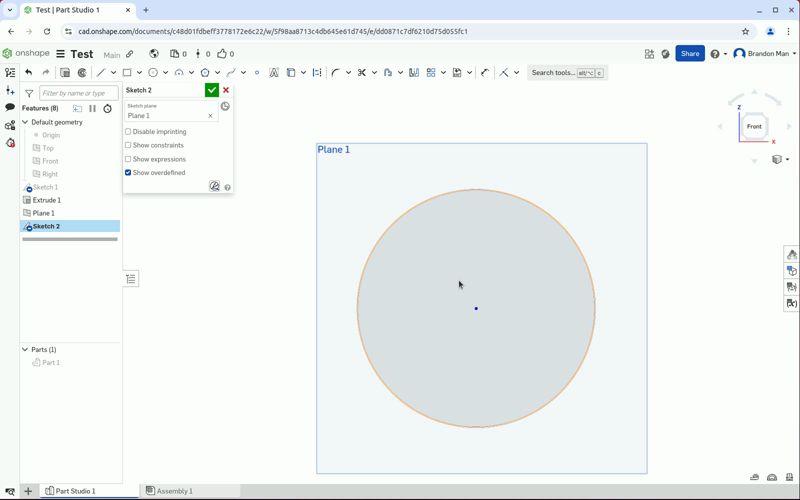
scroll(-6)
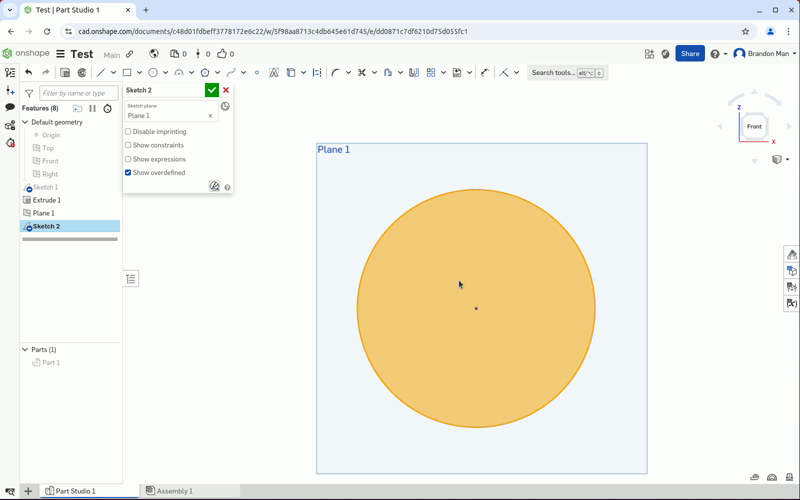
scroll(-6)
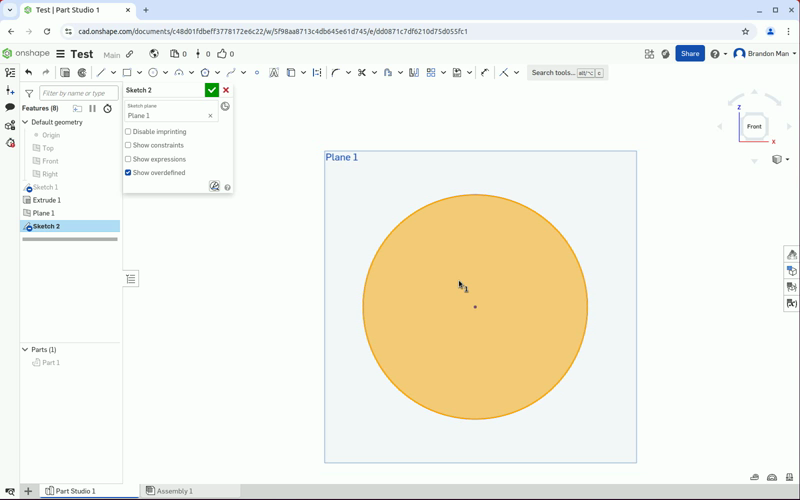
scroll(-6)
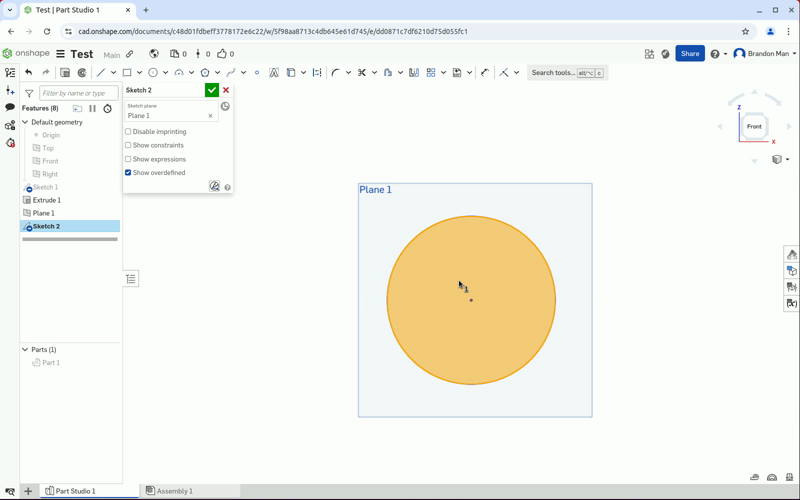
scroll(-6)
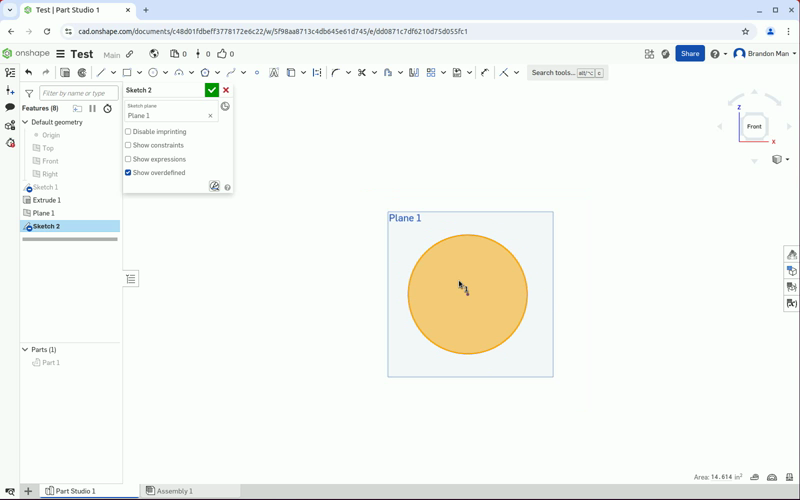
scroll(-6)
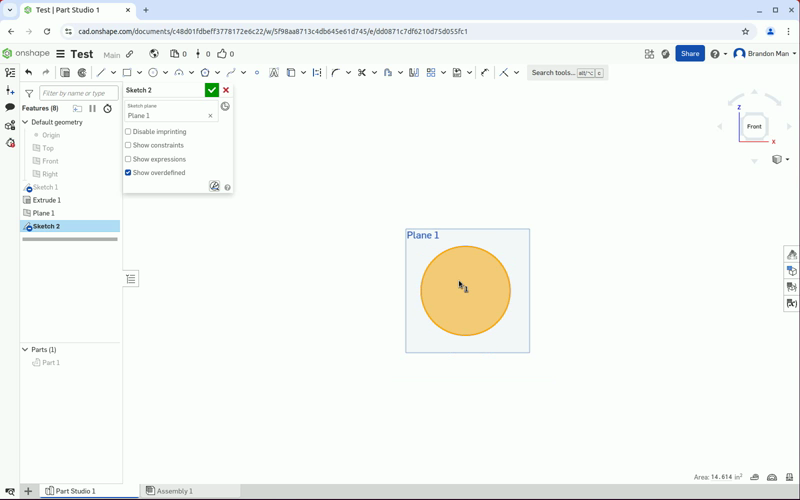
scroll(-6)
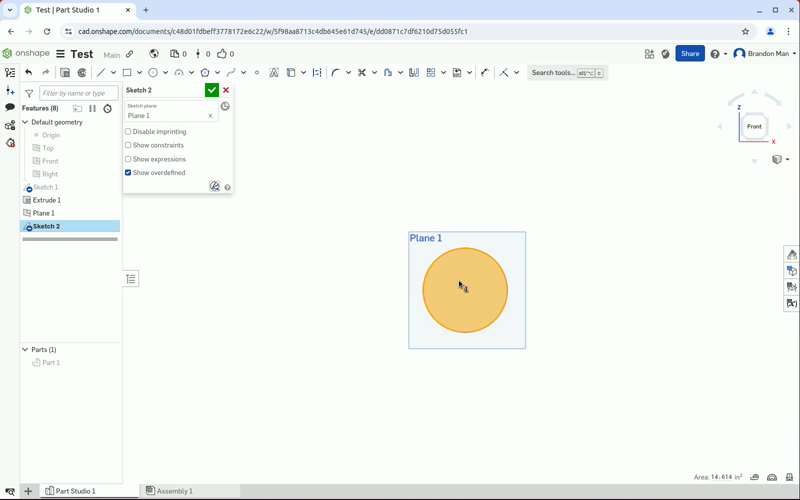
scroll(-6)
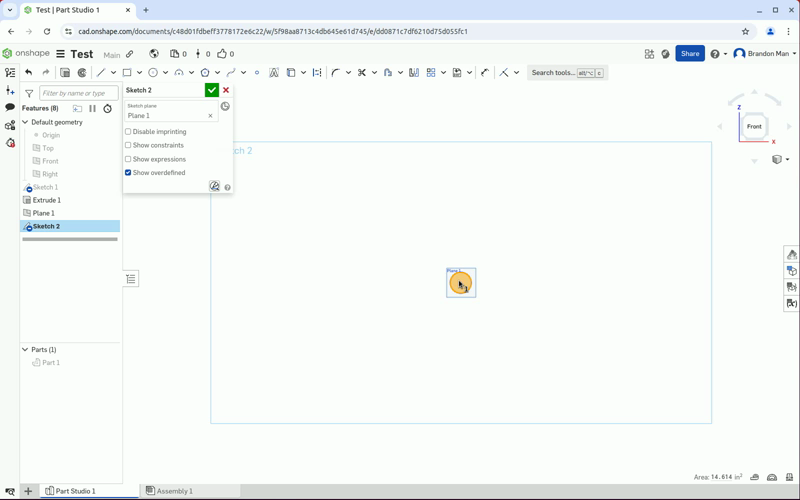
mouse_move(73, 352)
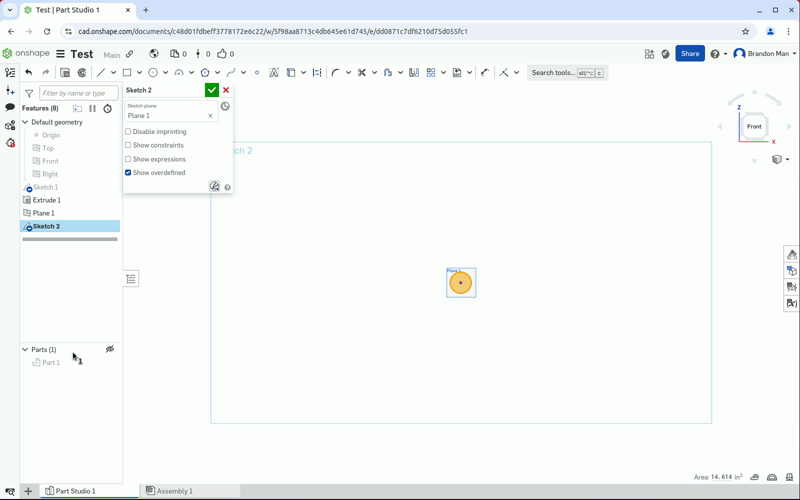
key(shift+y)
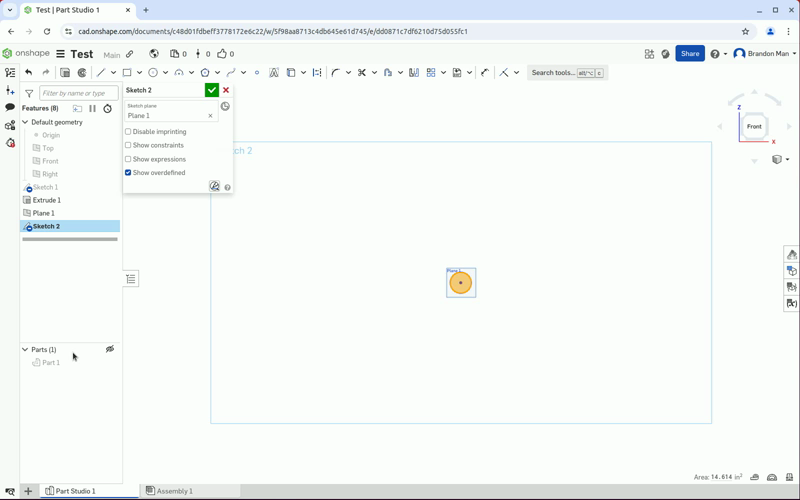
key(shift+e)
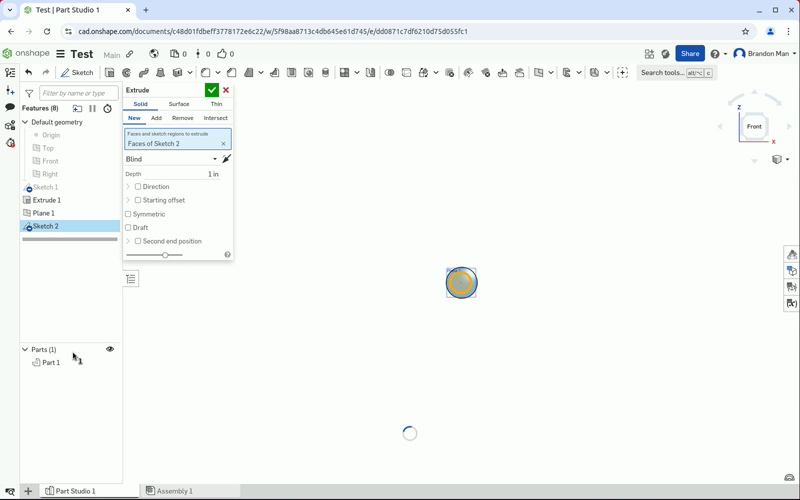
mouse_move(143, 106)
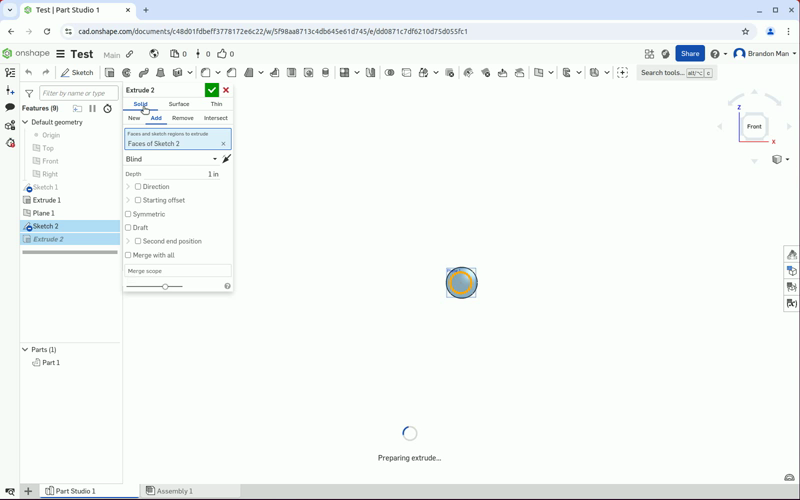
click(143, 106)
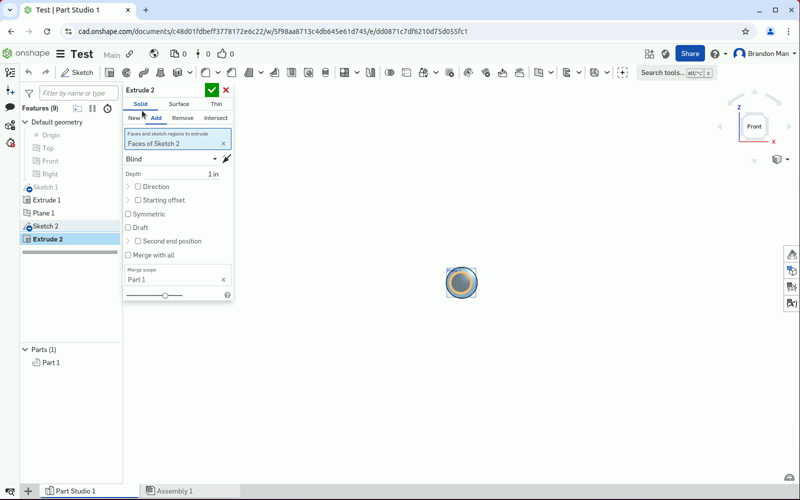
mouse_move(137, 120)
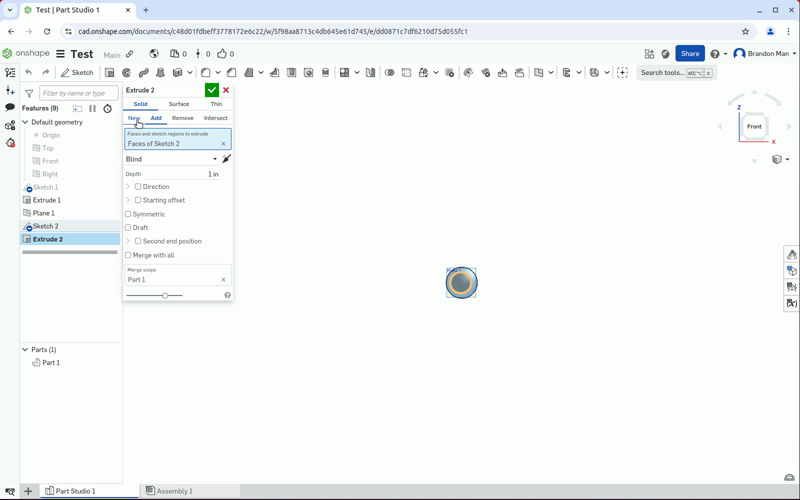
click(137, 120)
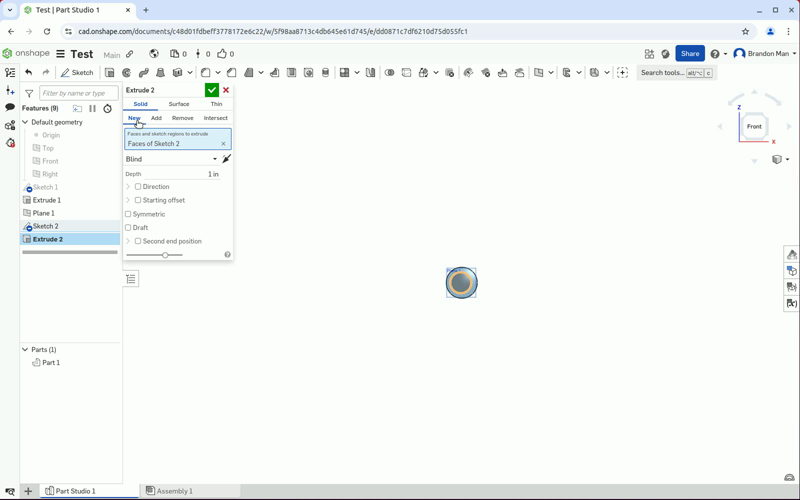
key(tab, 4)
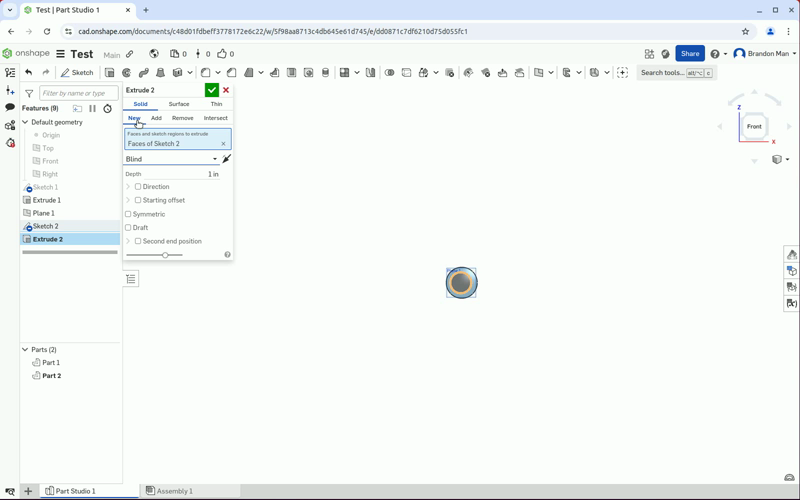
text(8.906)
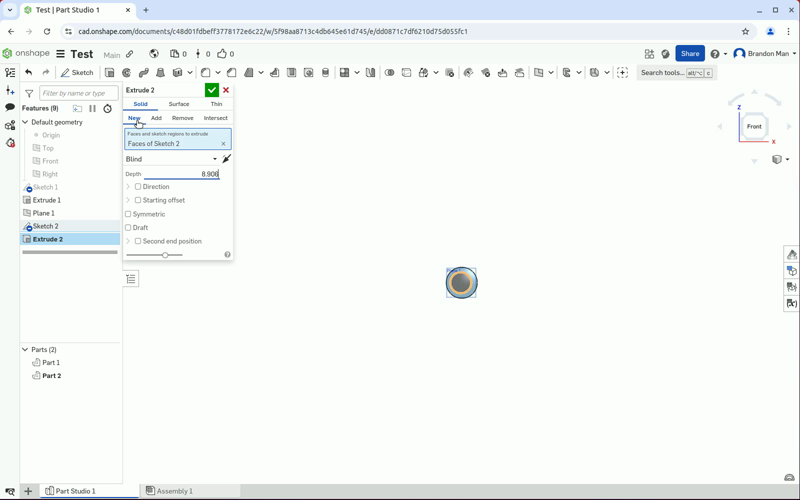
key(enter)
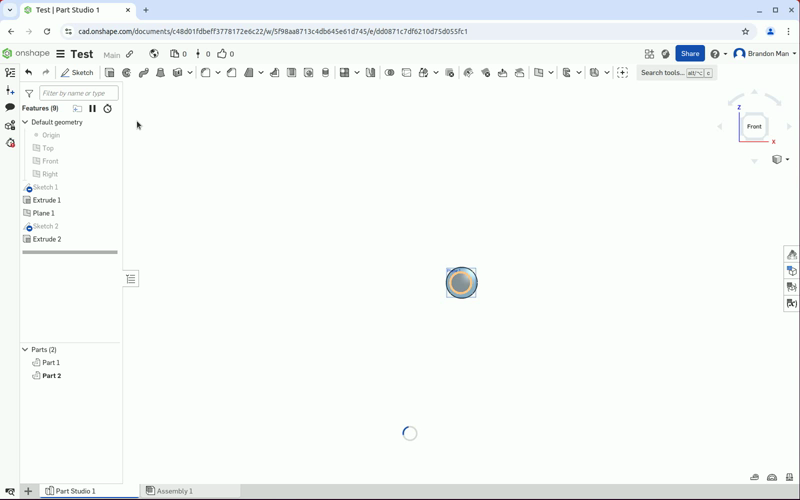
key(shift+h)
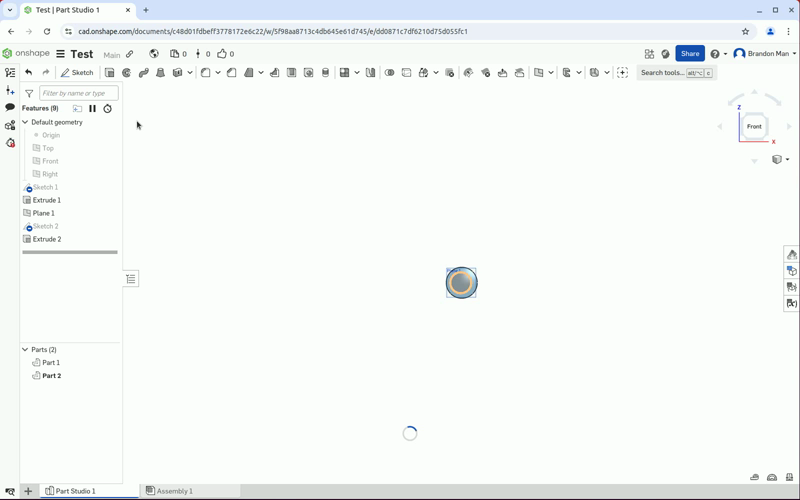
key(shift+h)
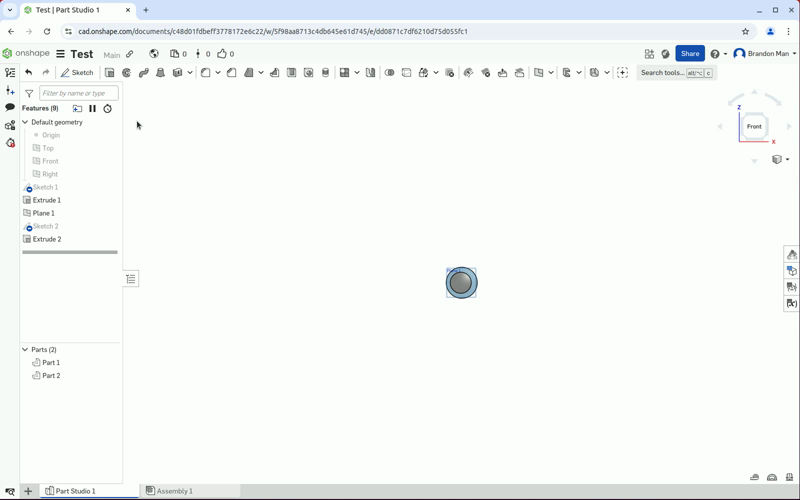
mouse_move(73, 189)
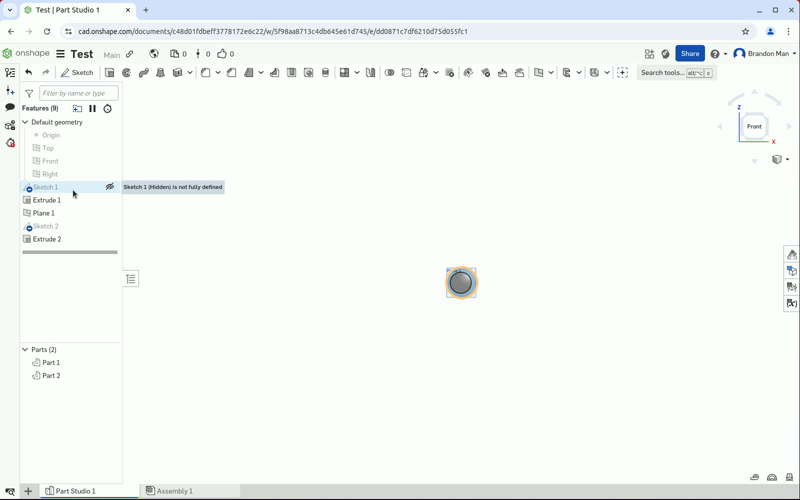
click(73, 189)
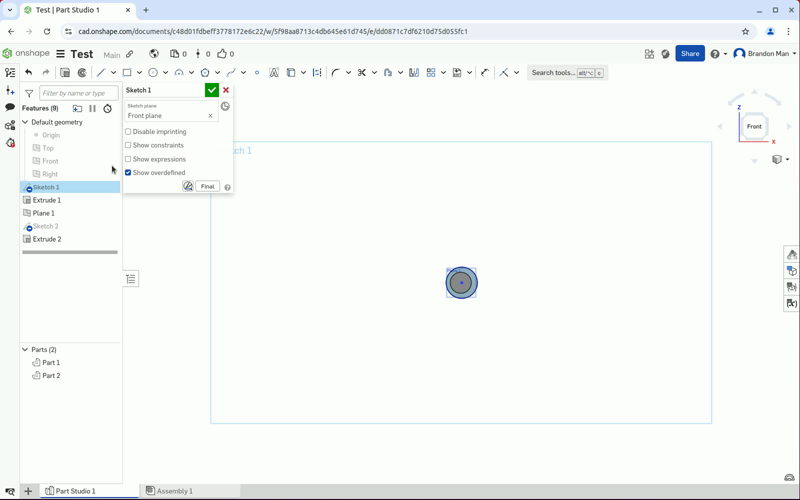
mouse_move(229, 92)
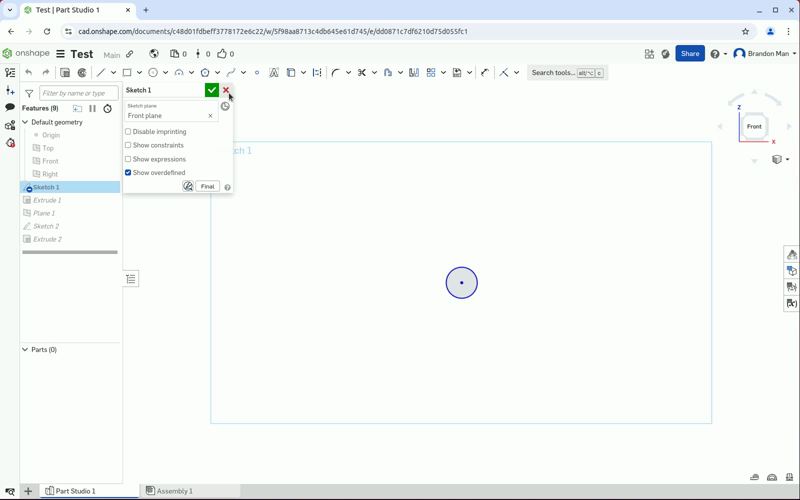
click(229, 92)
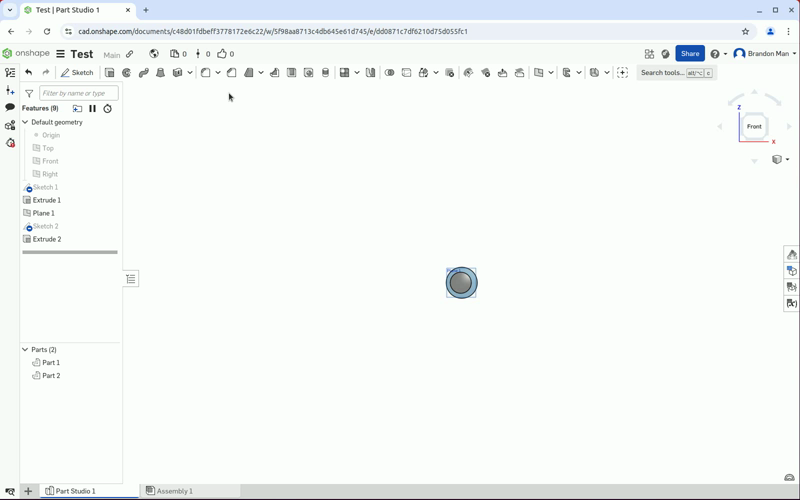
mouse_move(541, 75)
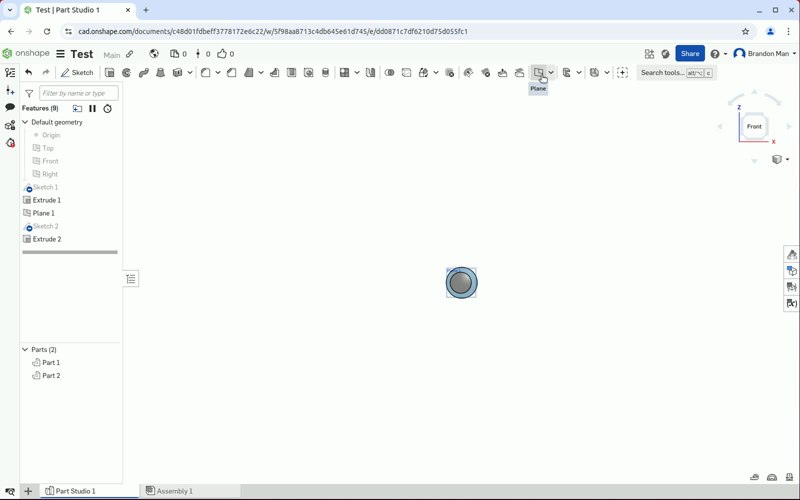
click(541, 75)
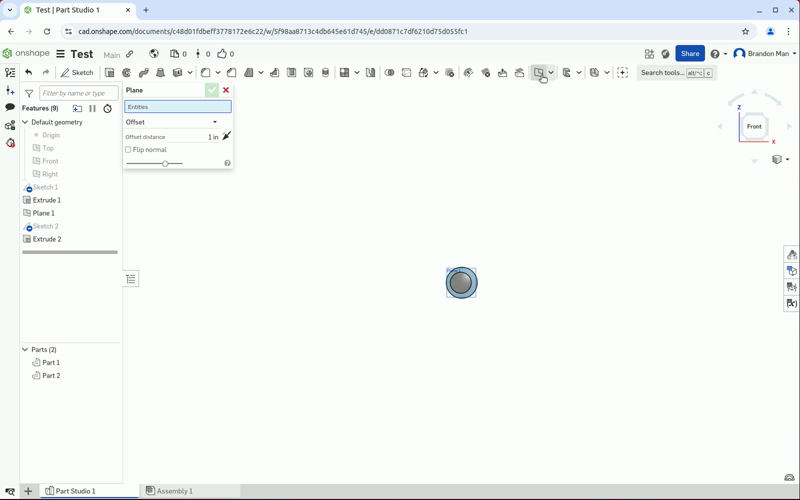
mouse_move(73, 163)
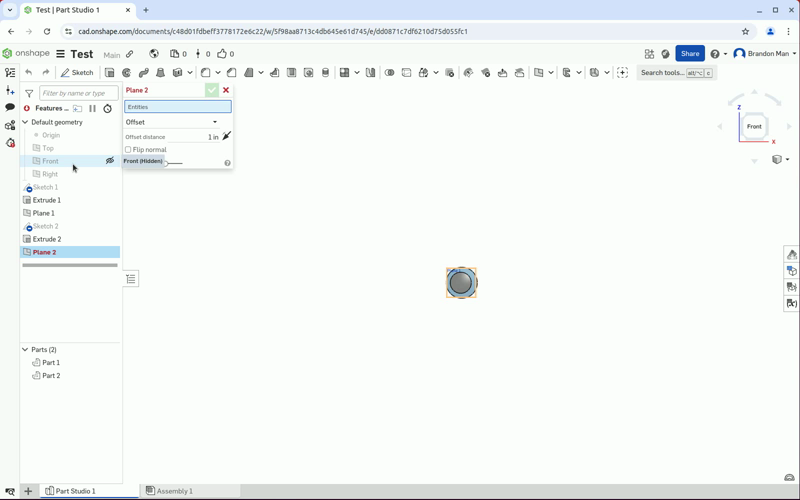
click(73, 163)
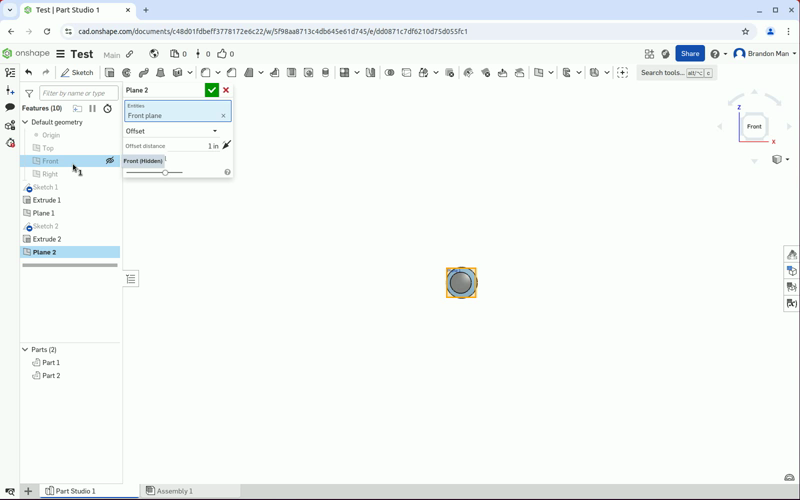
key(tab, 2)
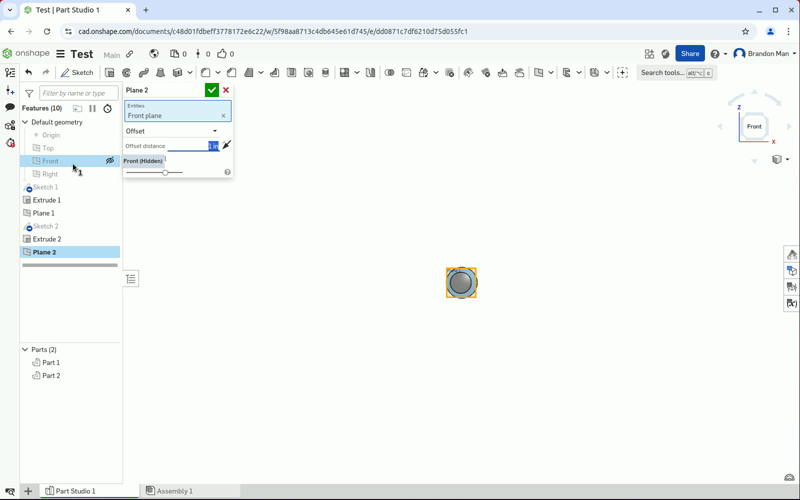
text(16.607)
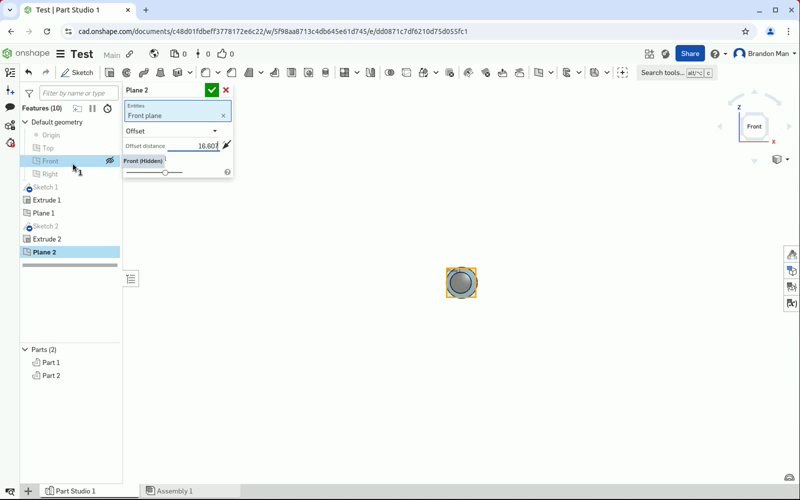
key(enter, 2)
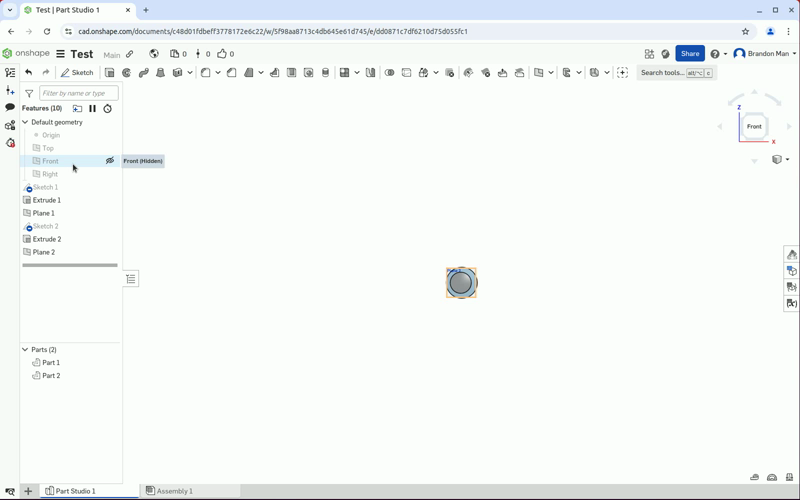
key(shift+s)
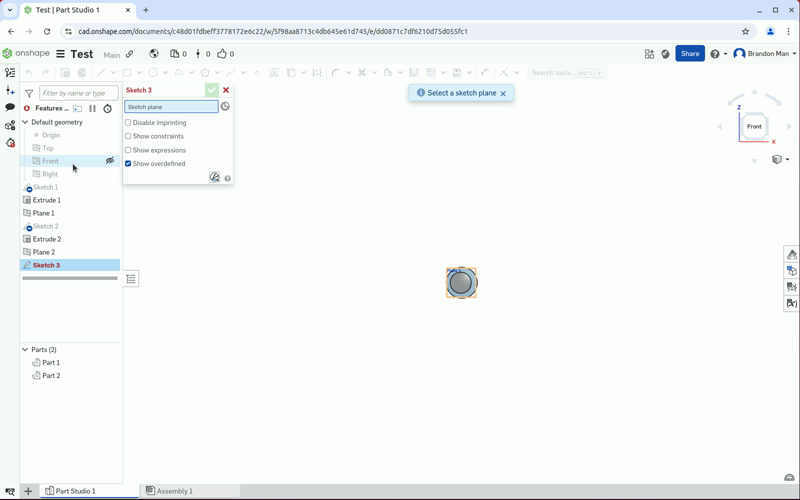
mouse_move(73, 254)
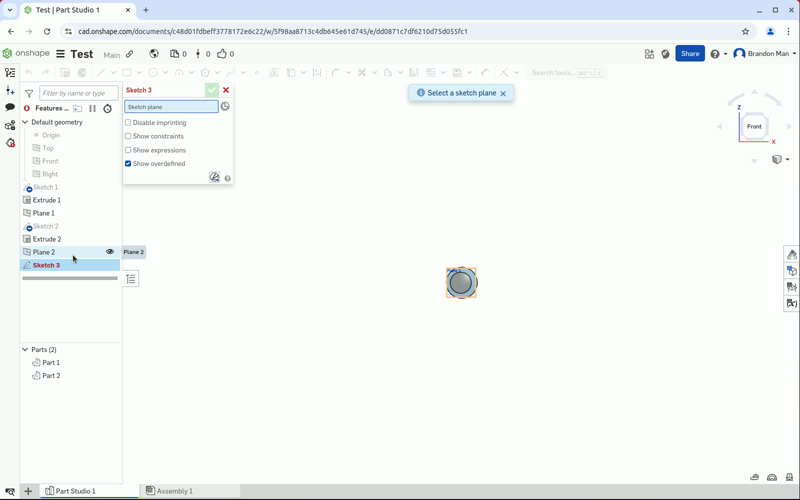
click(73, 254)
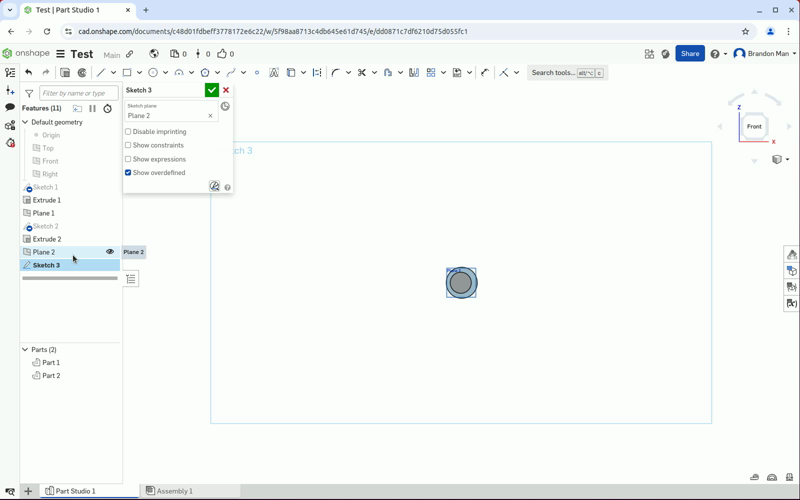
mouse_move(73, 352)
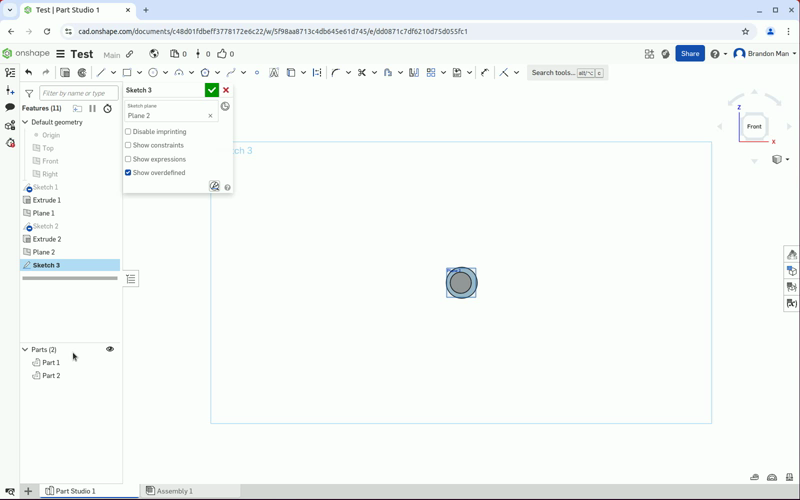
key(y)
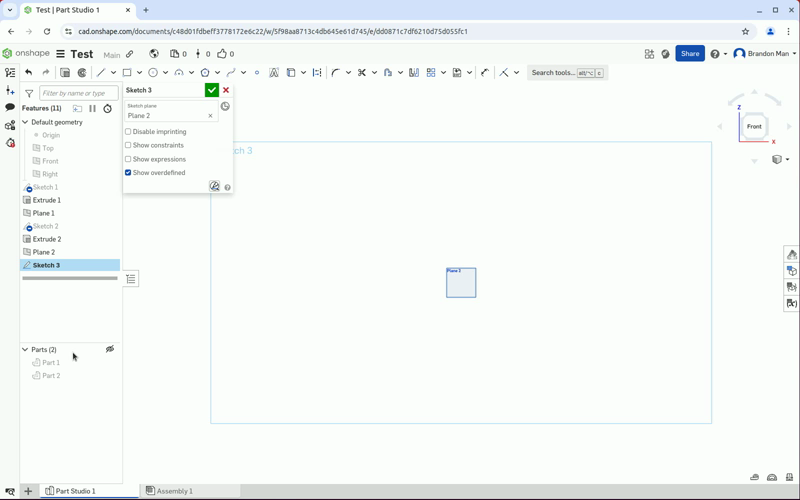
key(c)
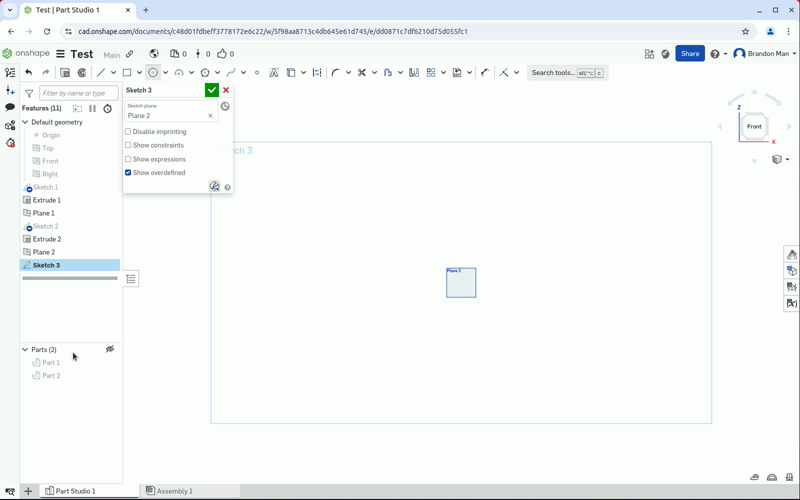
key_down(shift)
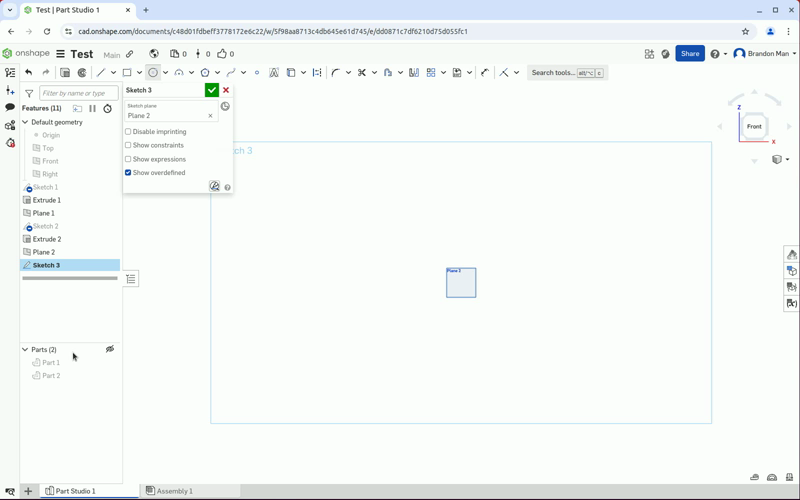
mouse_move(461, 282)
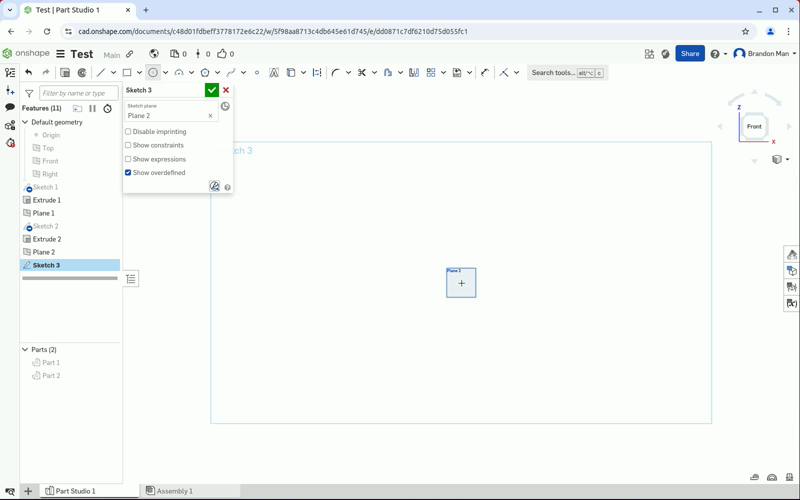
click(461, 282)
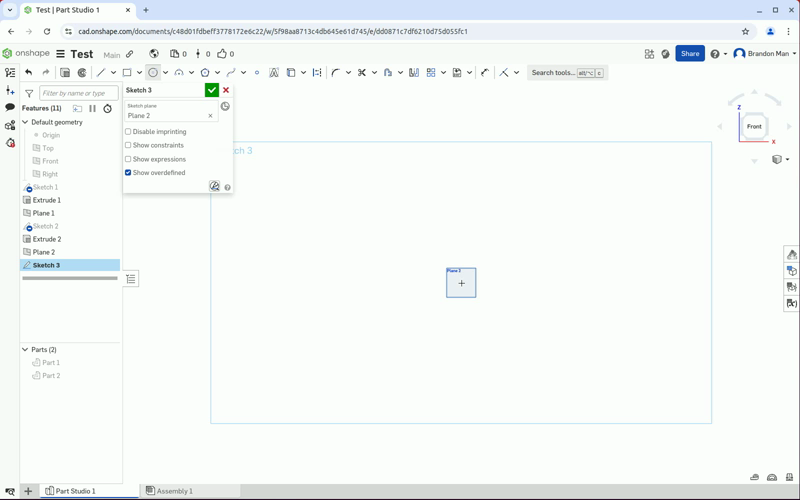
key_up(shift)
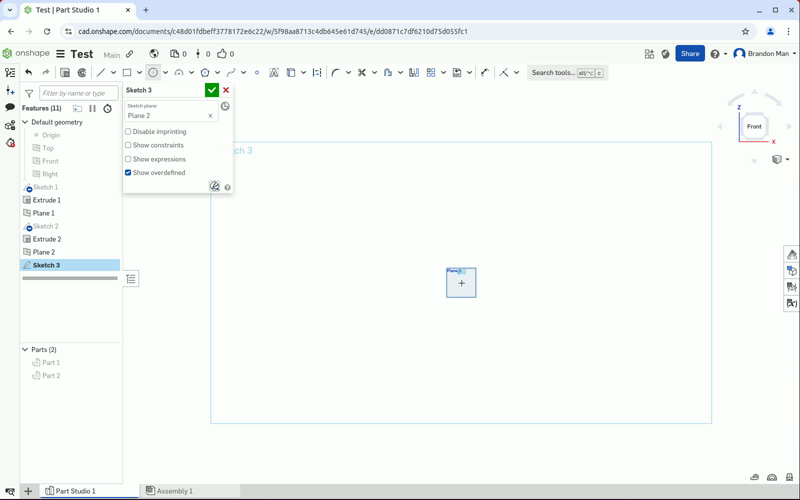
mouse_move(470, 282)
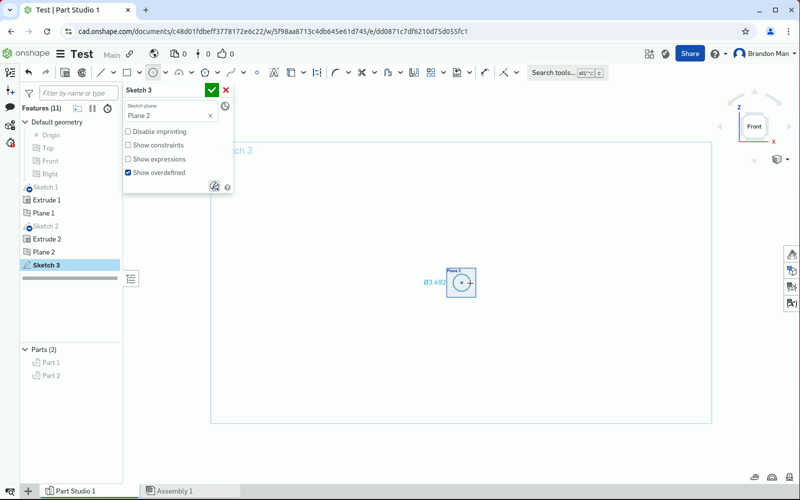
click(470, 282)
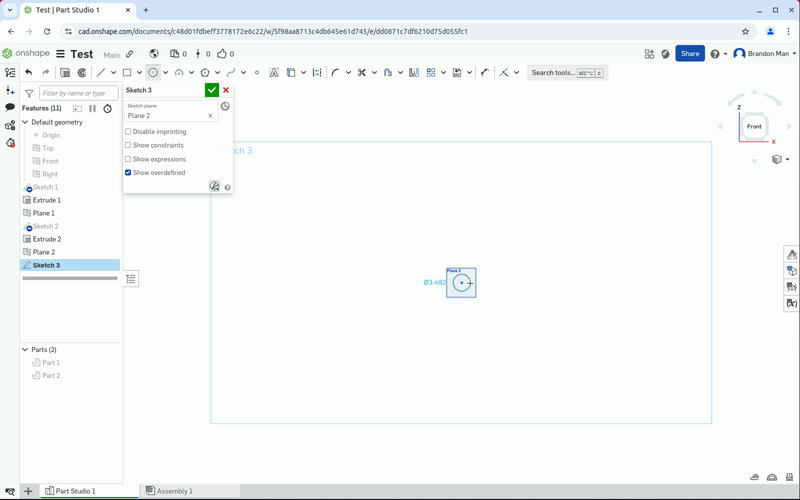
key(esc)
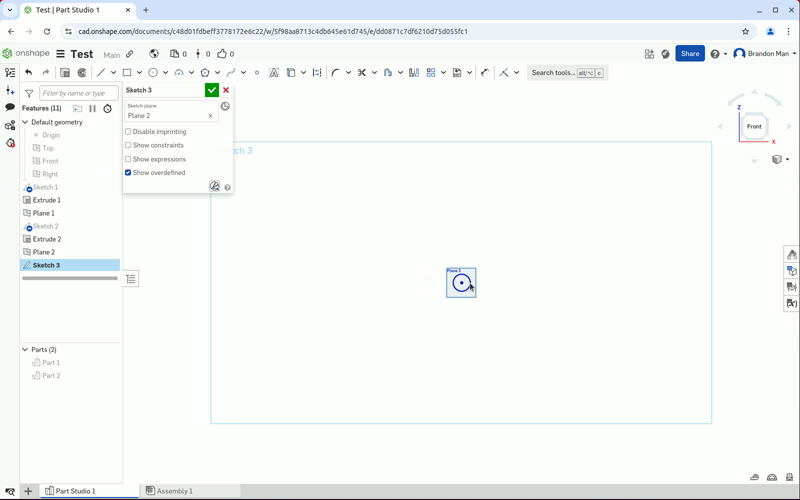
mouse_move(460, 275)
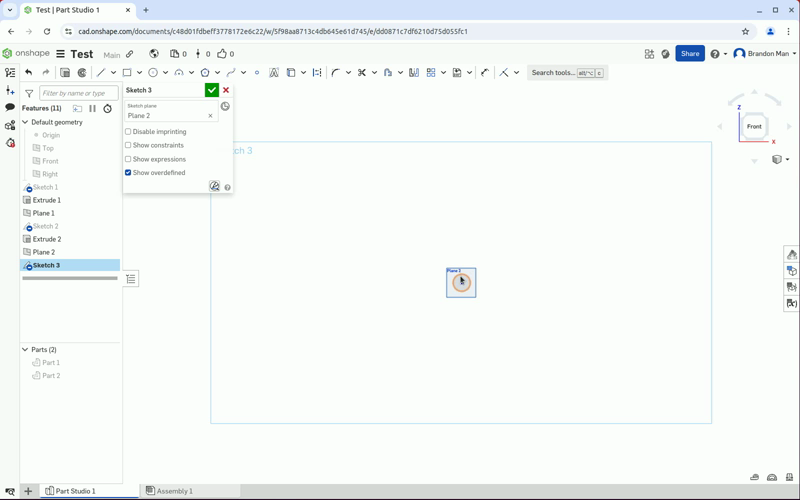
scroll(6)
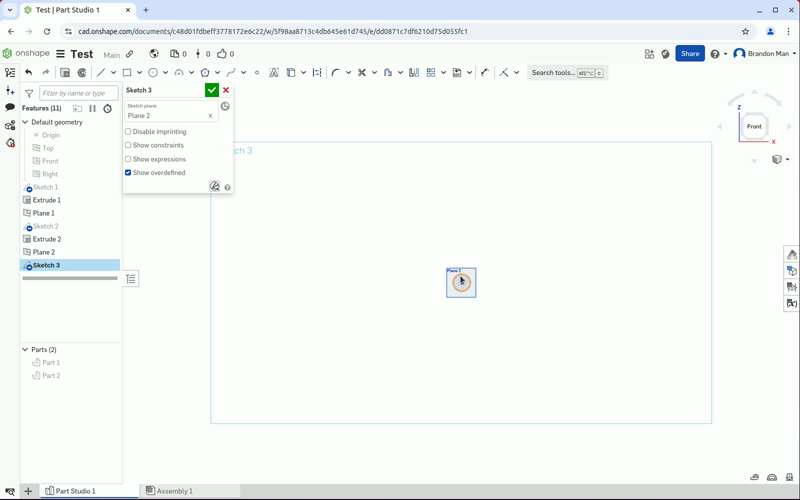
scroll(6)
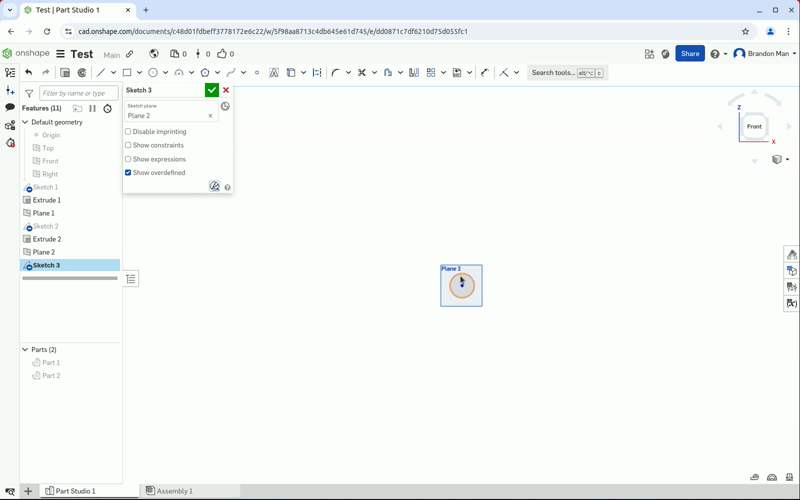
scroll(6)
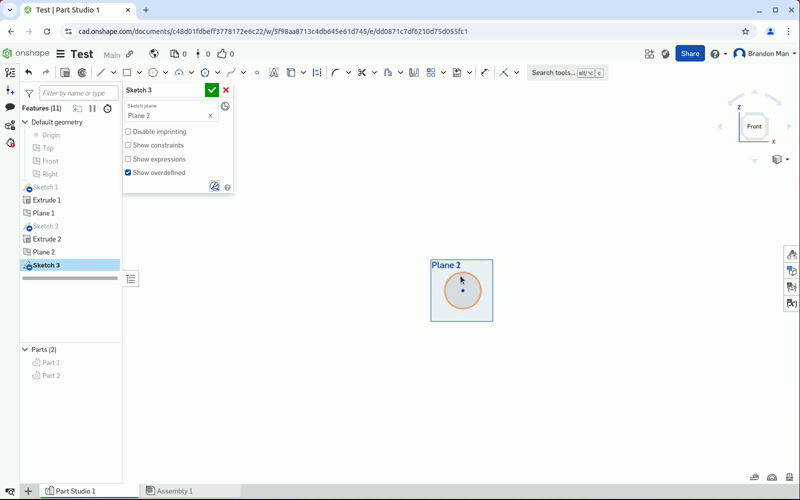
scroll(6)
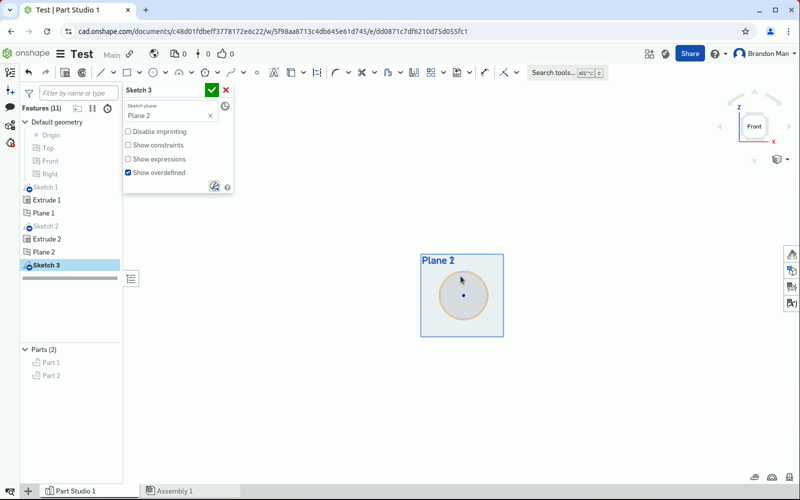
scroll(6)
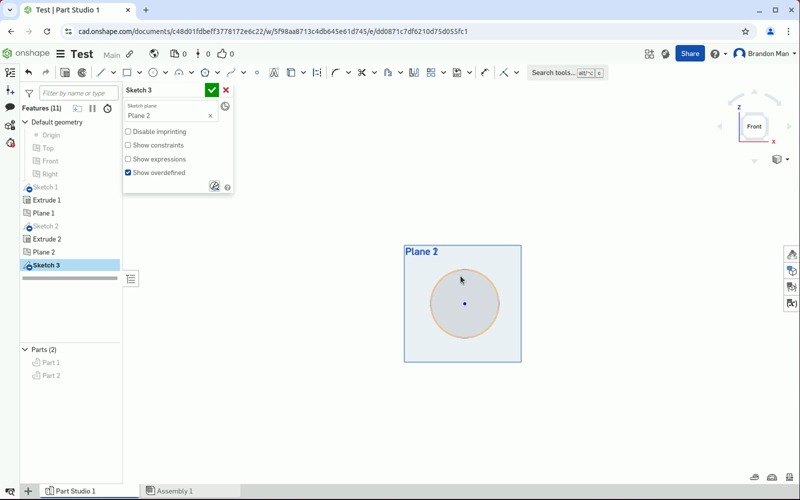
scroll(6)
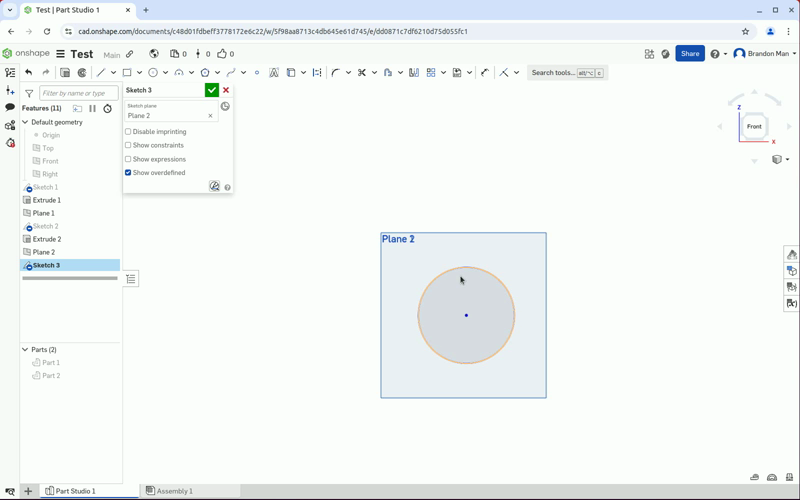
scroll(6)
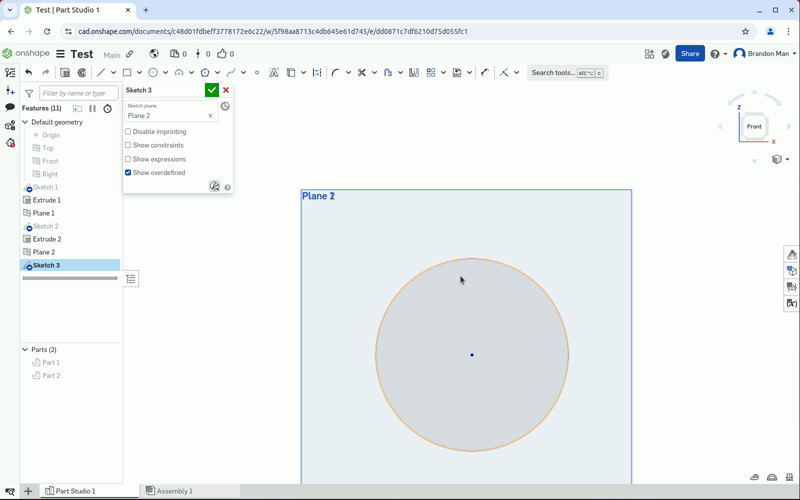
click(460, 275)
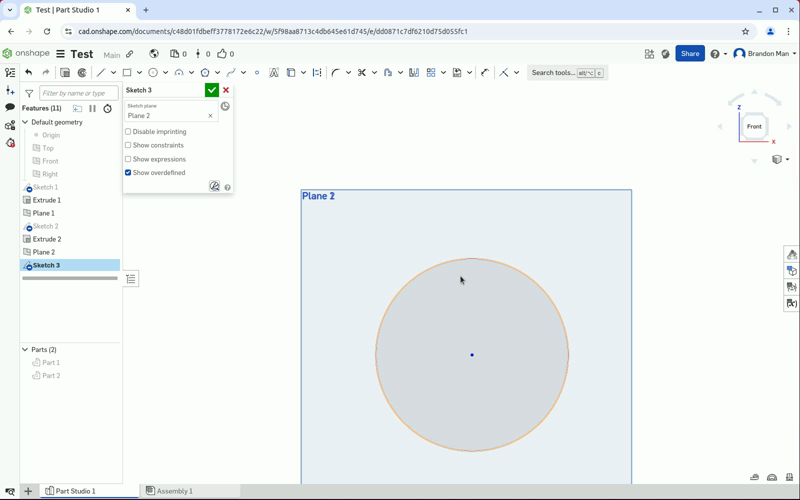
scroll(-6)
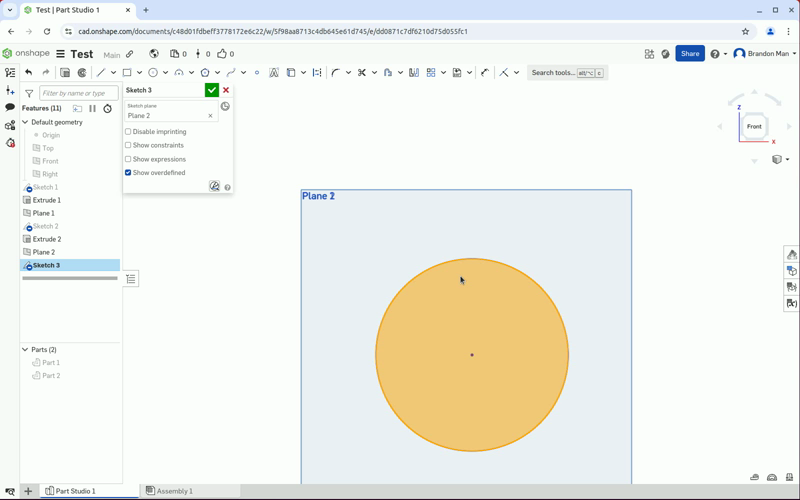
scroll(-6)
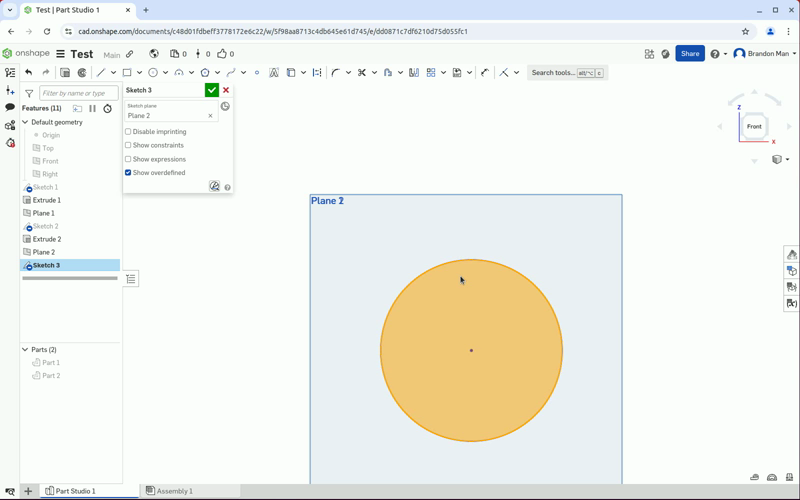
scroll(-6)
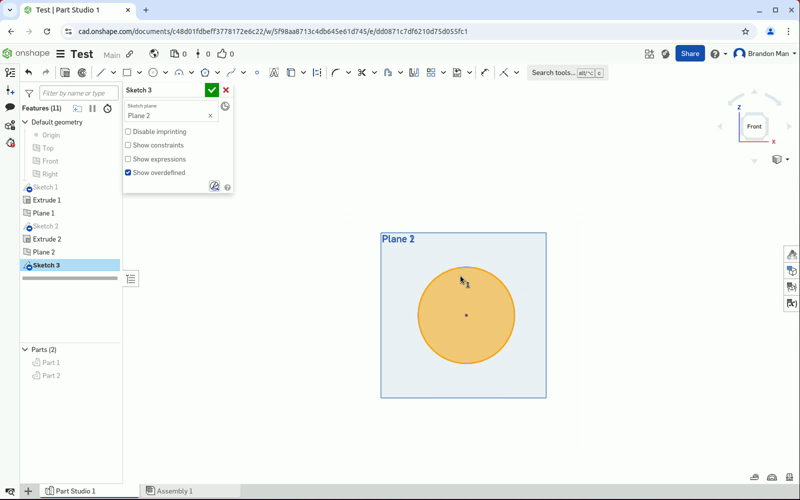
scroll(-6)
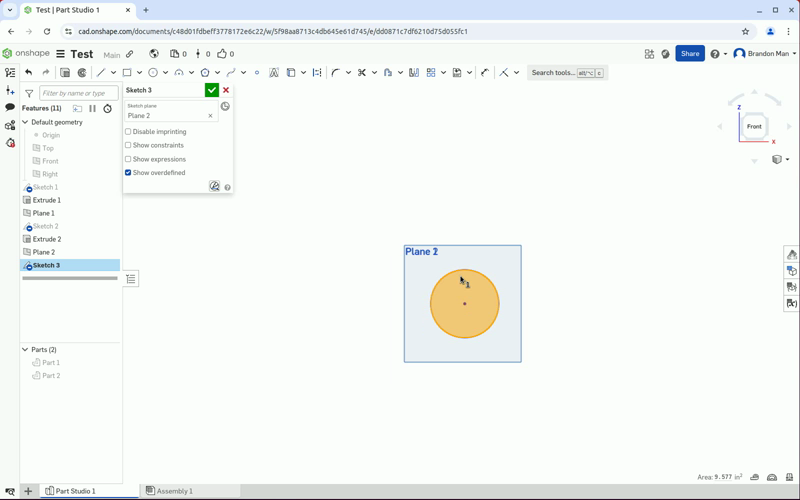
scroll(-6)
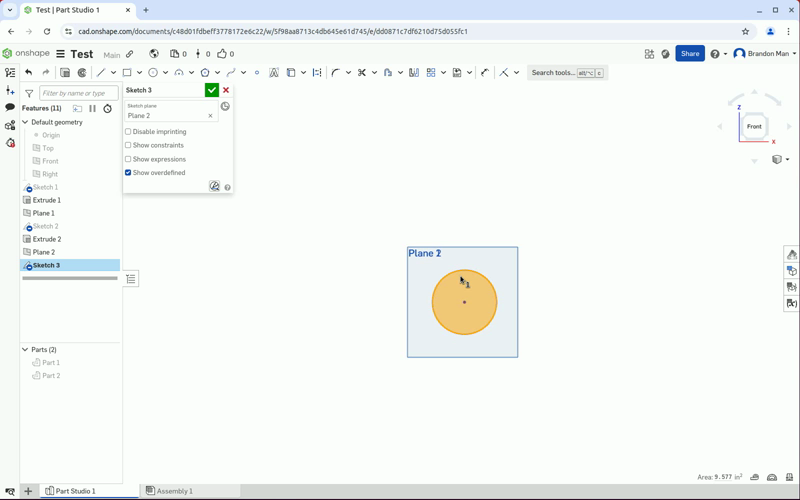
scroll(-6)
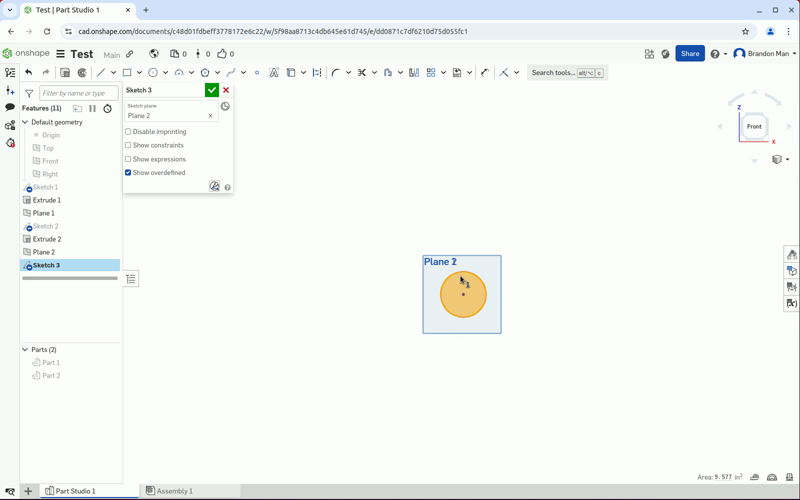
scroll(-6)
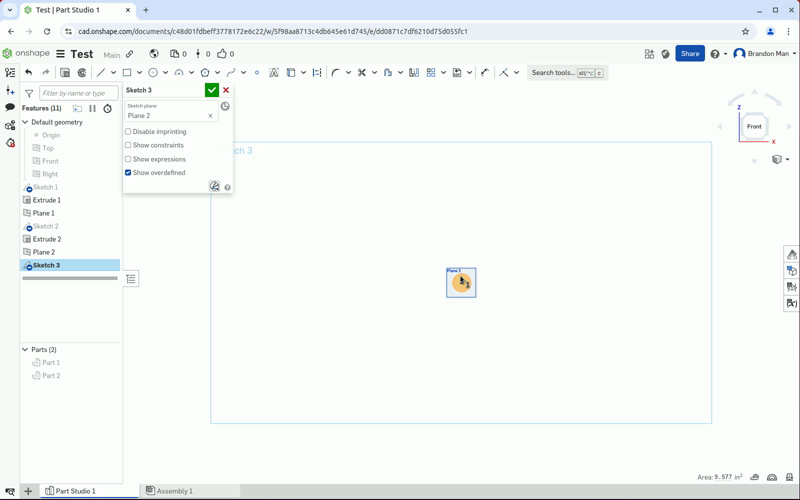
mouse_move(73, 352)
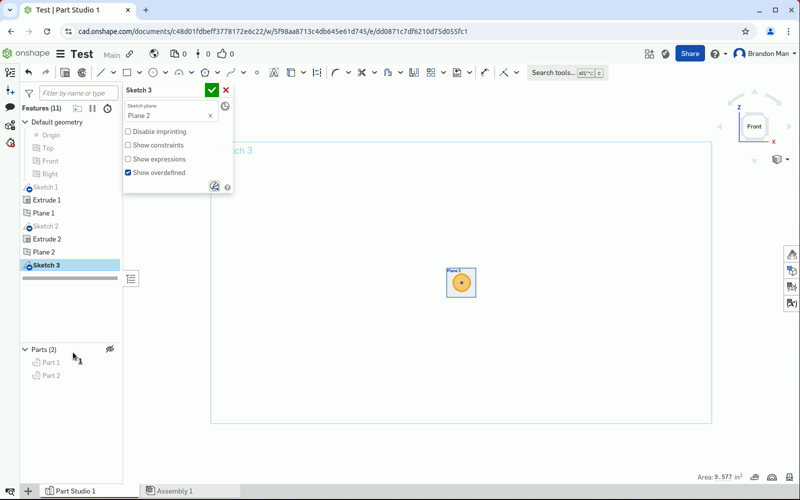
key(shift+y)
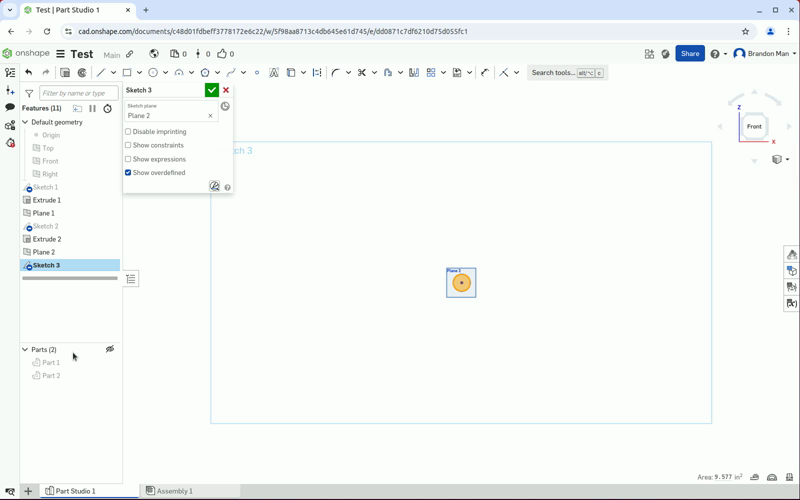
key(shift+e)
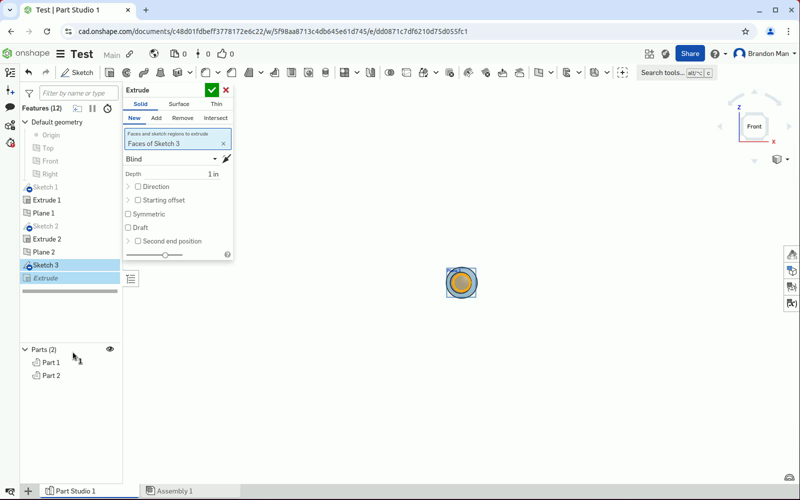
mouse_move(143, 106)
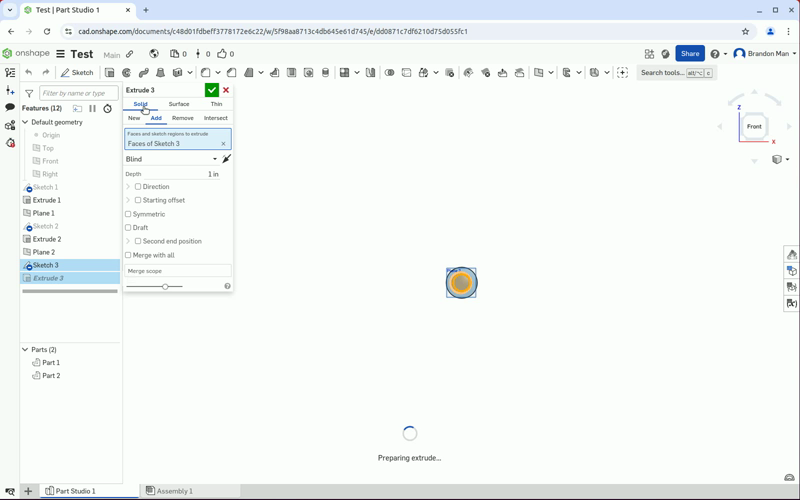
click(143, 106)
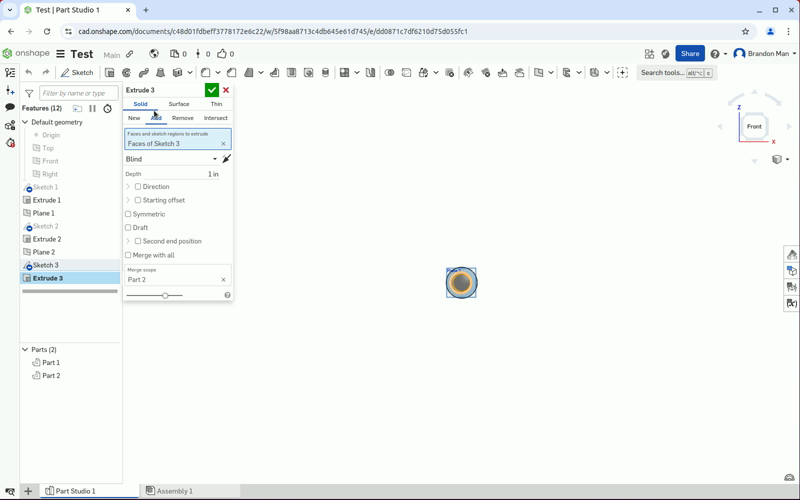
mouse_move(186, 120)
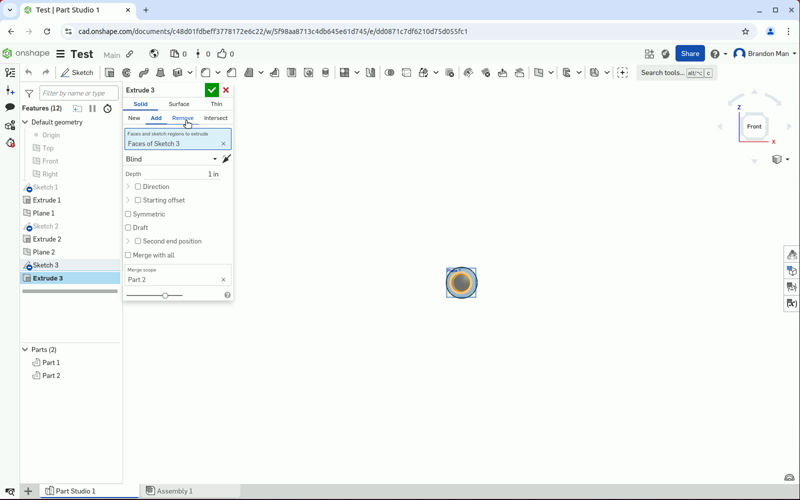
click(186, 120)
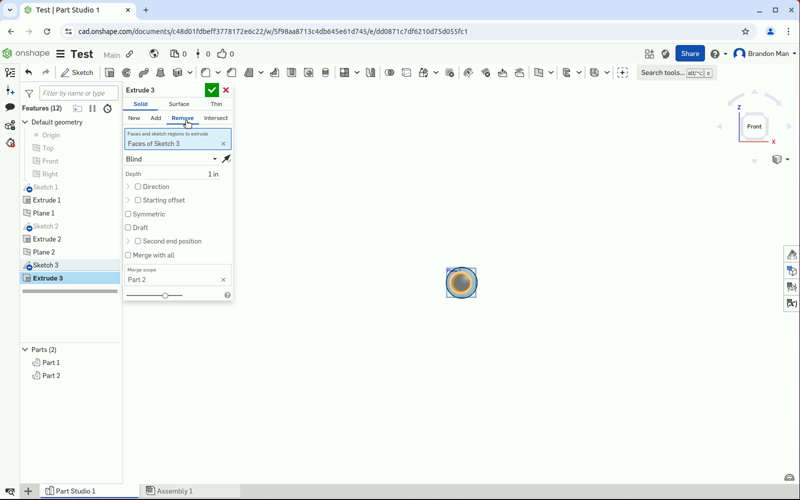
key(tab, 4)
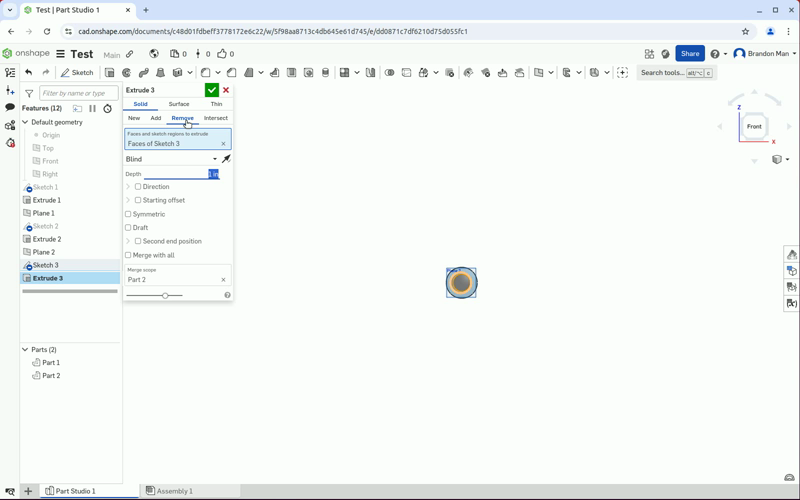
text(18.775)
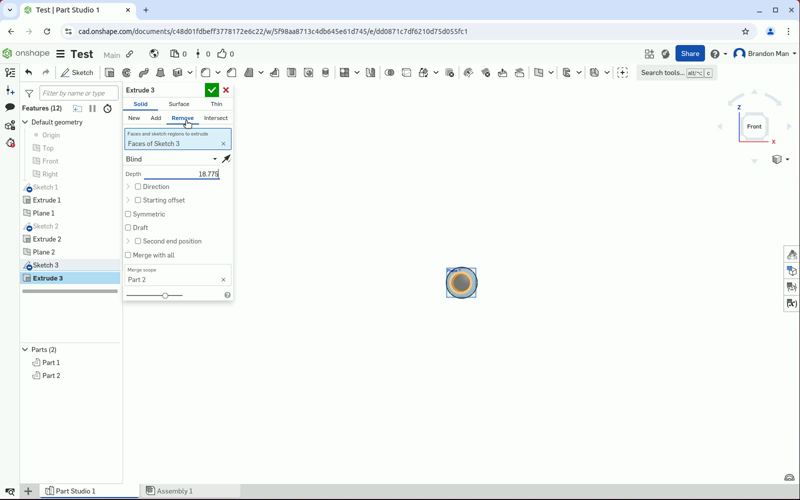
key(tab, 6)
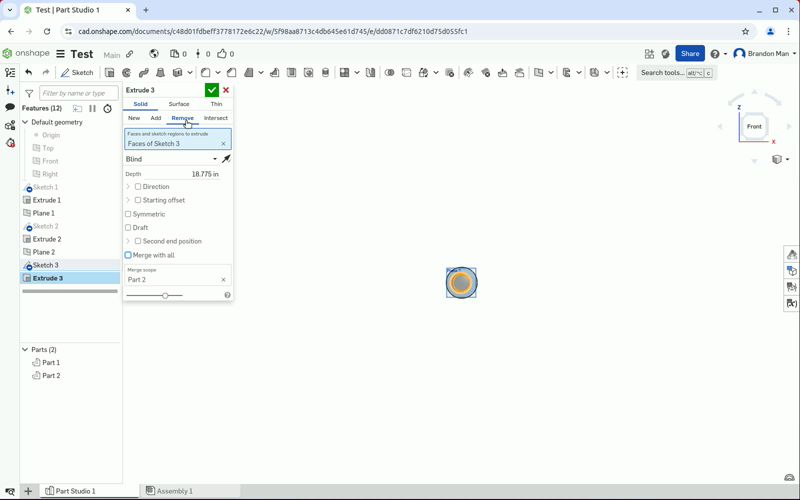
key(space)
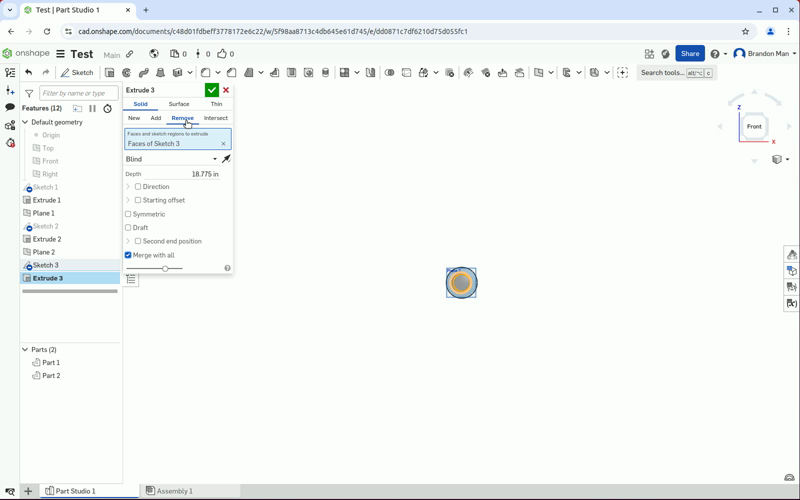
key(enter)
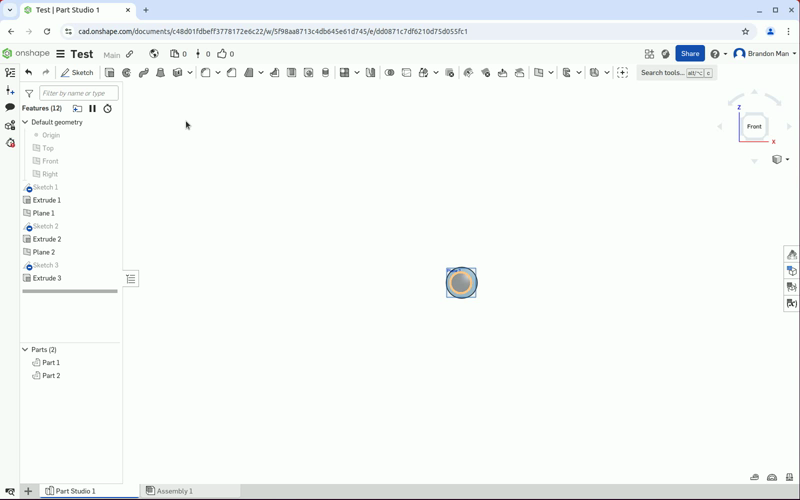
key(shift+h)
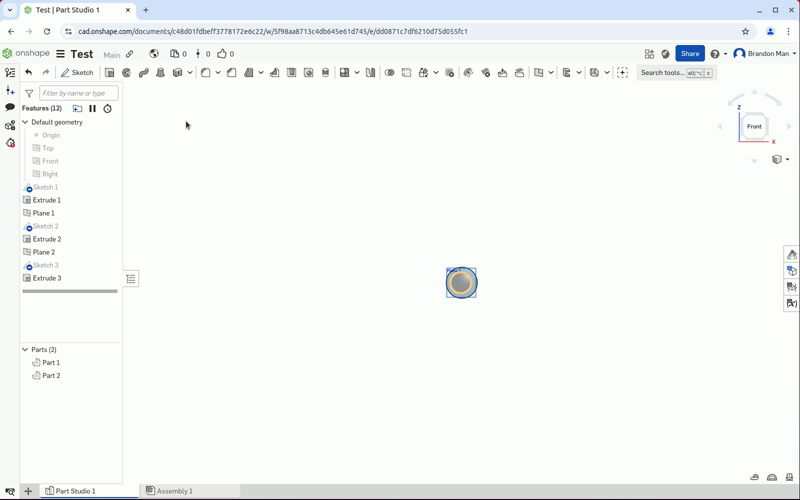
key(shift+h)
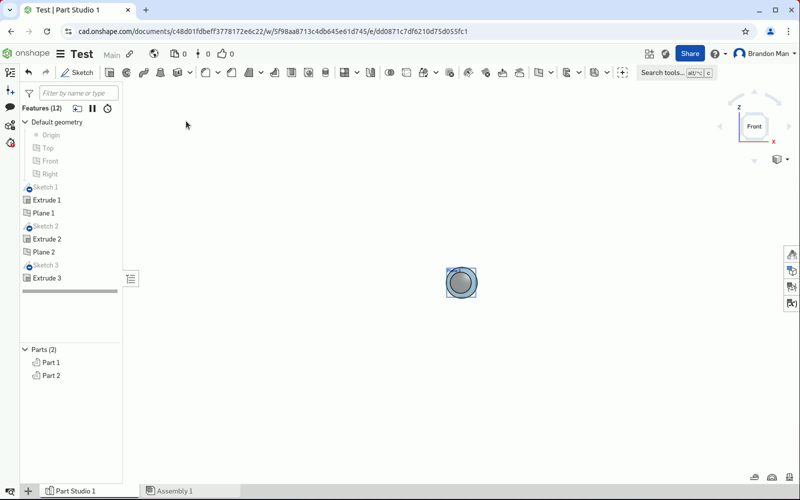
mouse_move(73, 189)
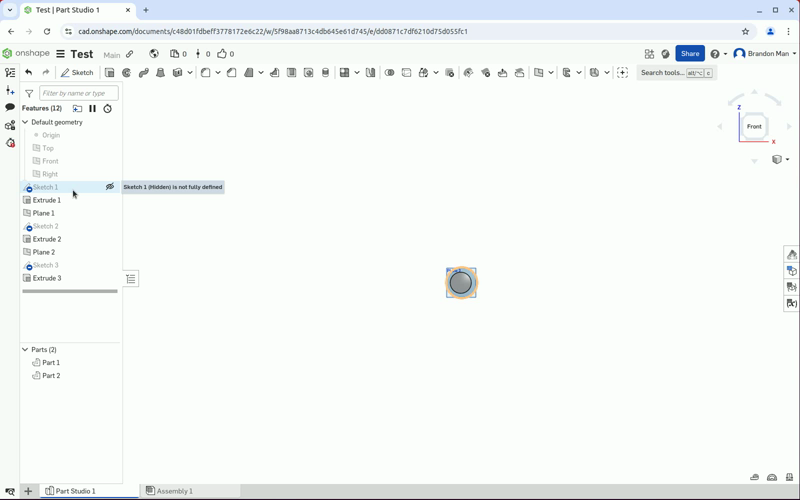
click(73, 189)
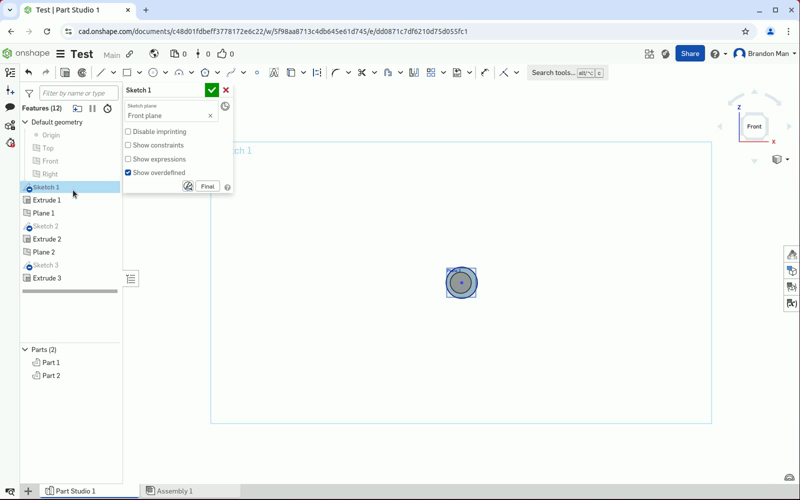
mouse_move(229, 92)
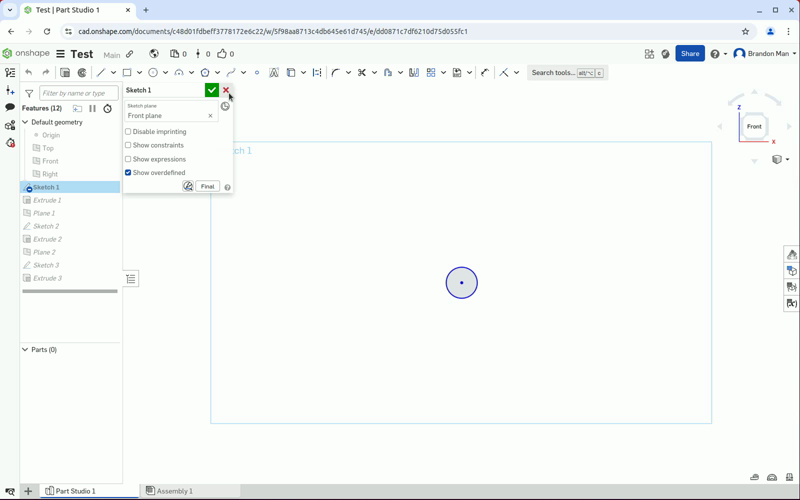
click(229, 92)
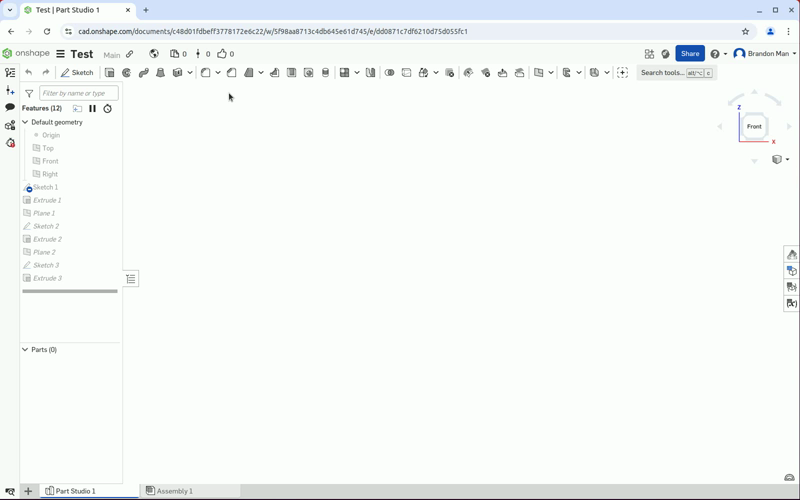
key(shift+s)
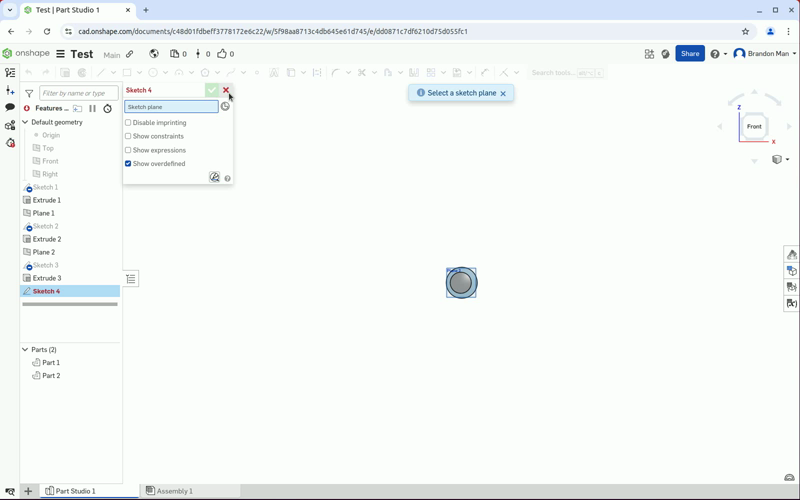
mouse_move(73, 254)
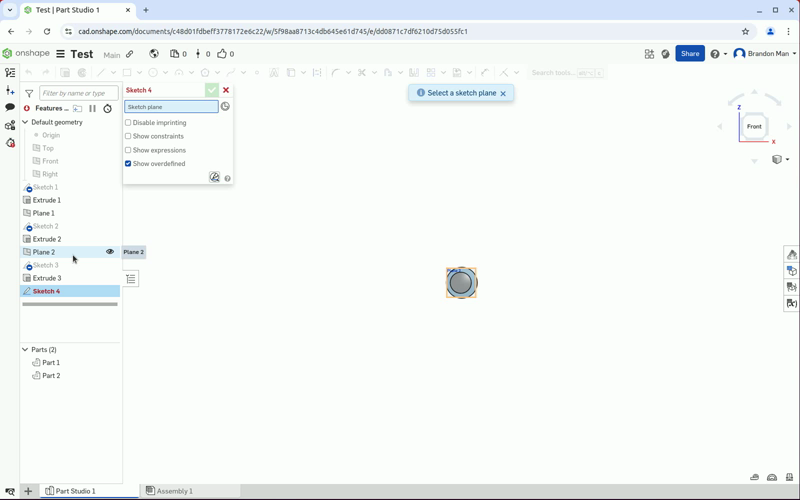
click(73, 254)
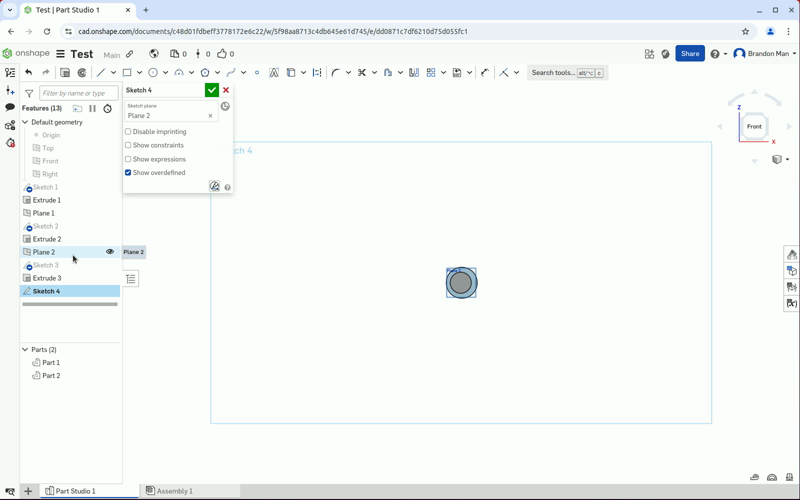
mouse_move(73, 352)
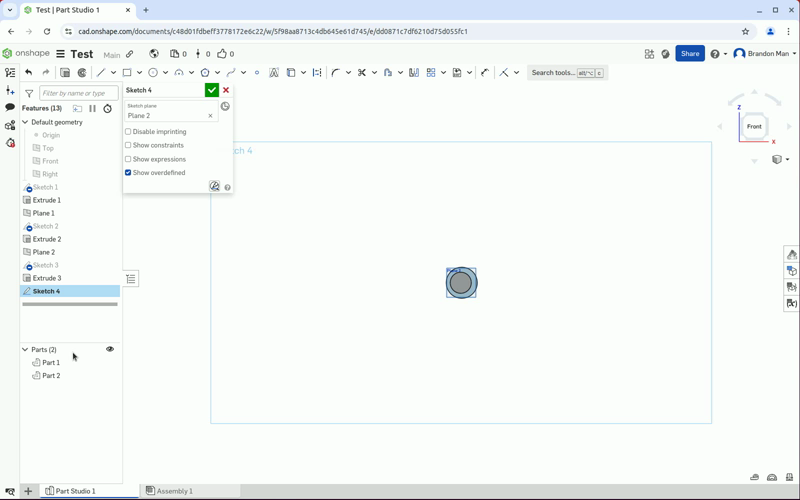
key(y)
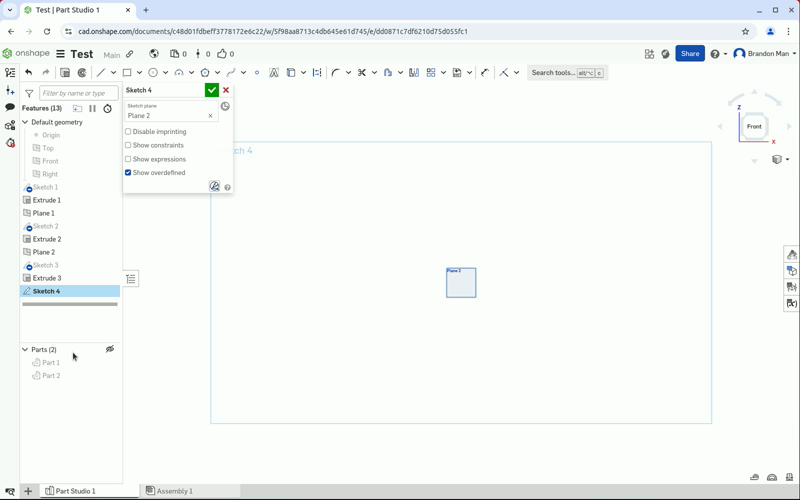
key(c)
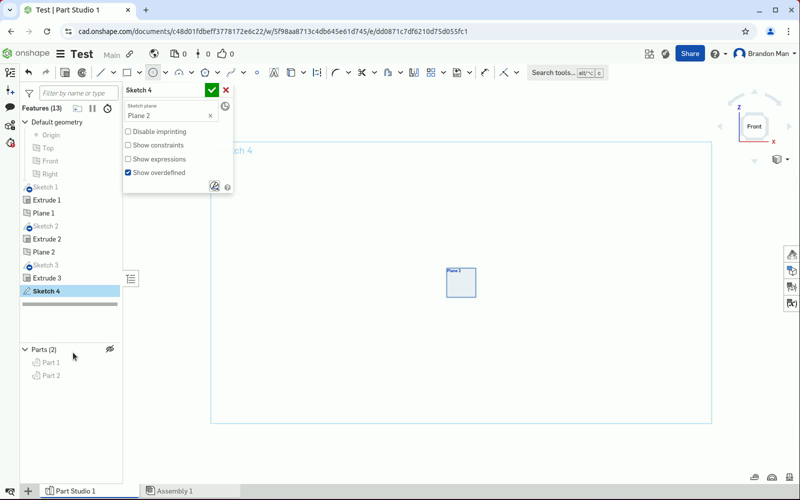
key_down(shift)
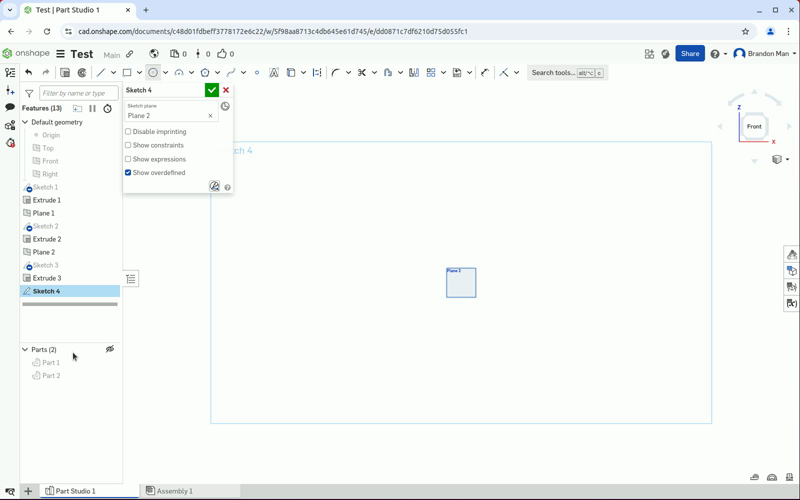
mouse_move(461, 282)
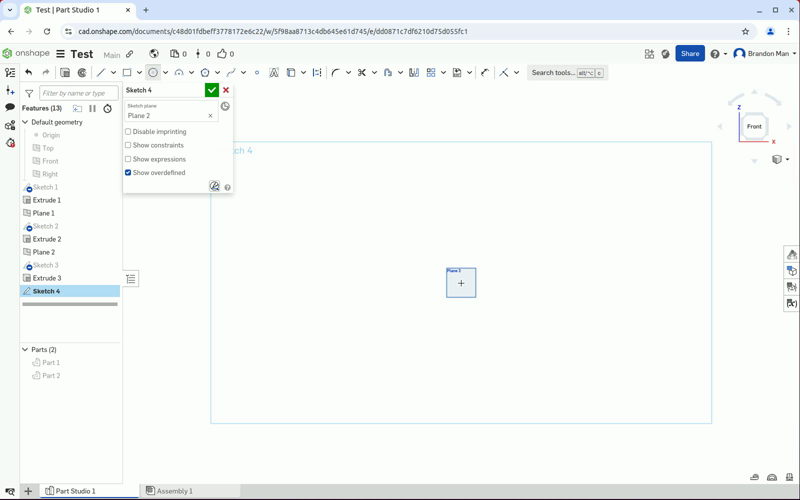
click(461, 282)
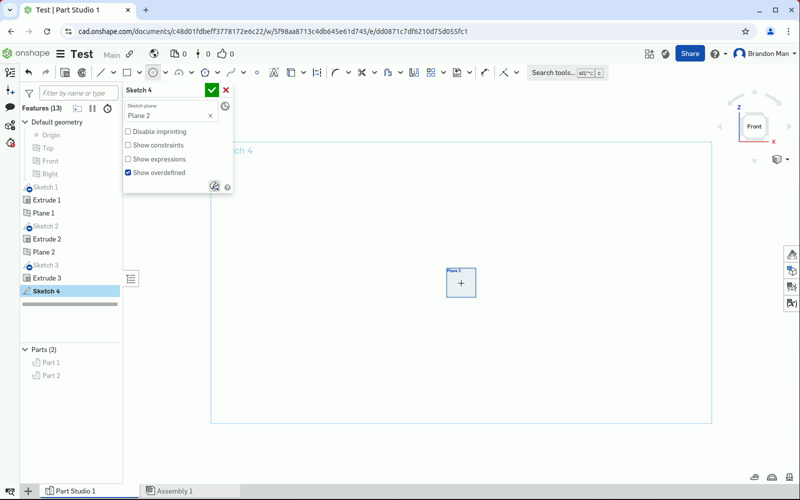
key_up(shift)
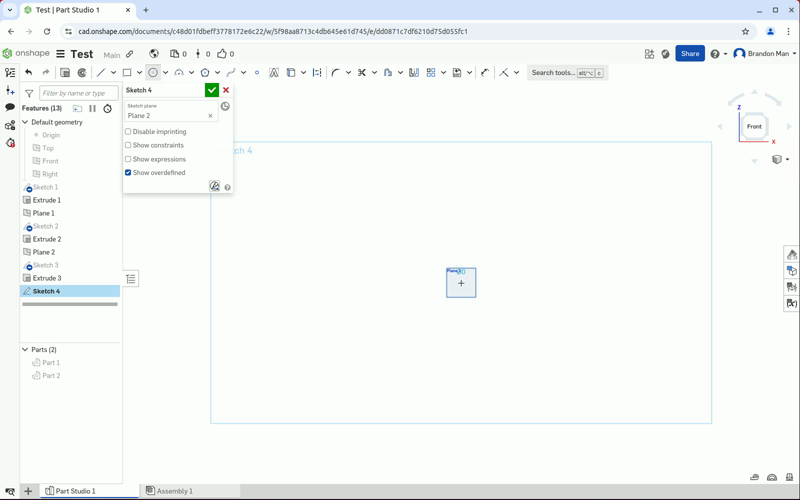
mouse_move(480, 282)
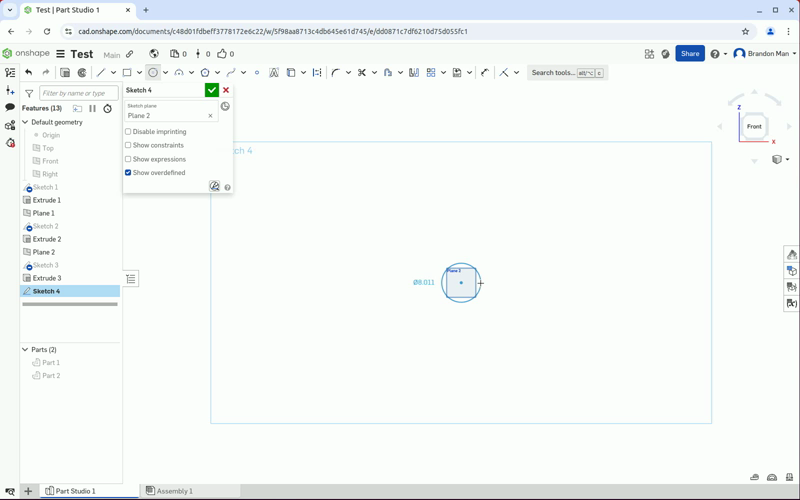
click(480, 282)
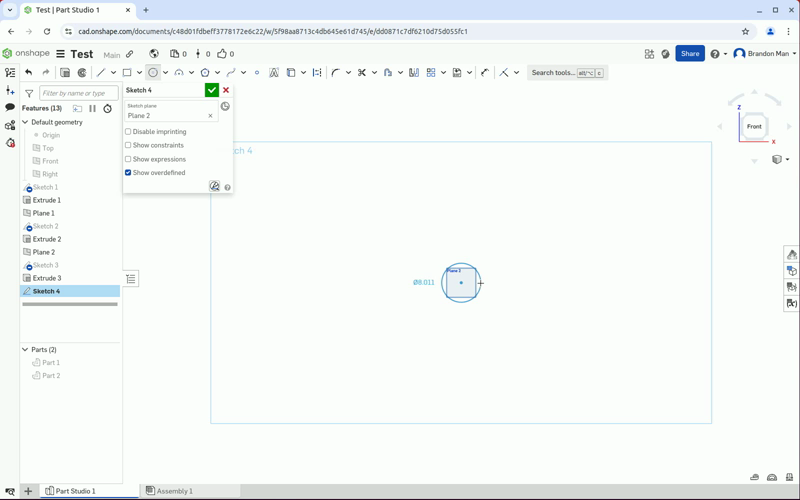
key(esc)
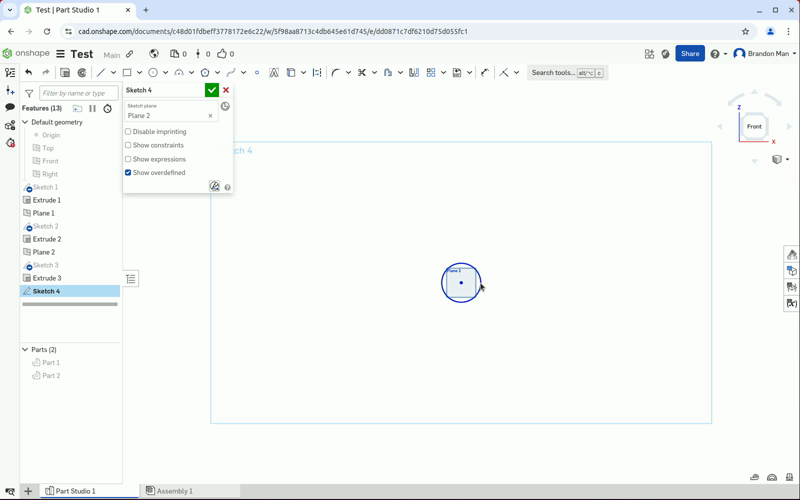
key(c)
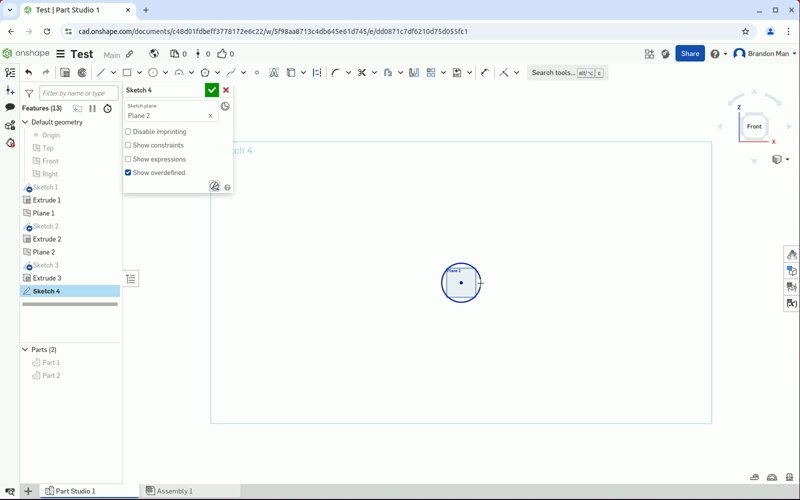
key_down(shift)
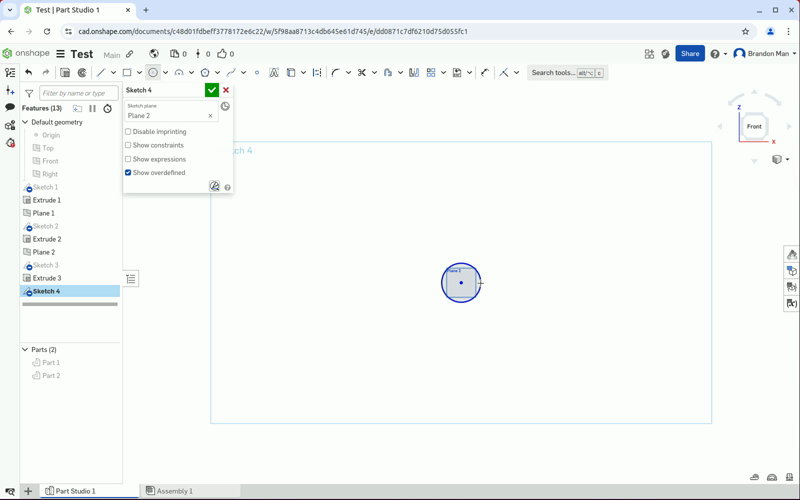
mouse_move(461, 282)
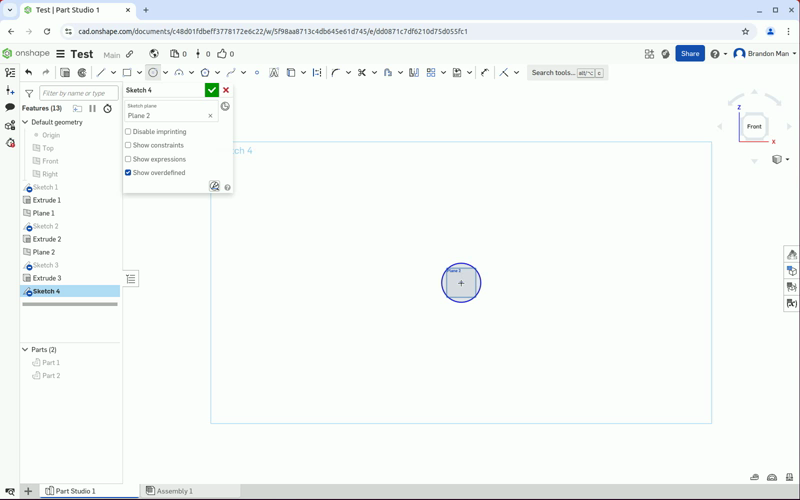
click(461, 282)
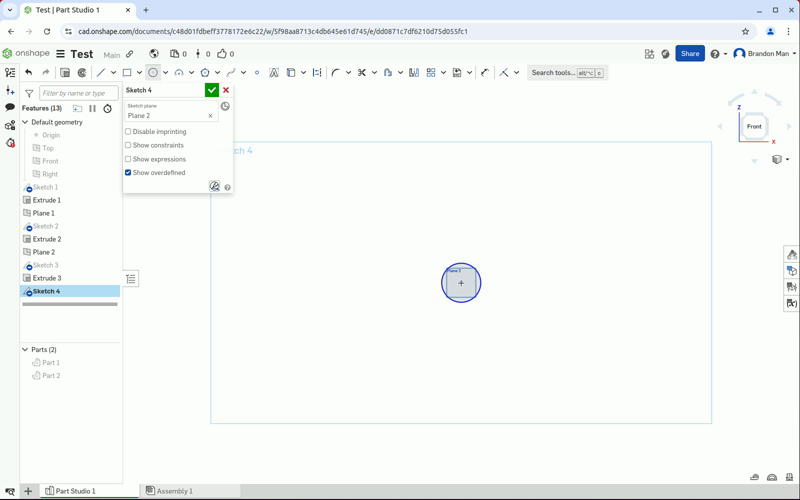
key_up(shift)
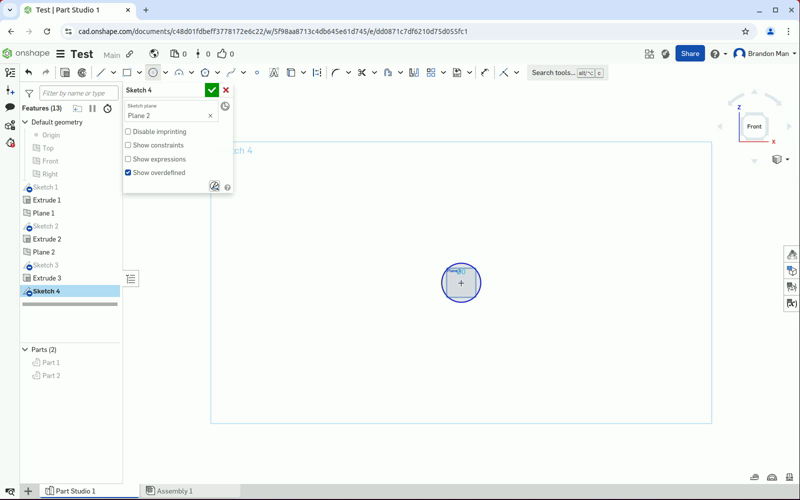
mouse_move(471, 282)
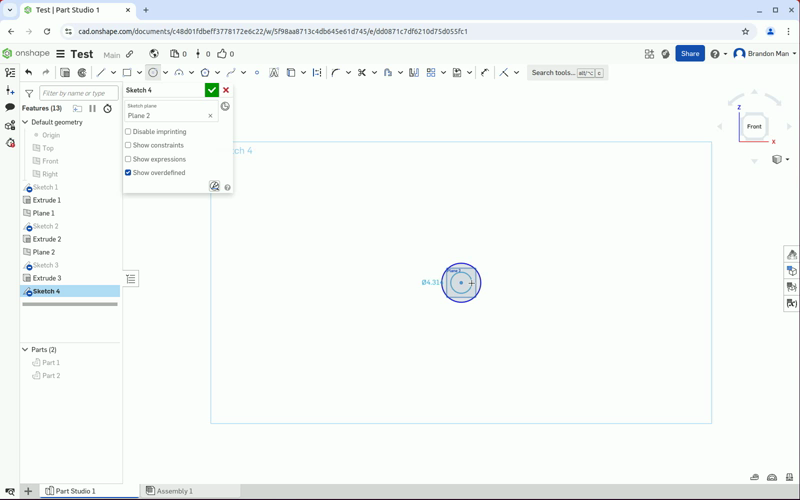
click(471, 282)
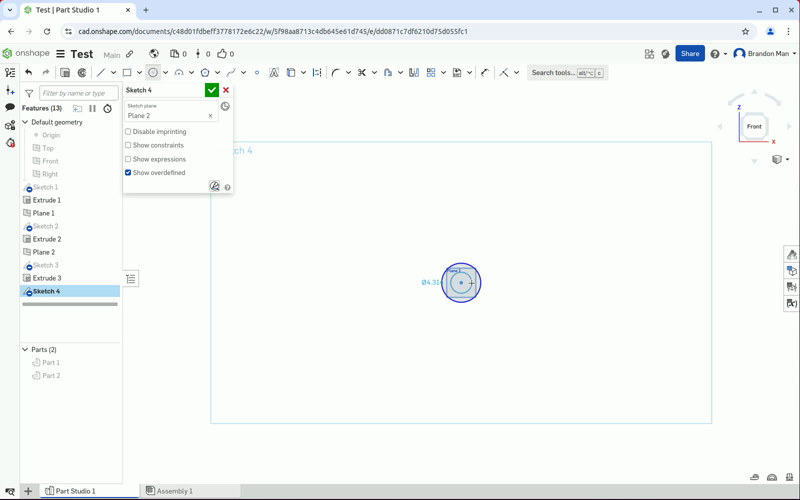
key(esc)
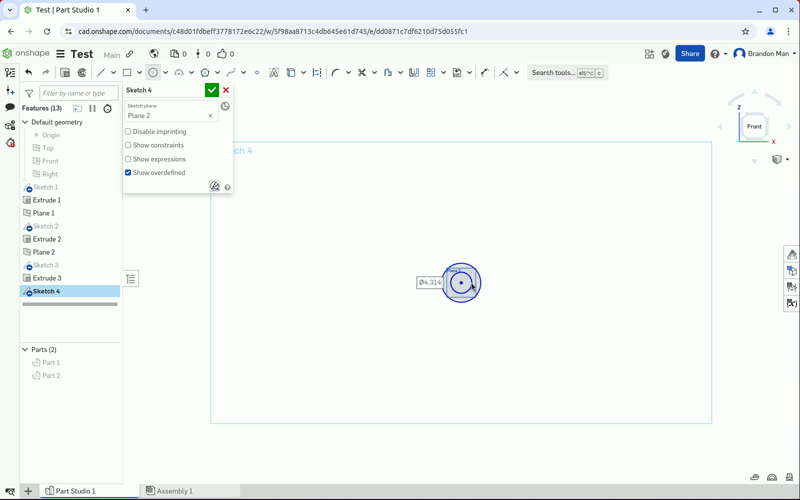
mouse_move(466, 272)
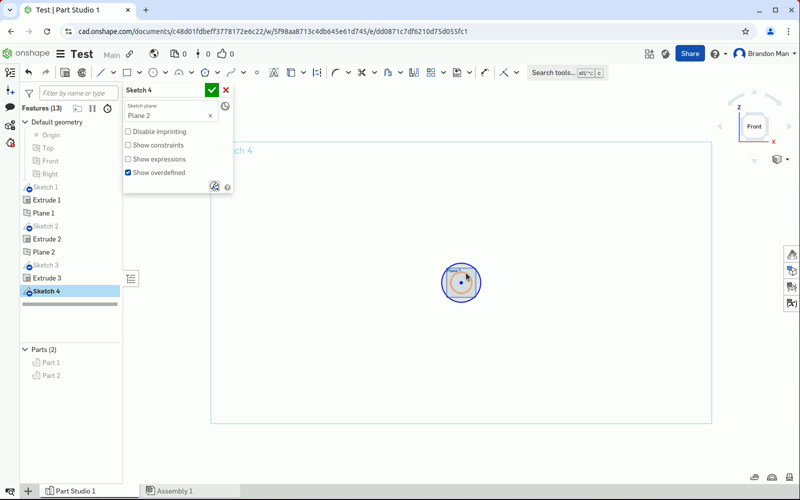
scroll(6)
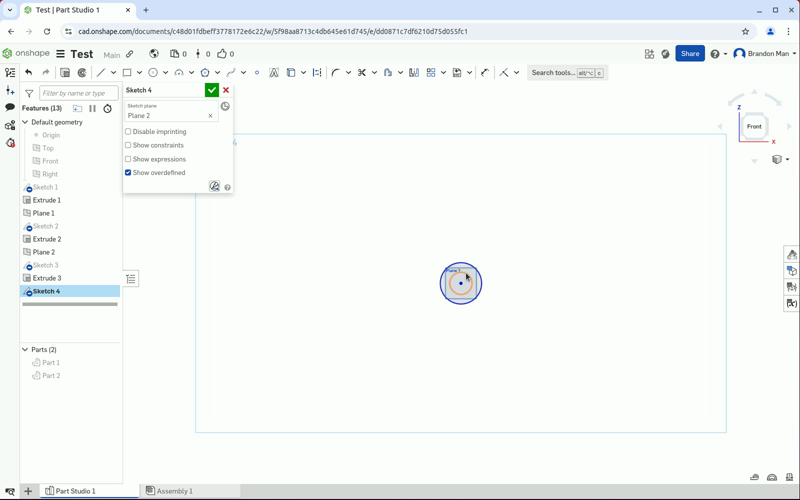
scroll(6)
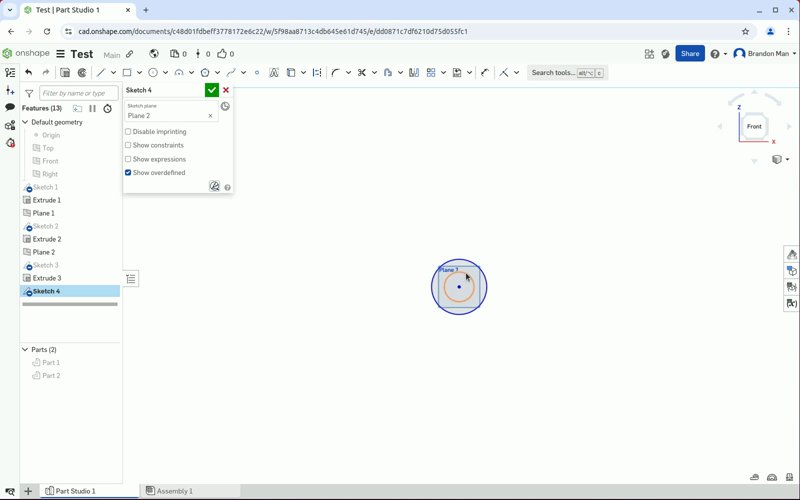
scroll(6)
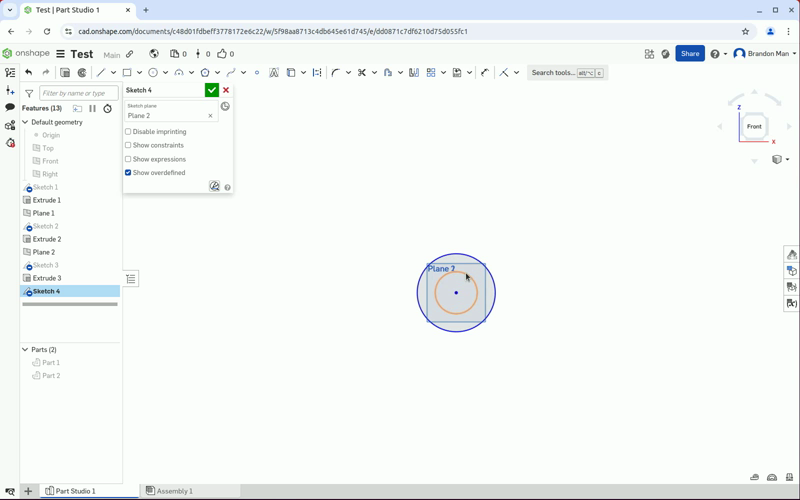
scroll(6)
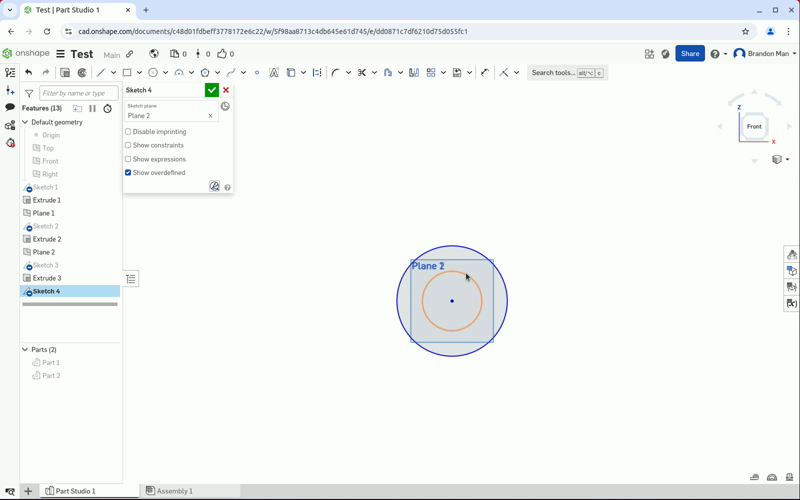
scroll(6)
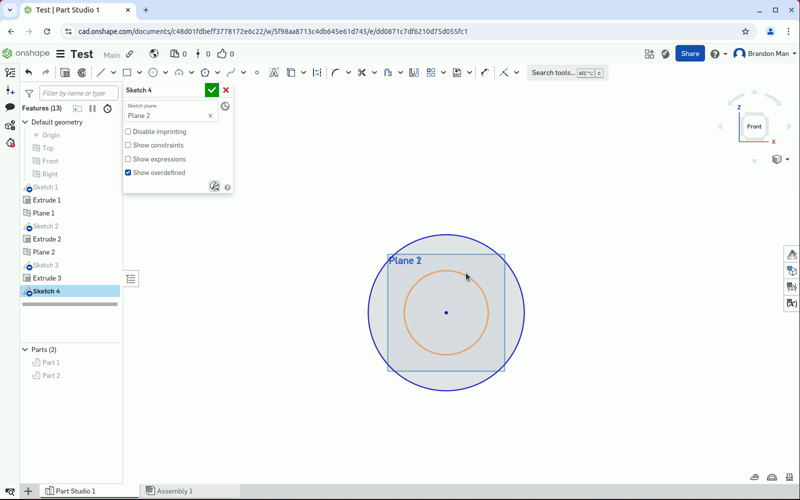
scroll(6)
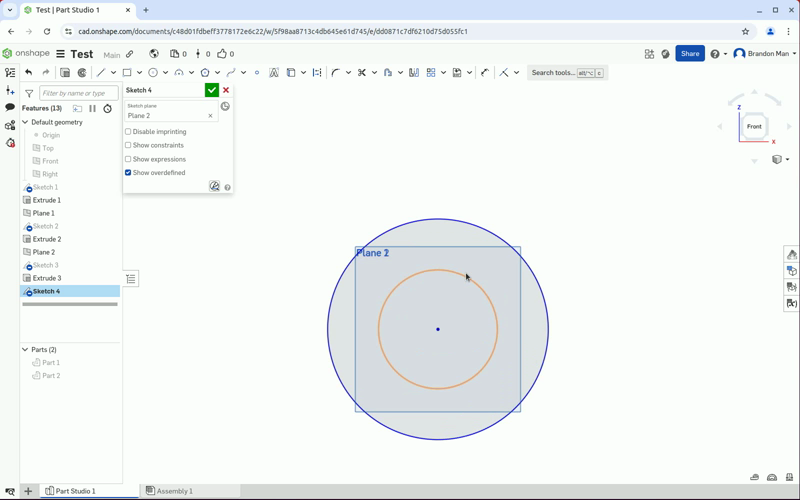
scroll(6)
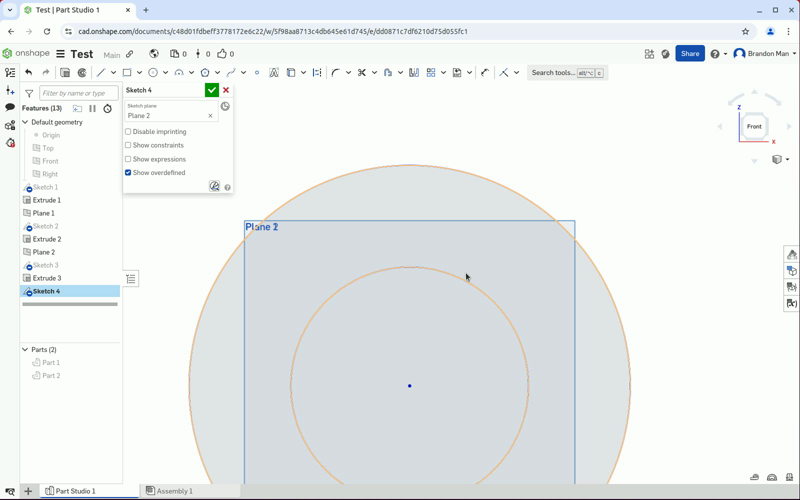
click(466, 272)
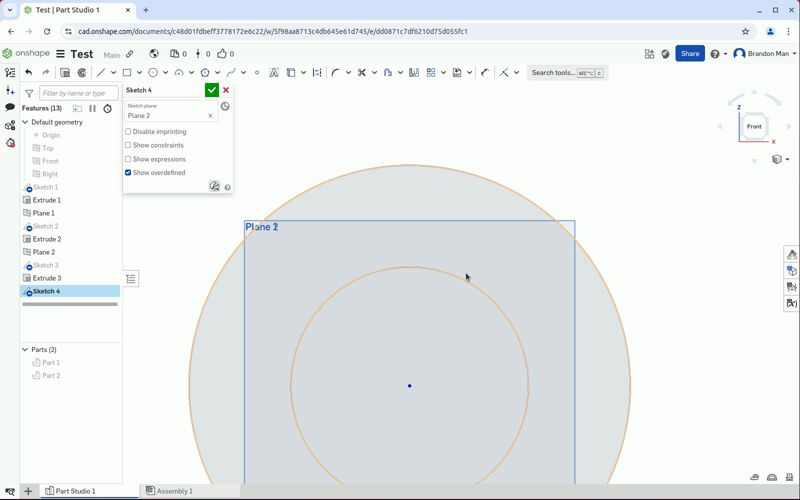
scroll(-6)
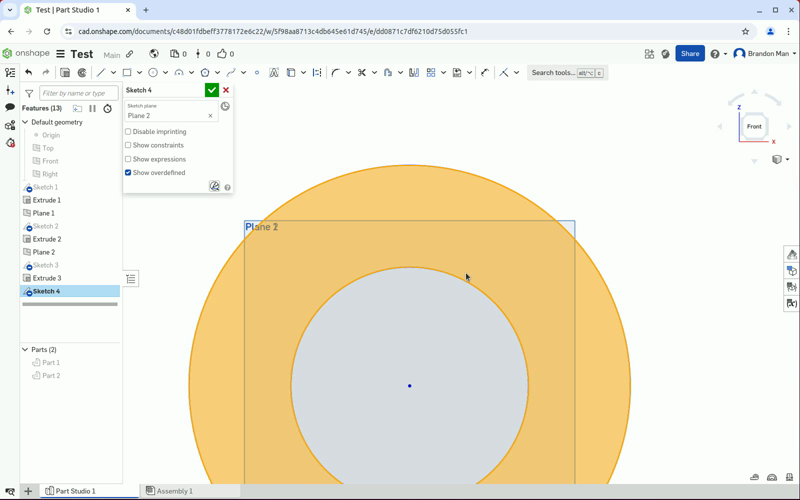
scroll(-6)
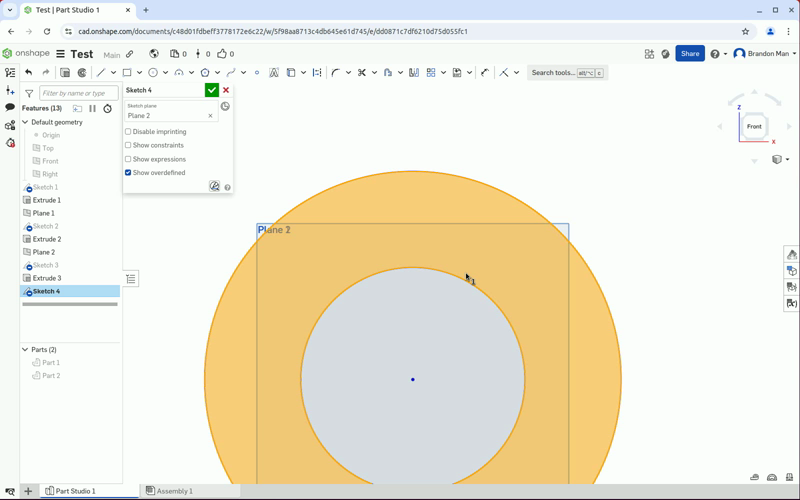
scroll(-6)
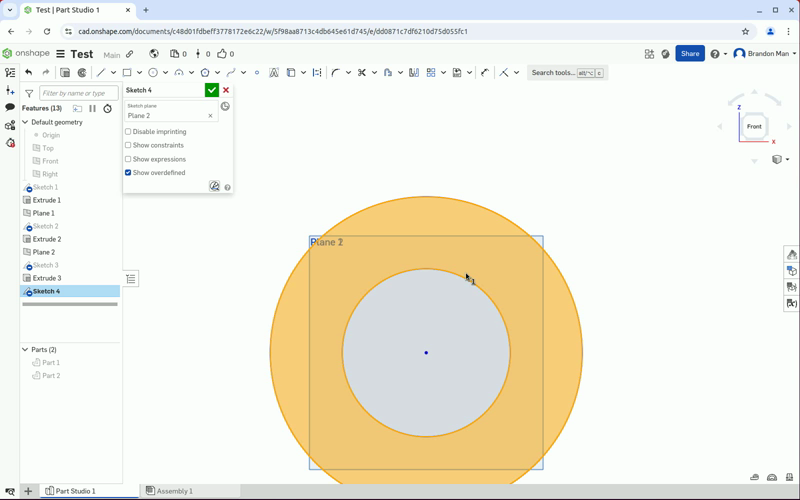
scroll(-6)
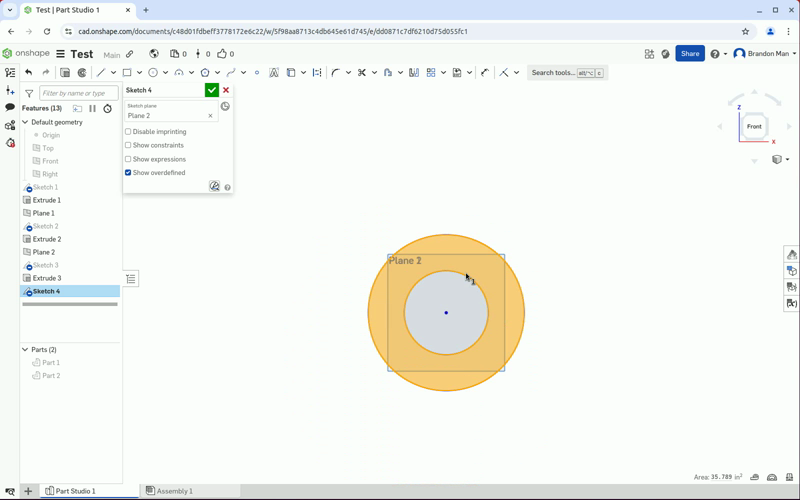
scroll(-6)
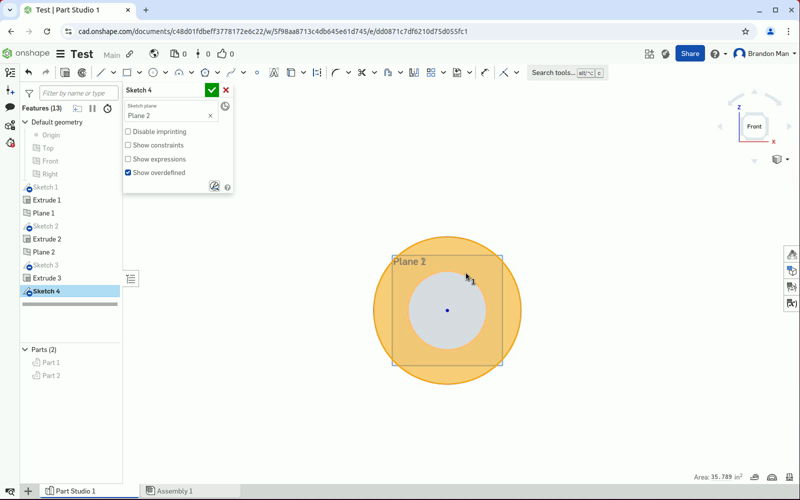
scroll(-6)
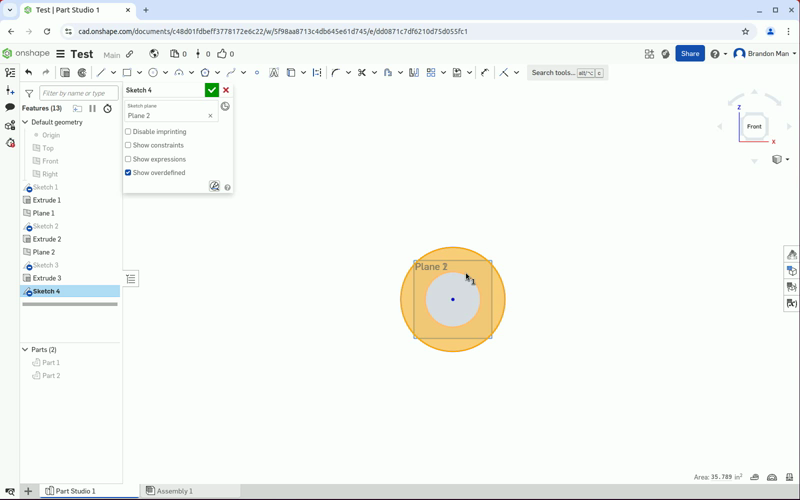
scroll(-6)
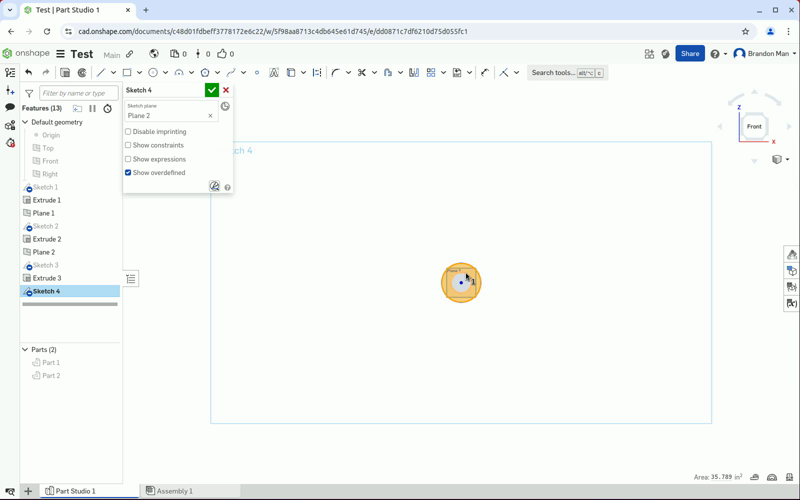
mouse_move(73, 352)
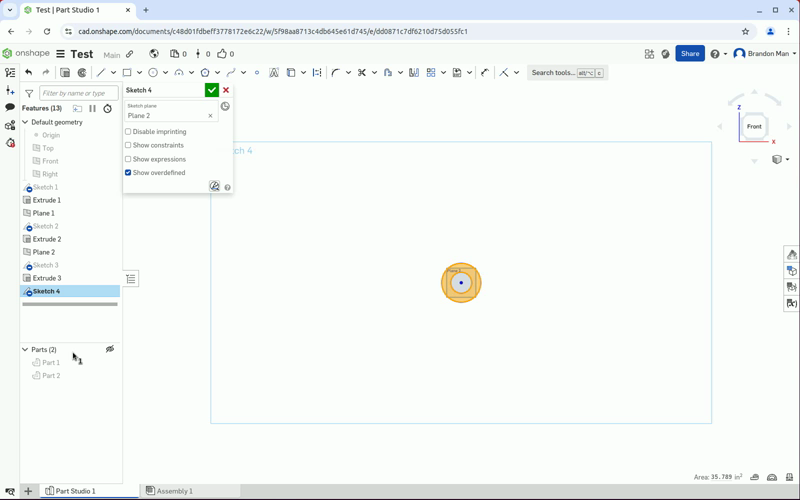
key(shift+y)
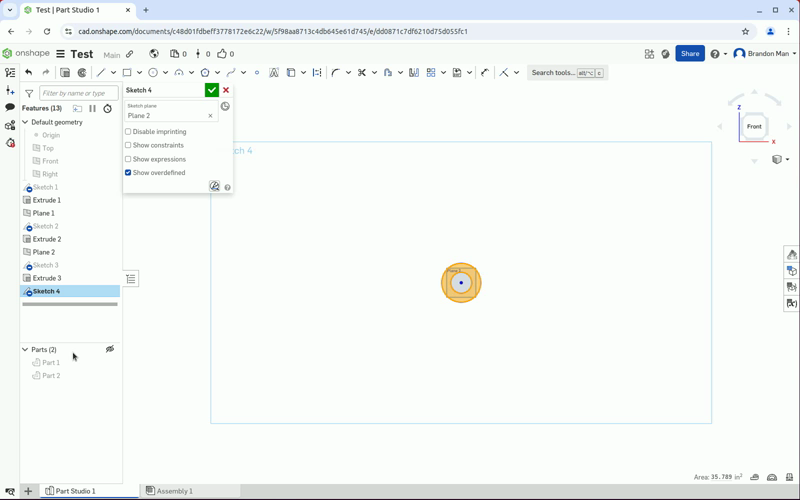
key(shift+e)
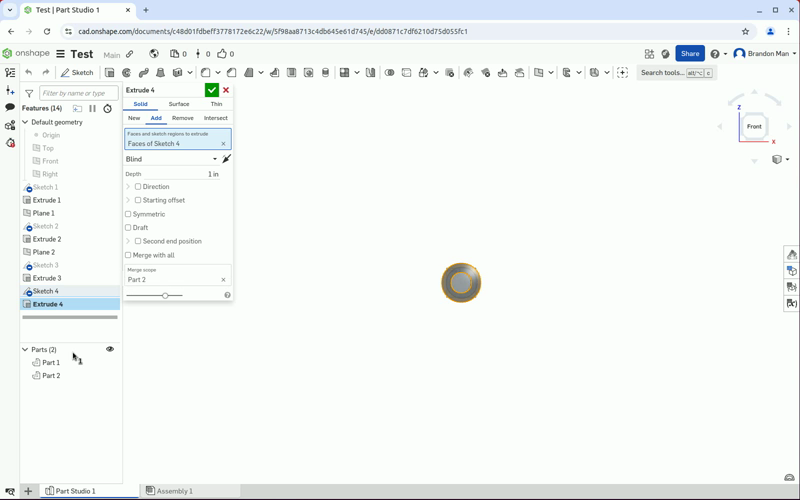
mouse_move(143, 106)
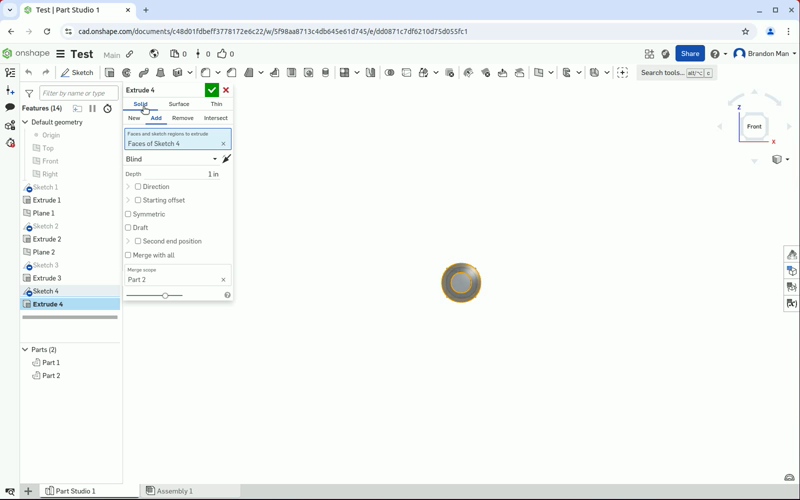
click(143, 106)
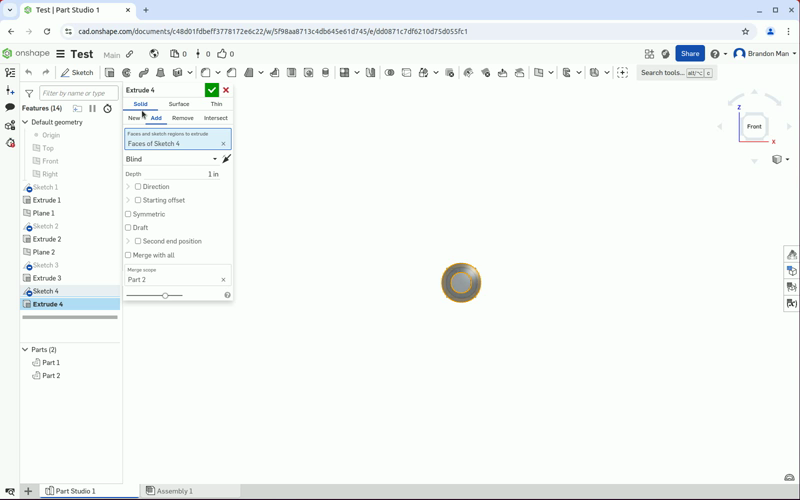
mouse_move(137, 120)
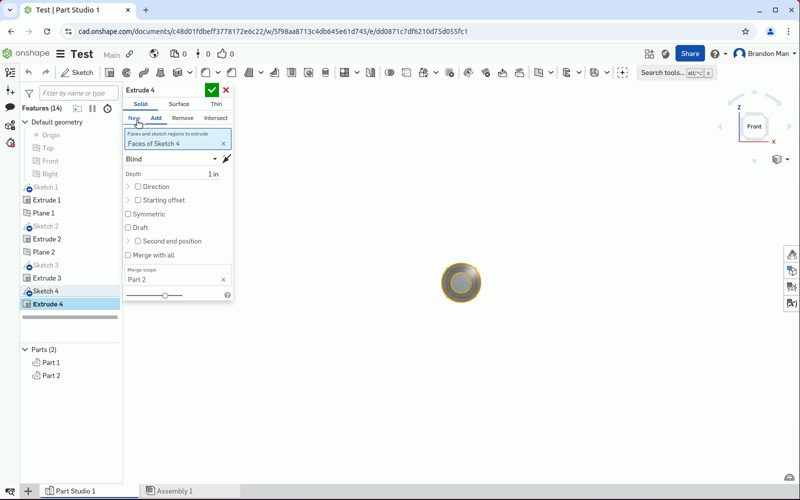
click(137, 120)
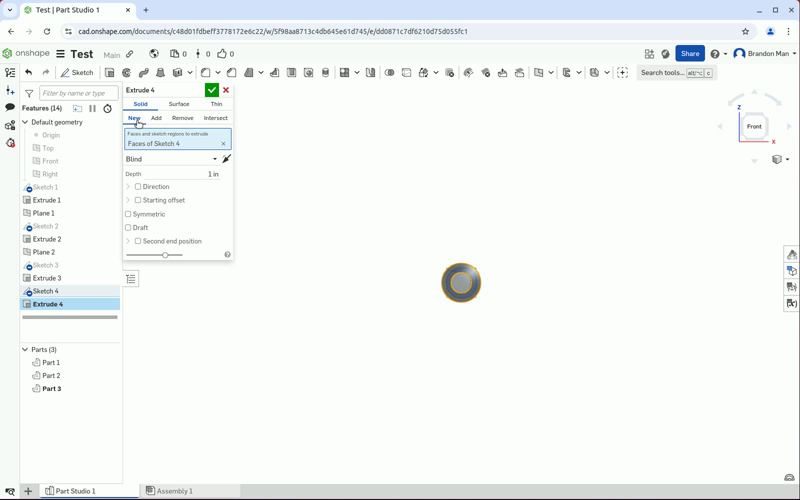
key(tab, 4)
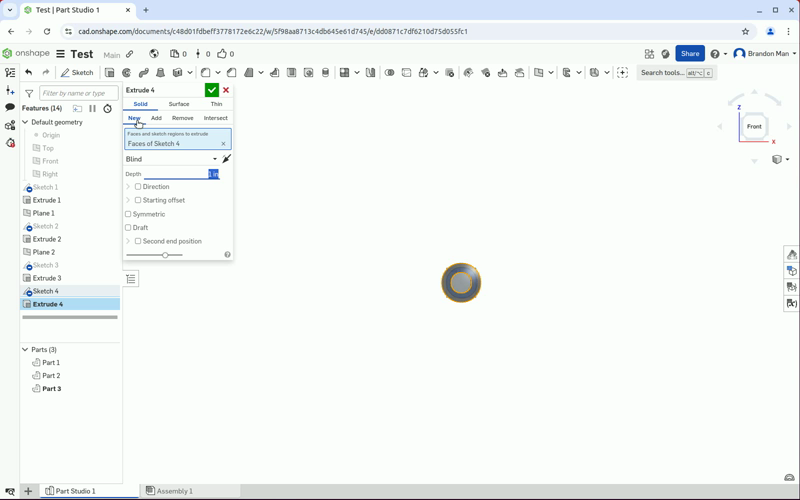
text(-2.166)
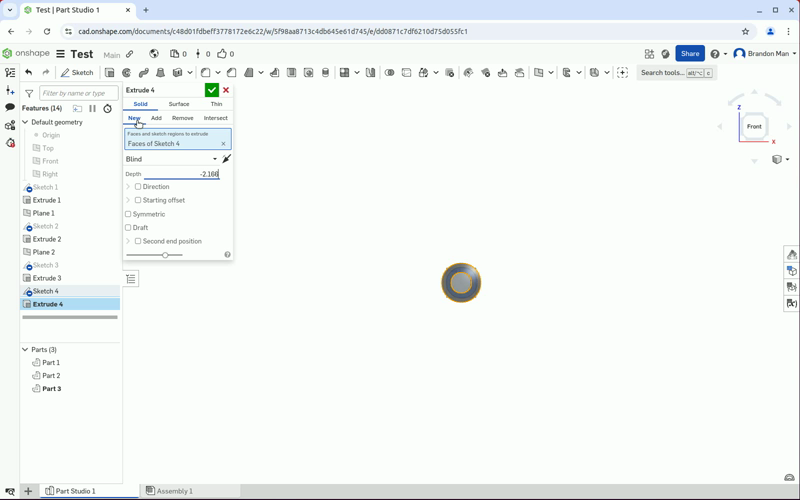
key(enter)
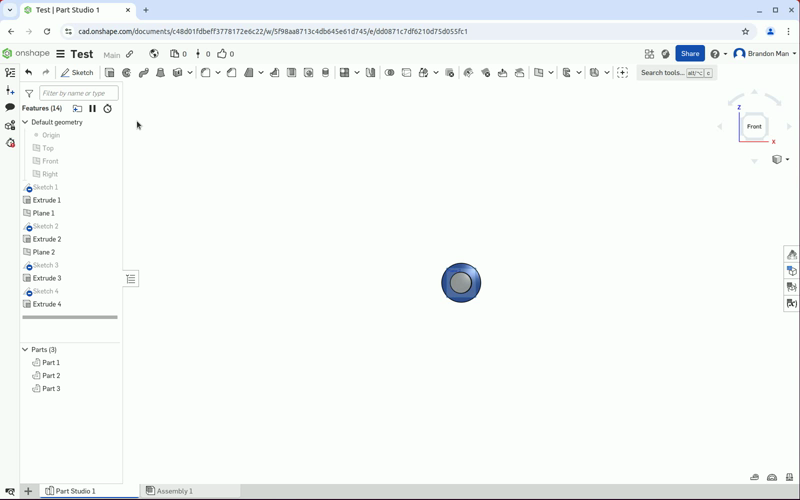
key(shift+h)
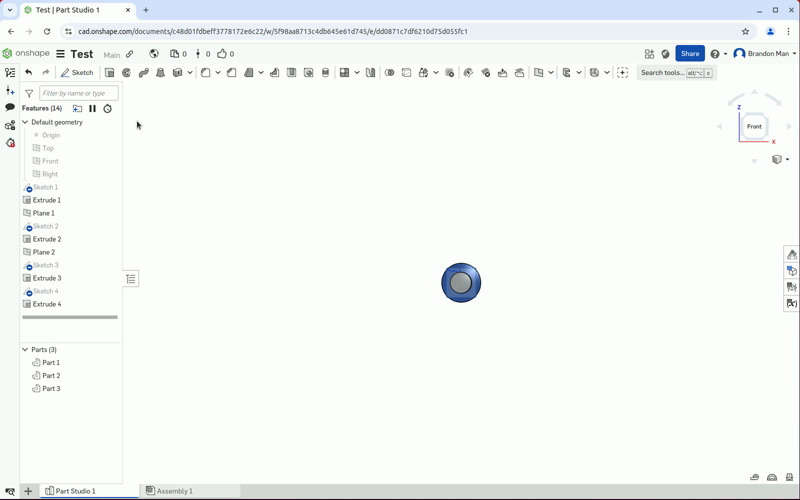
key(shift+h)
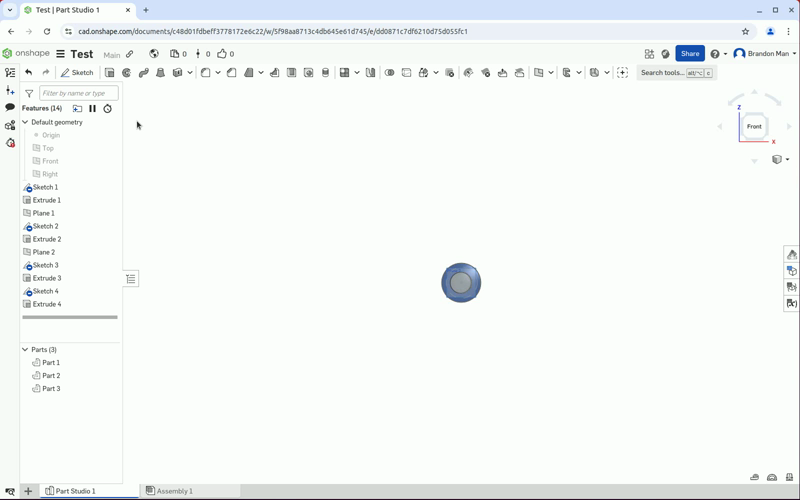
key(shift+7)
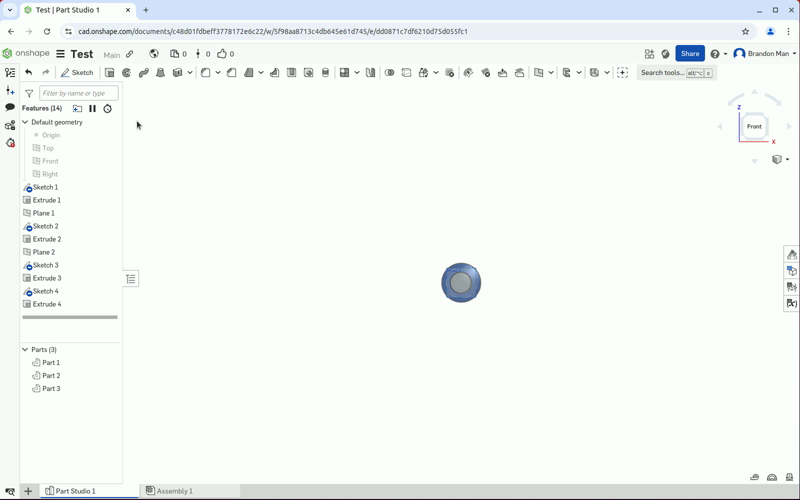
key(left, 2)
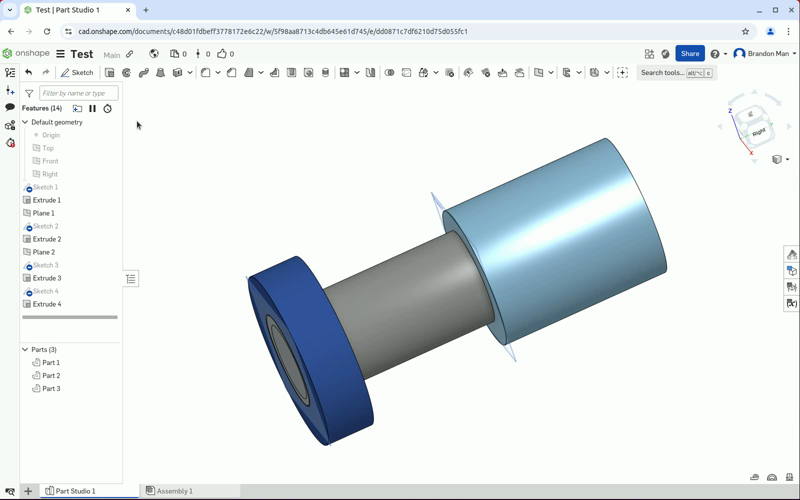
key(down, 2)
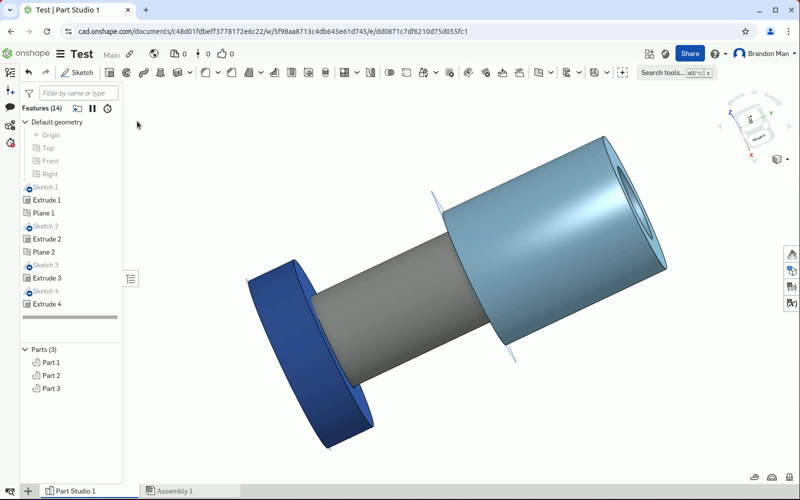
key(up, 2)
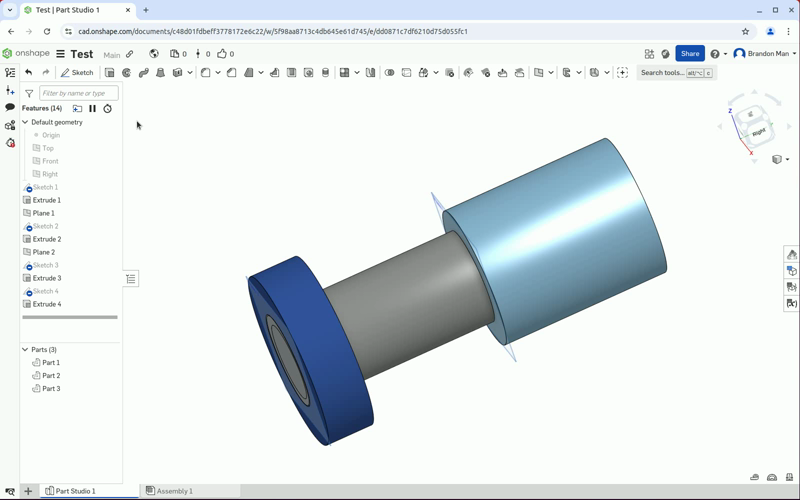
key(right, 2)
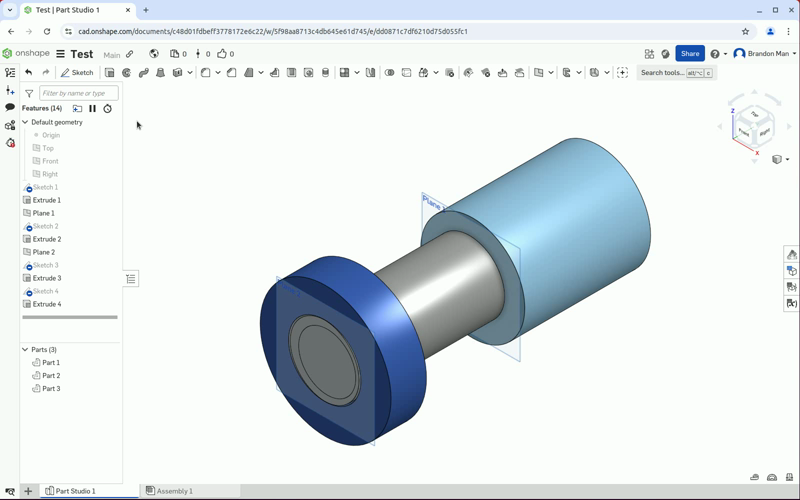
mouse_move(73, 189)
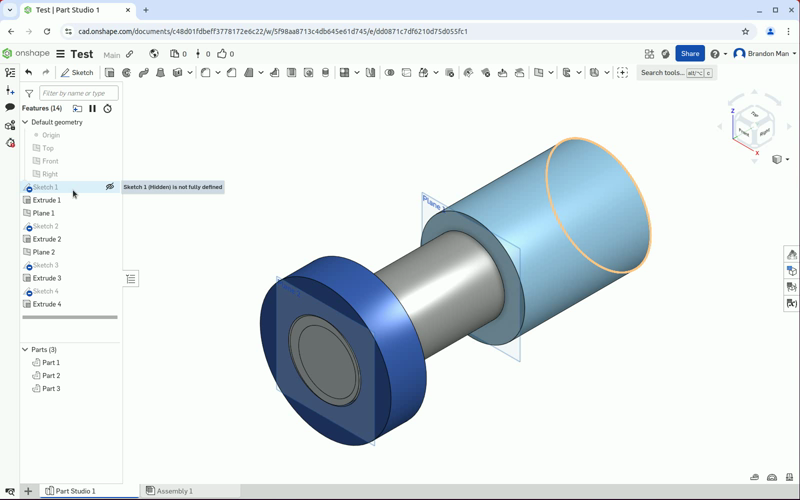
click(73, 189)